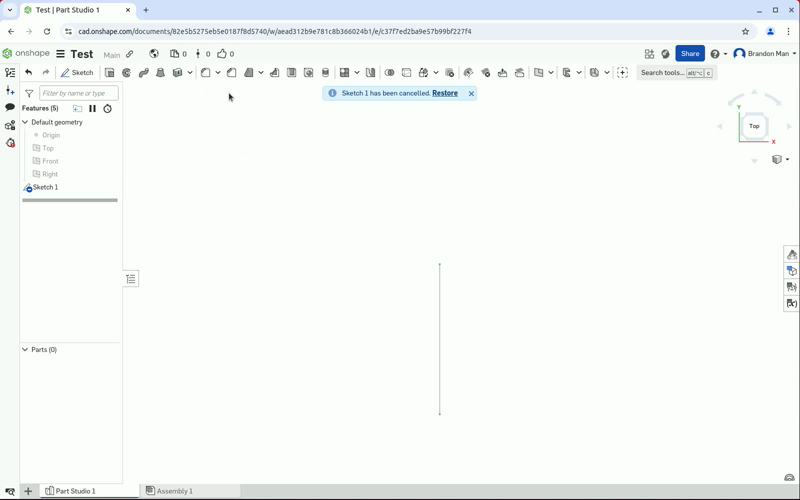
key(shift+h)
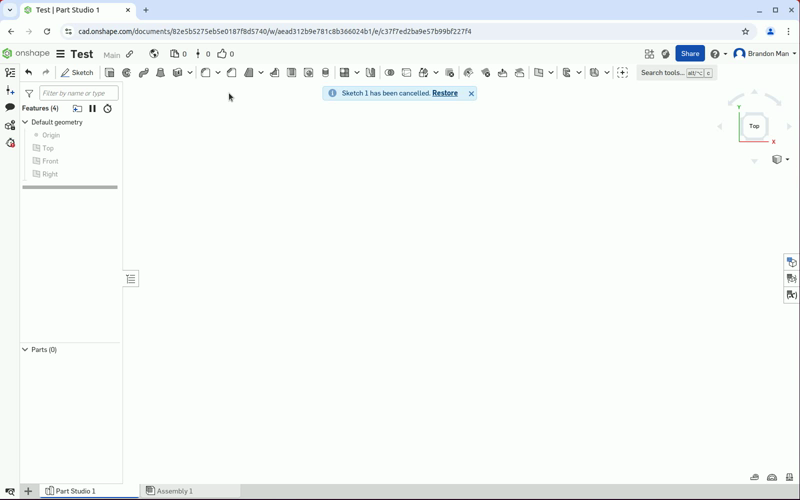
mouse_move(73, 352)
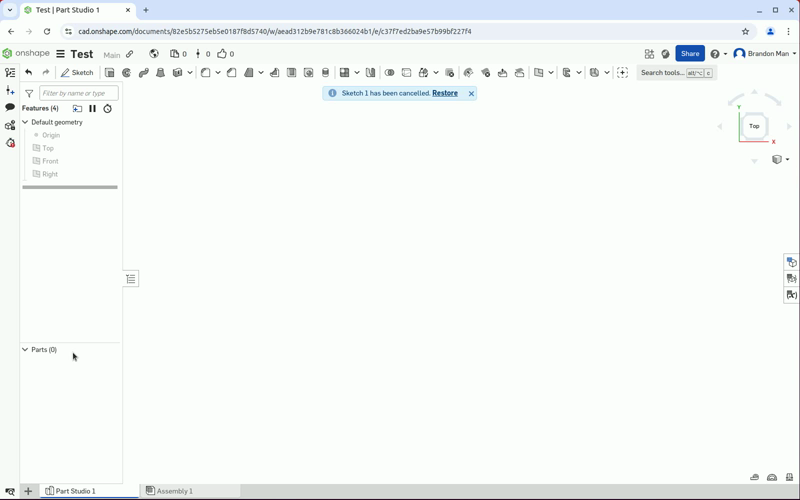
key(y)
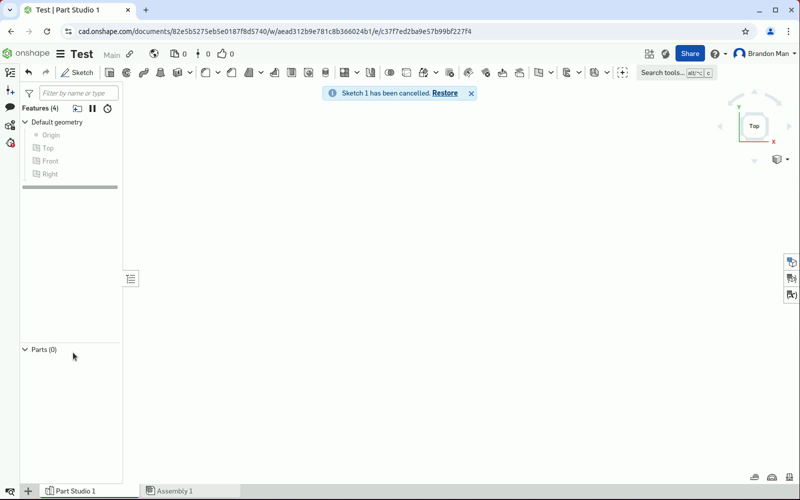
key(shift+p)
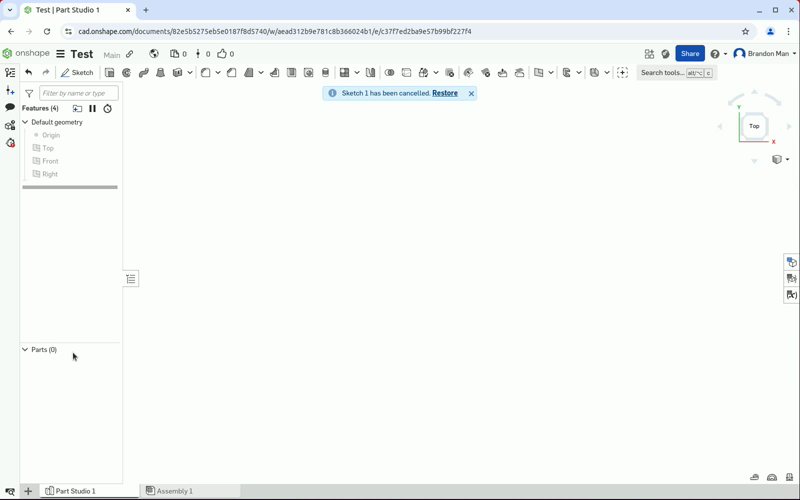
key(space)
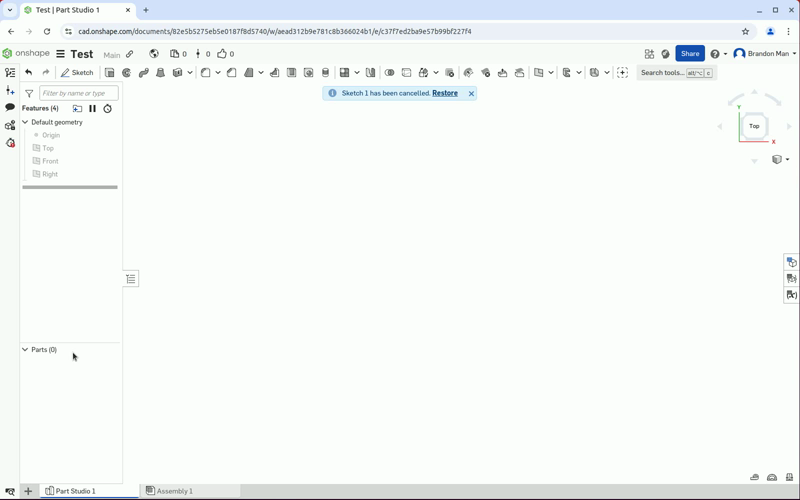
key_down(shift)
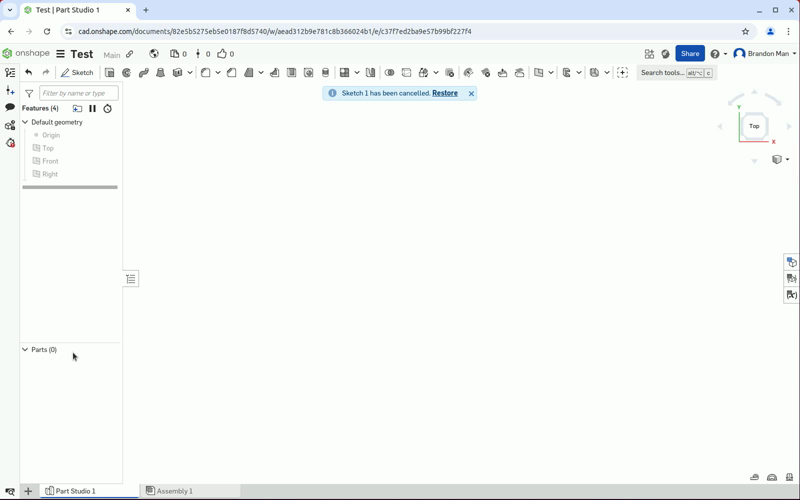
key(up)
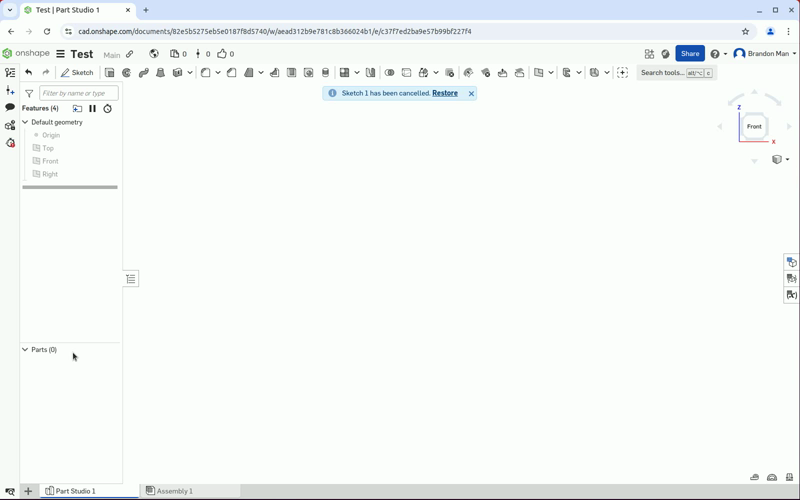
key_up(shift)
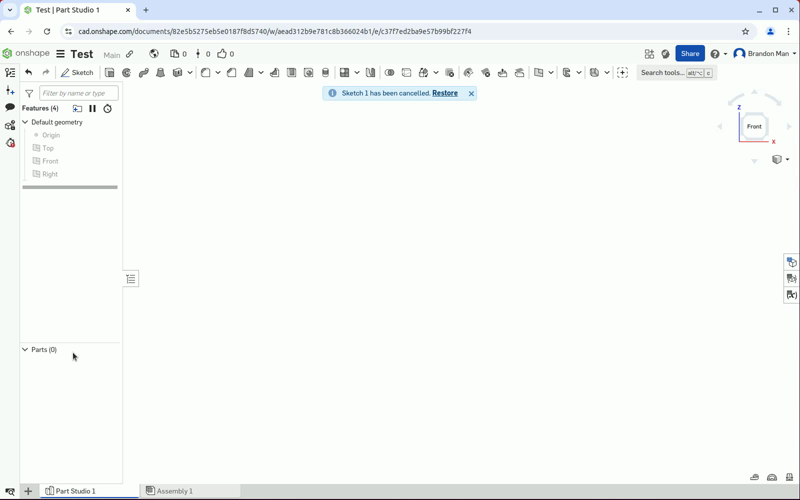
key(space)
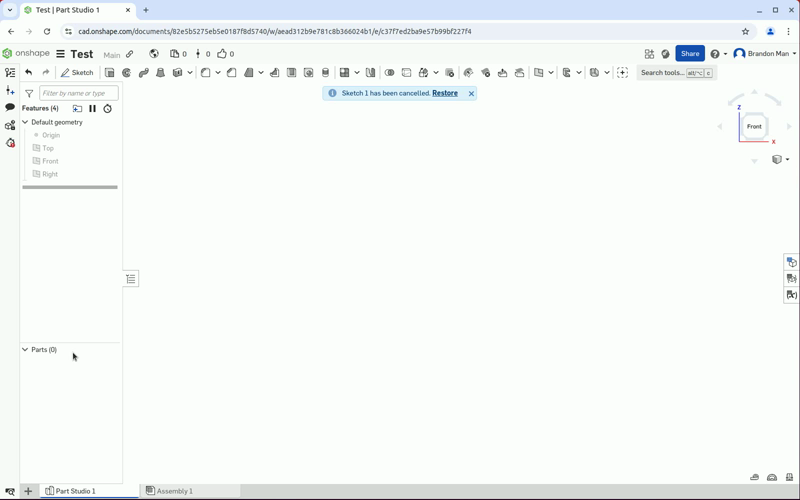
key_down(shift)
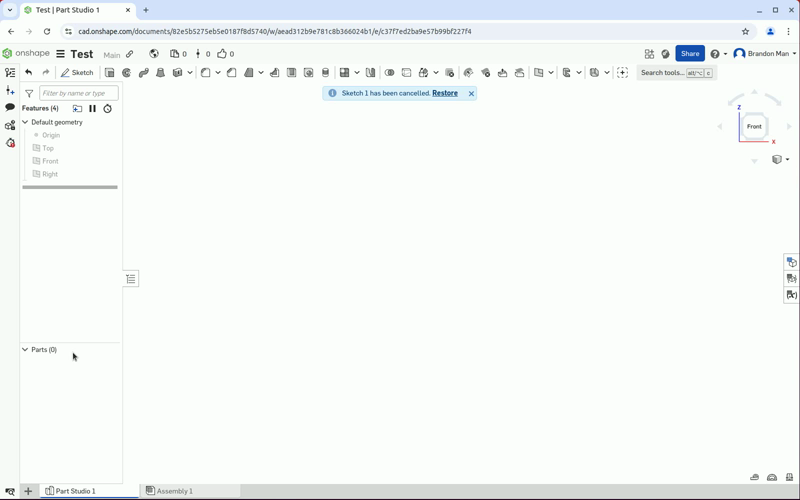
key(left)
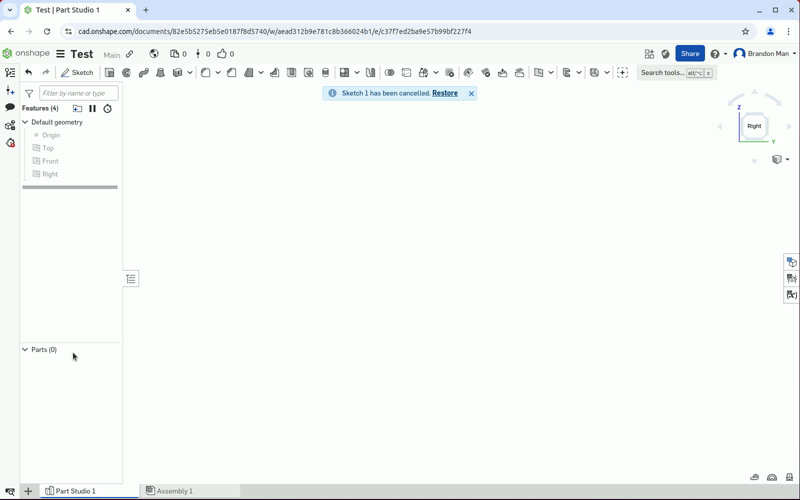
key_up(shift)
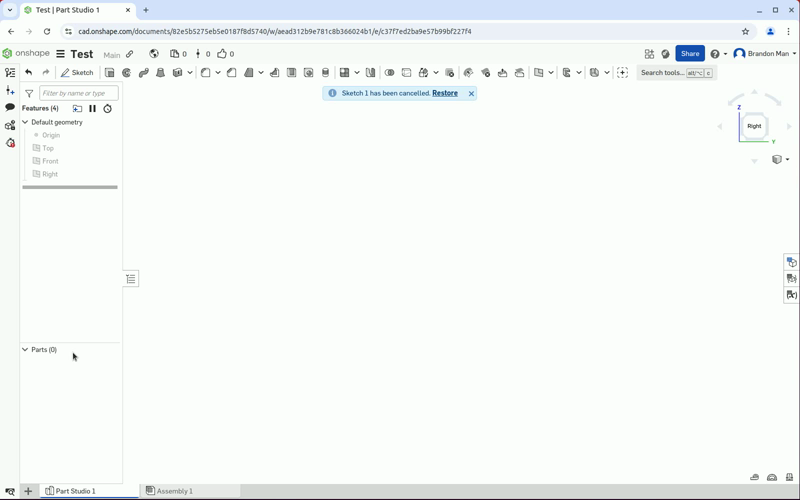
mouse_move(73, 352)
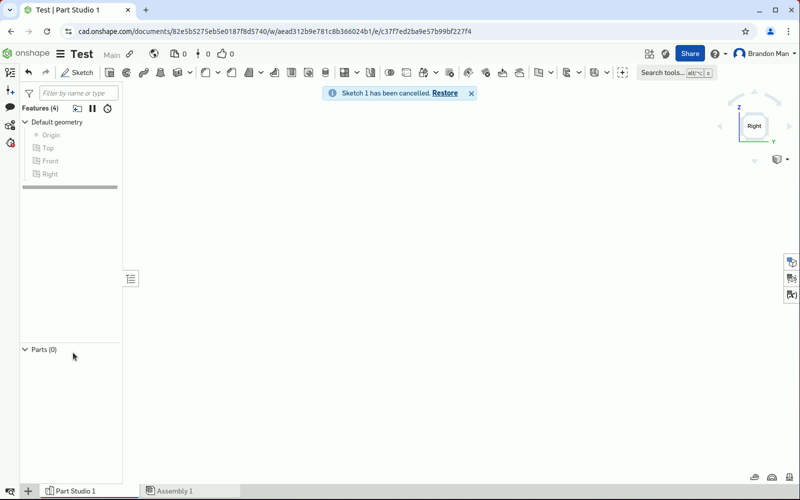
key(shift+y)
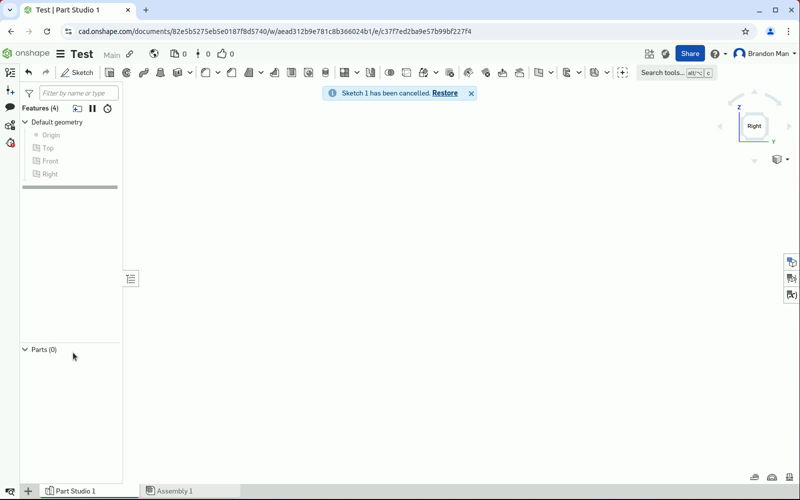
key(shift+s)
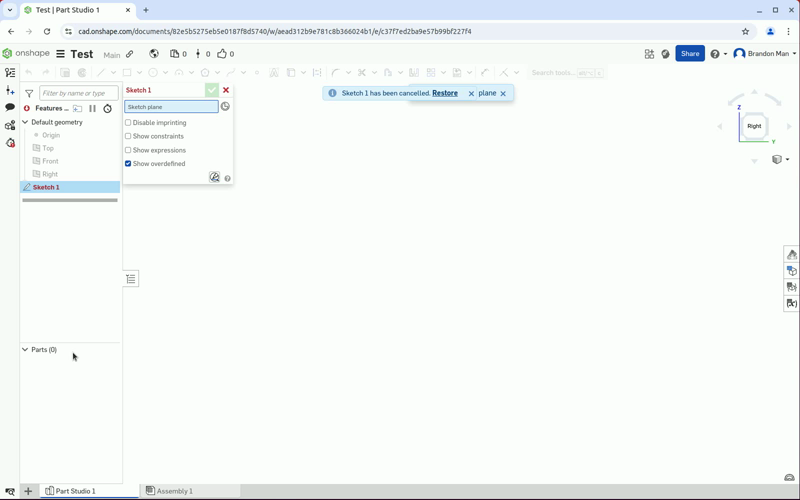
mouse_move(73, 176)
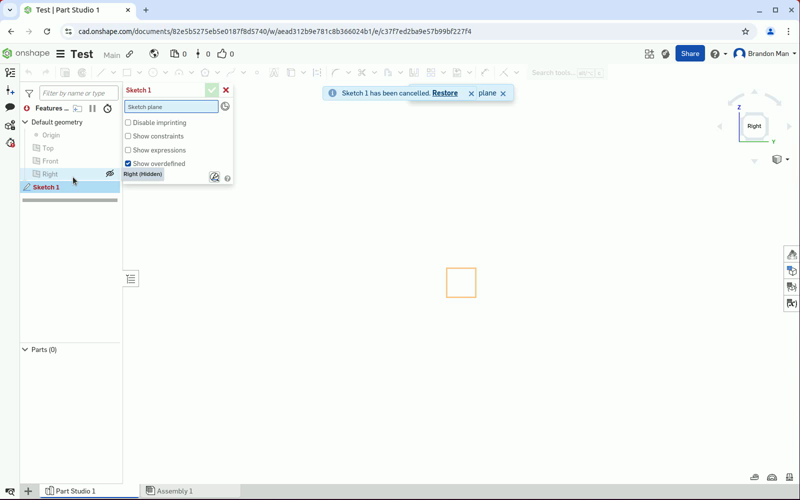
click(73, 176)
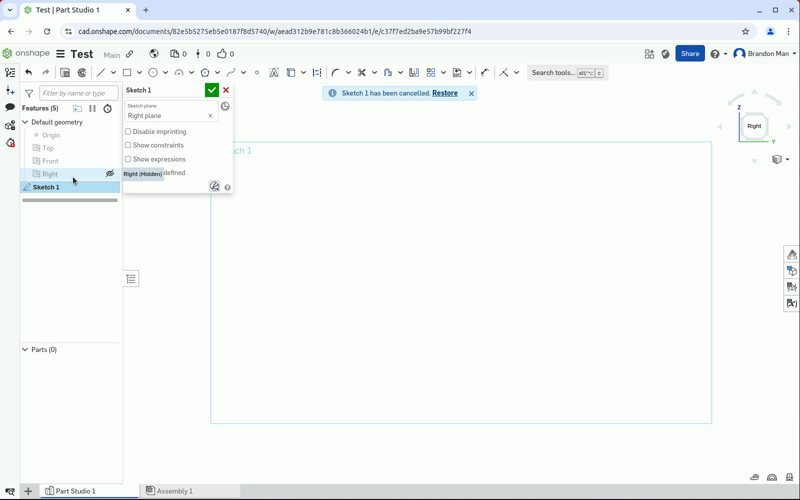
mouse_move(73, 352)
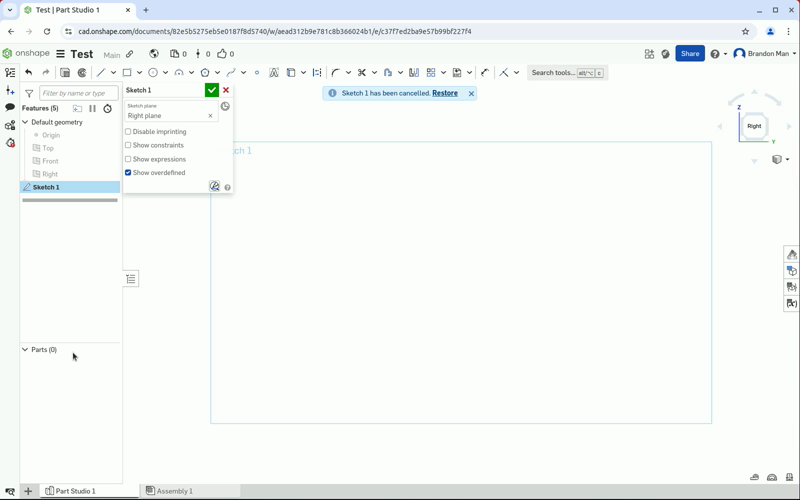
key(y)
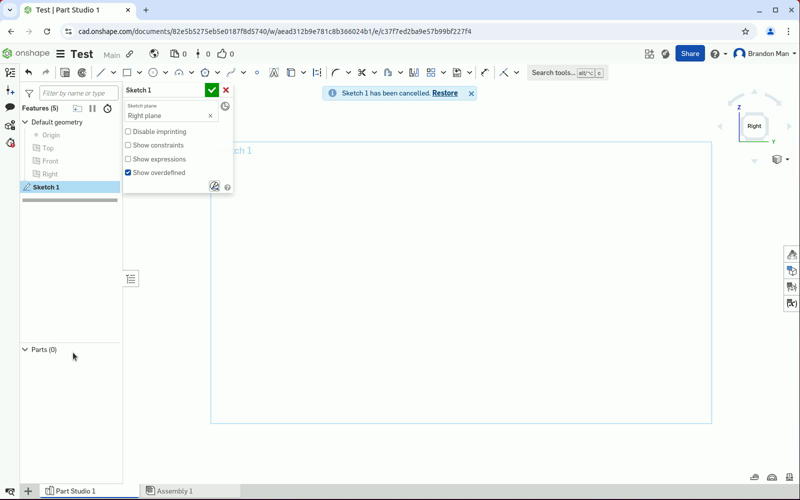
key(c)
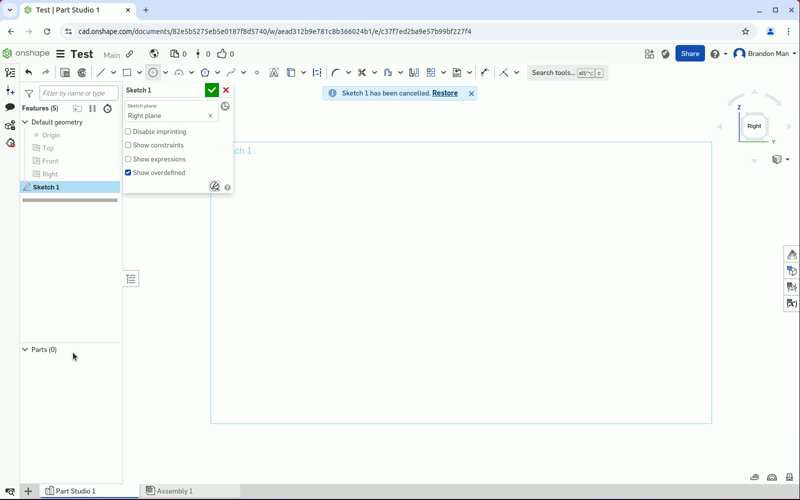
key_down(shift)
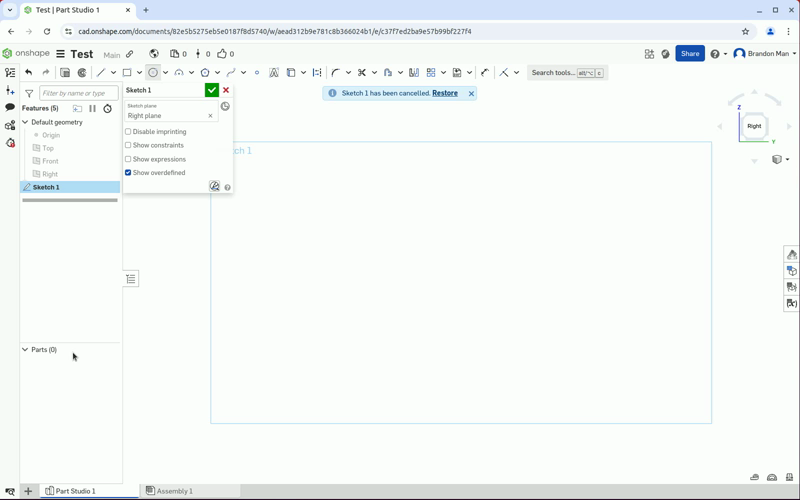
mouse_move(529, 282)
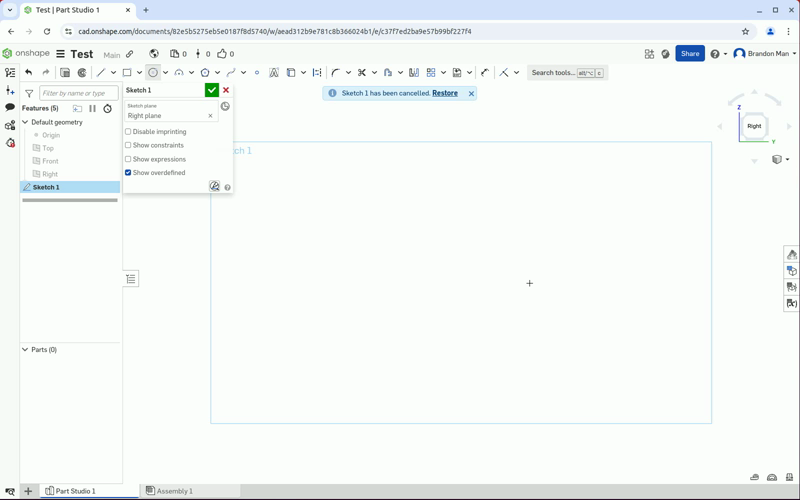
click(529, 282)
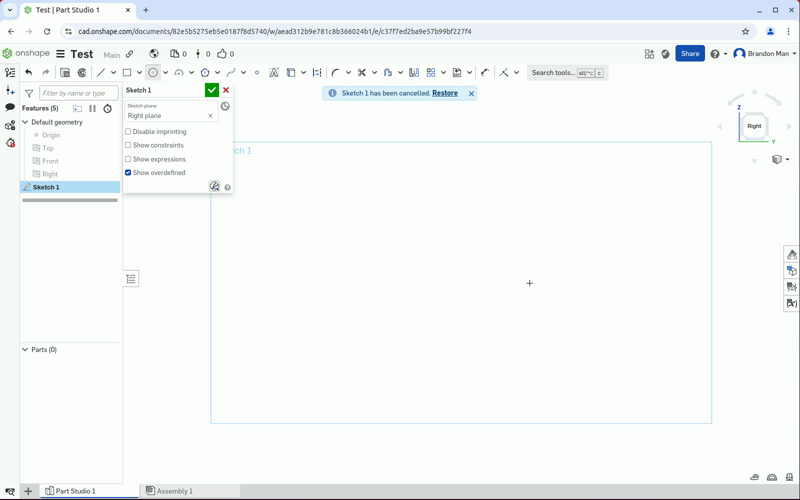
key_up(shift)
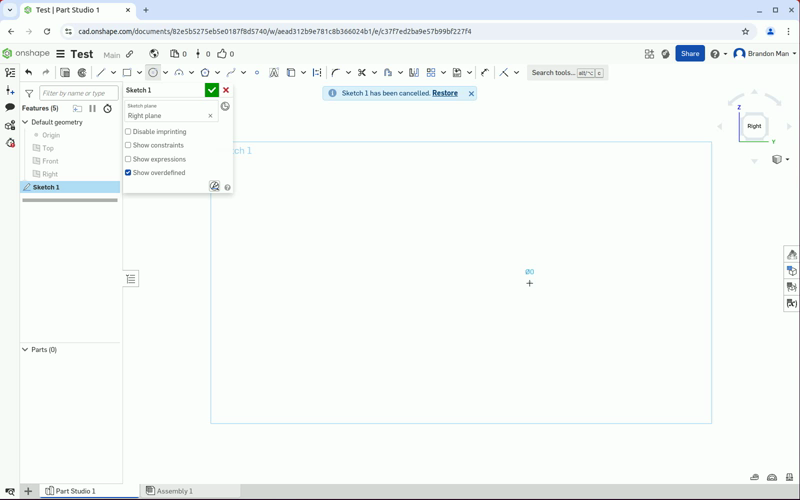
mouse_move(574, 282)
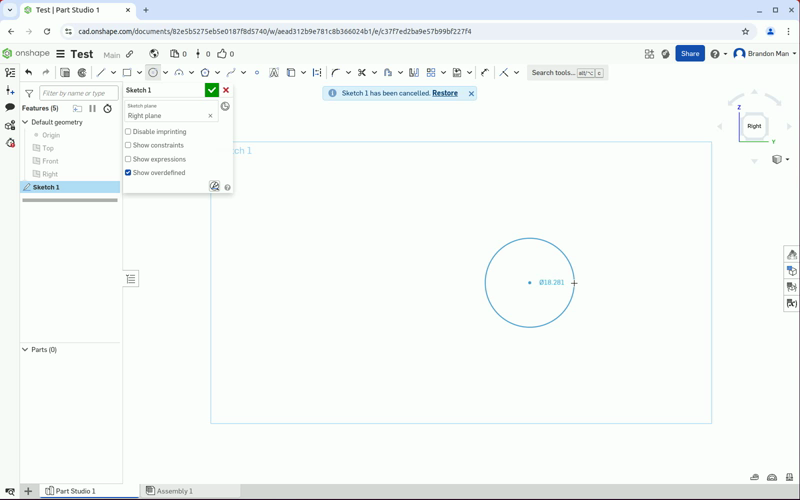
click(574, 282)
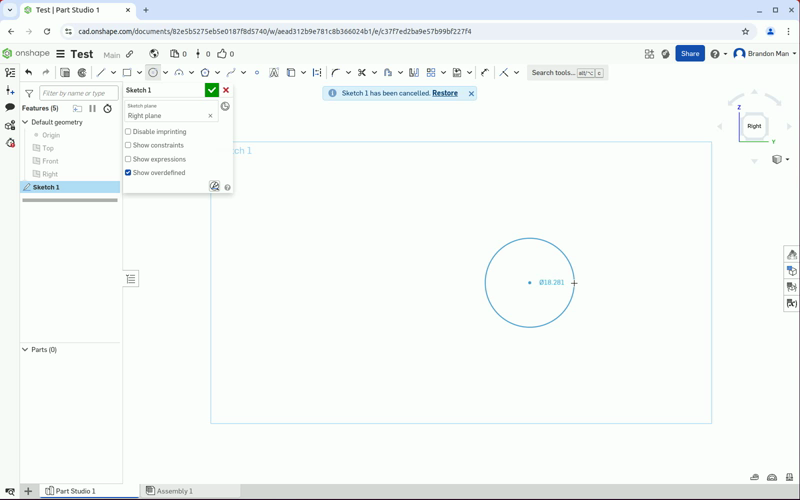
key(esc)
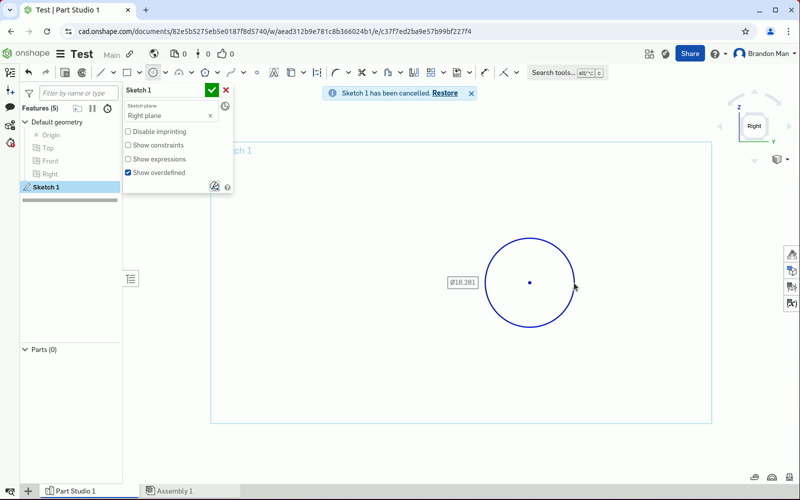
key(c)
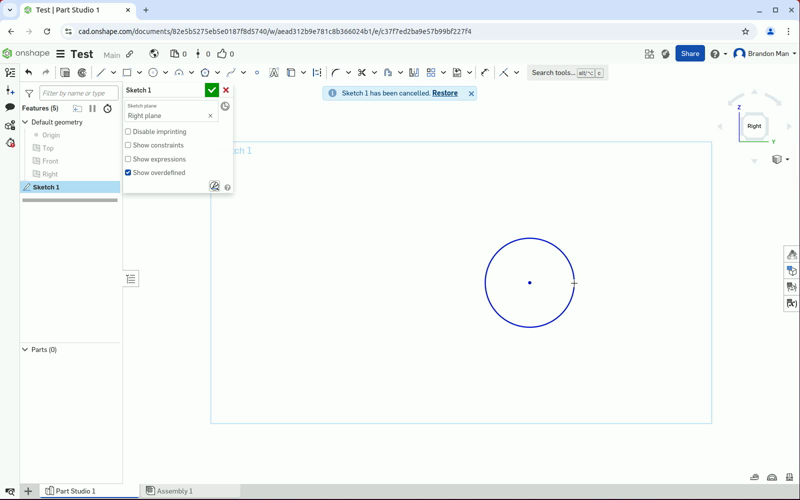
key_down(shift)
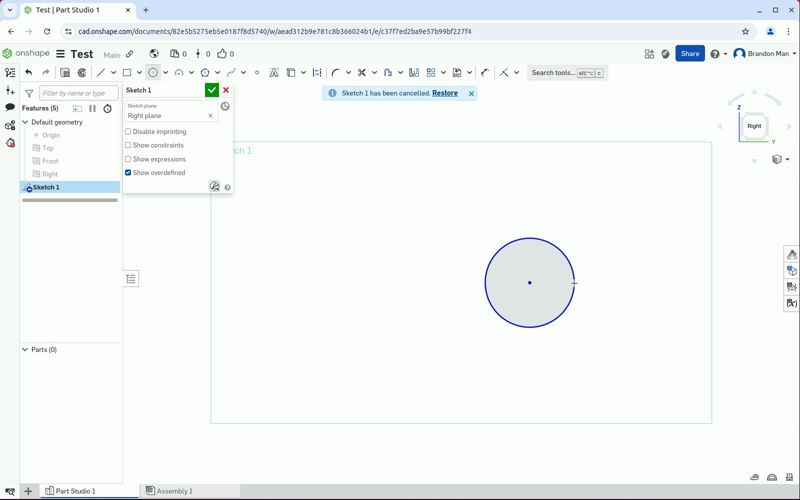
mouse_move(529, 282)
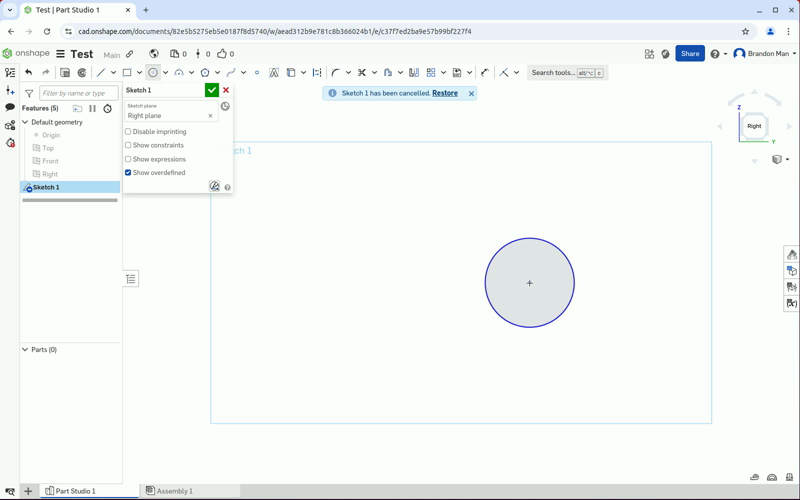
click(529, 282)
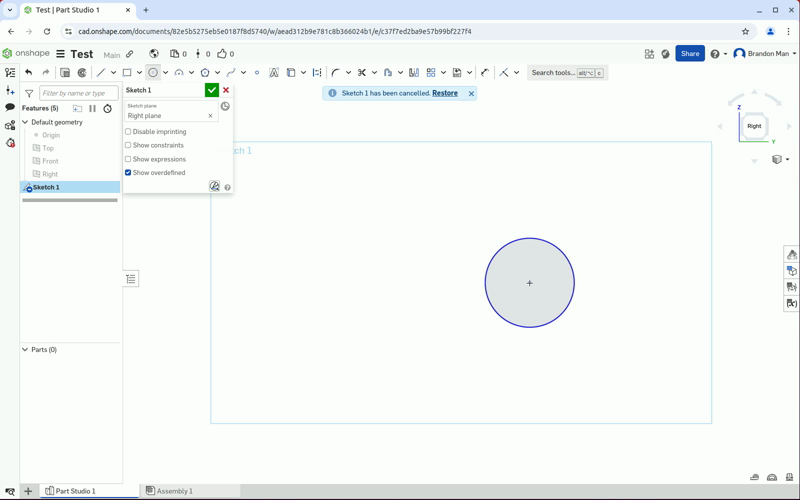
key_up(shift)
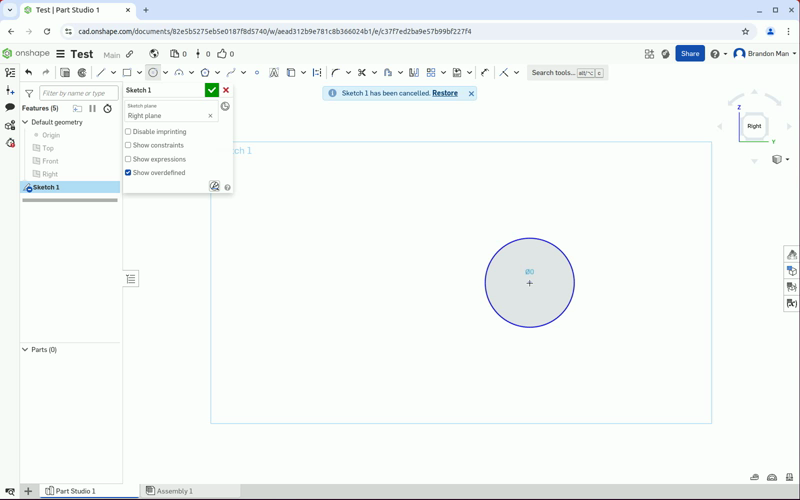
mouse_move(553, 282)
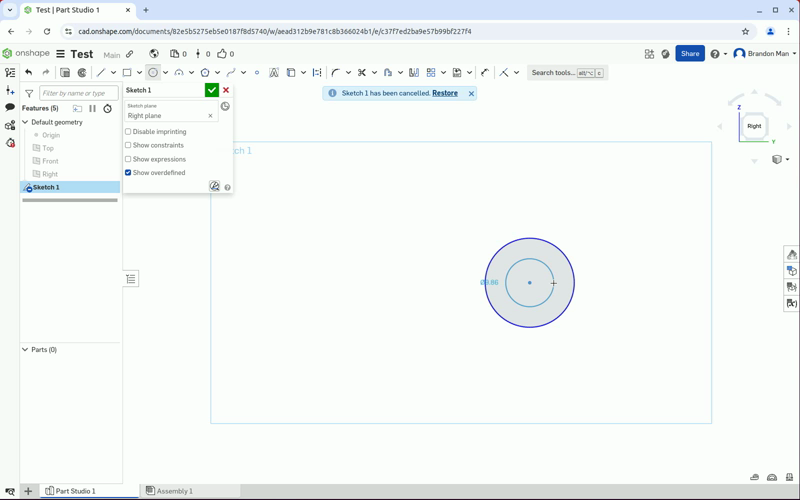
click(553, 282)
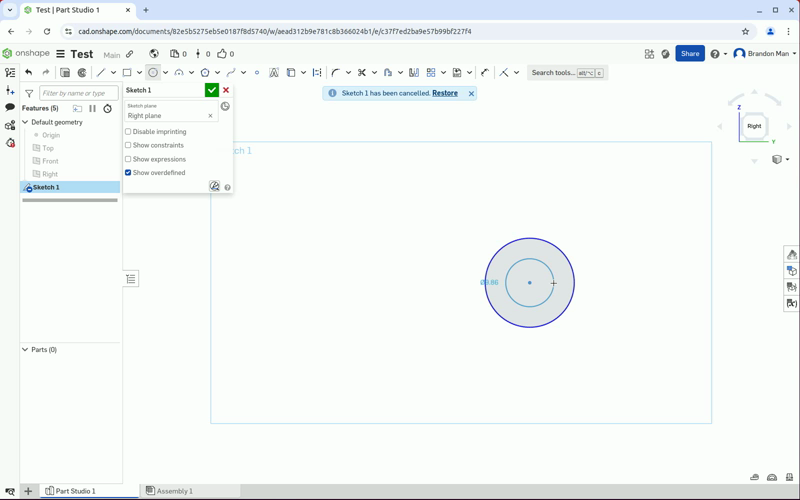
key(esc)
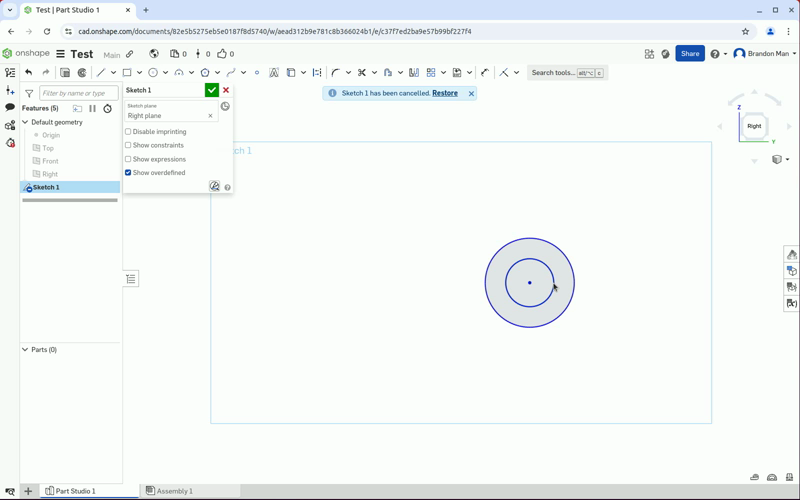
mouse_move(520, 310)
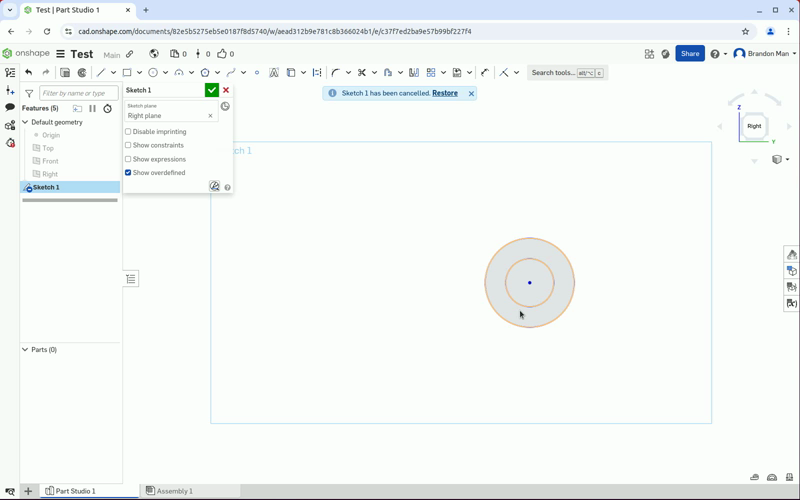
click(520, 310)
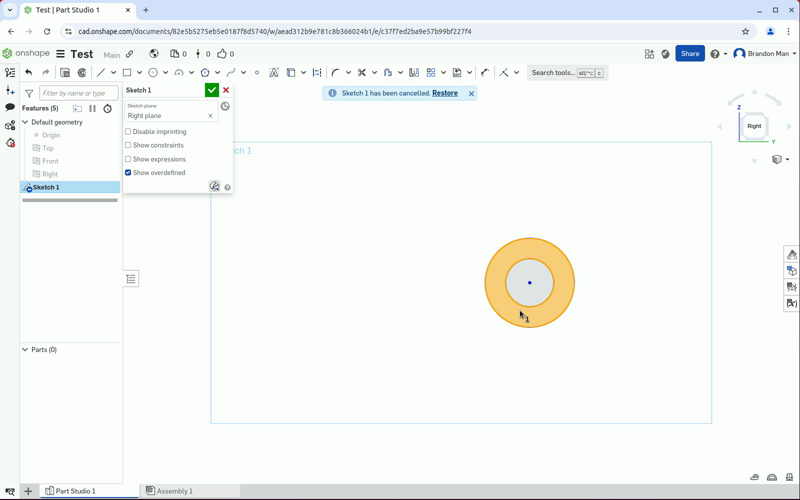
mouse_move(73, 352)
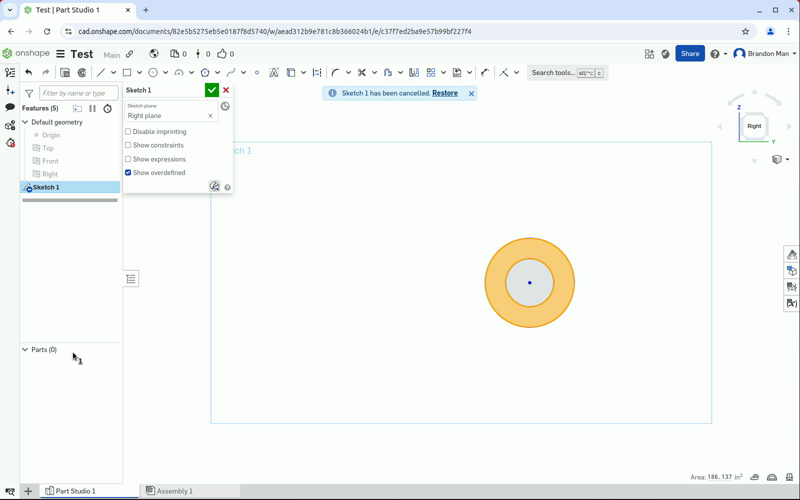
key(shift+y)
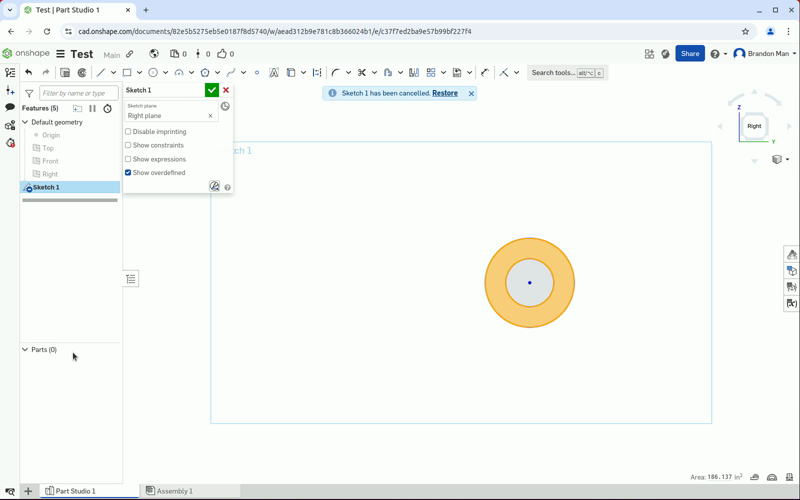
key(shift+e)
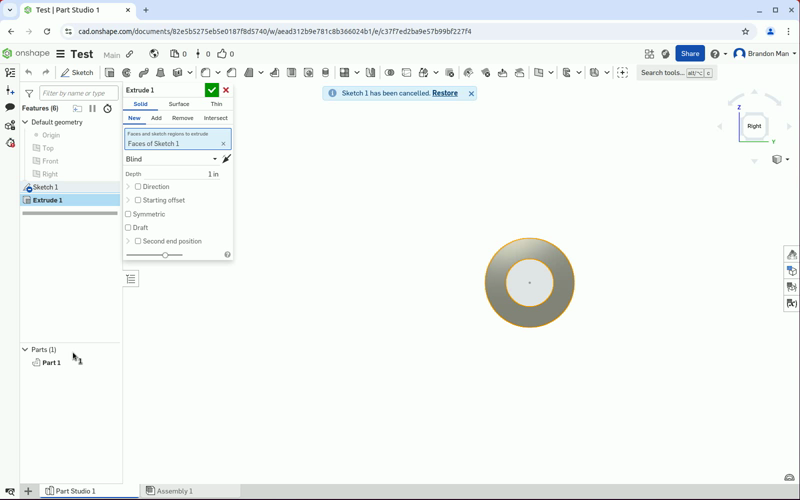
mouse_move(143, 106)
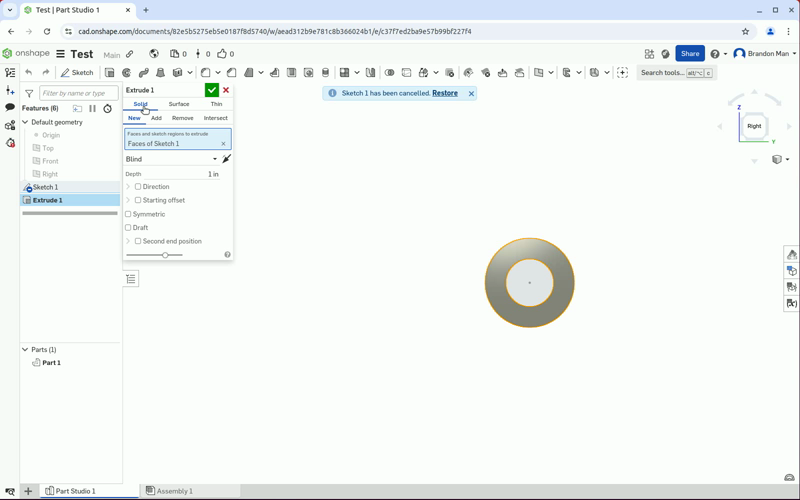
click(143, 106)
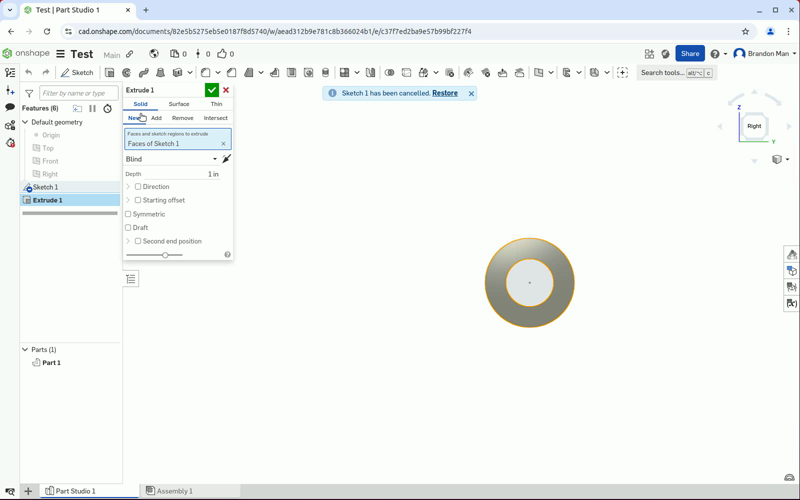
mouse_move(137, 120)
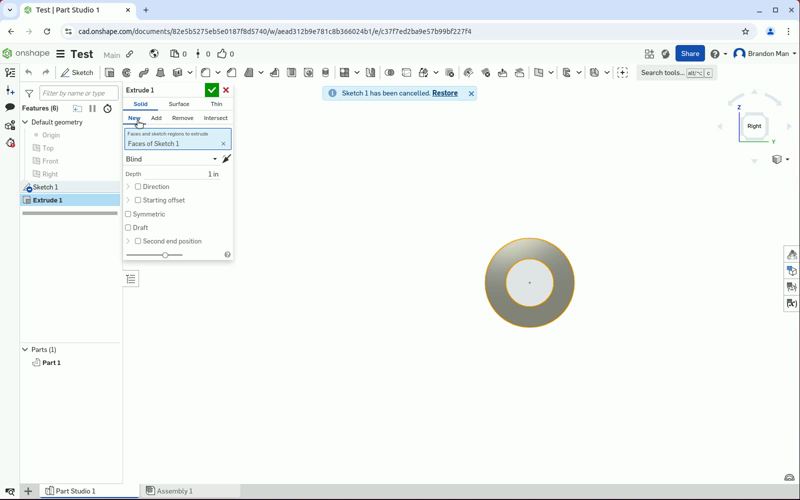
click(137, 120)
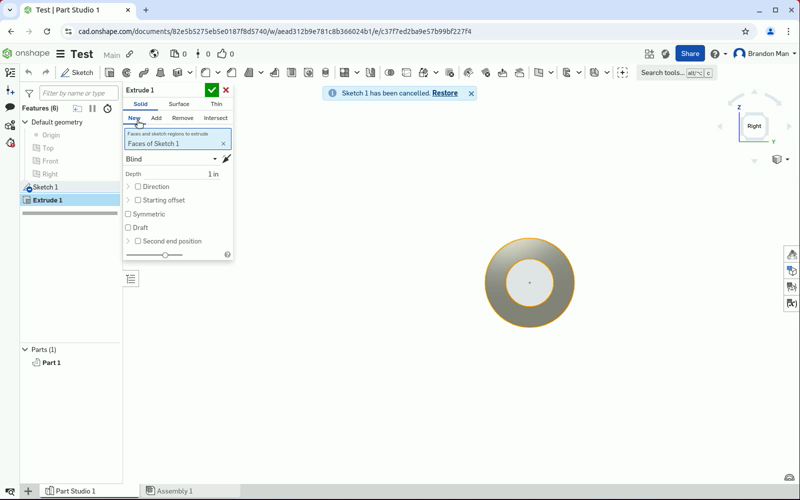
key(tab, 4)
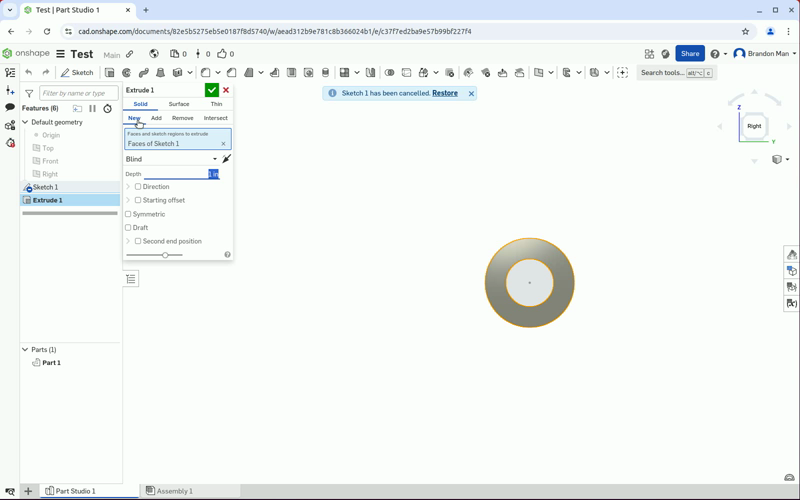
text(8.184)
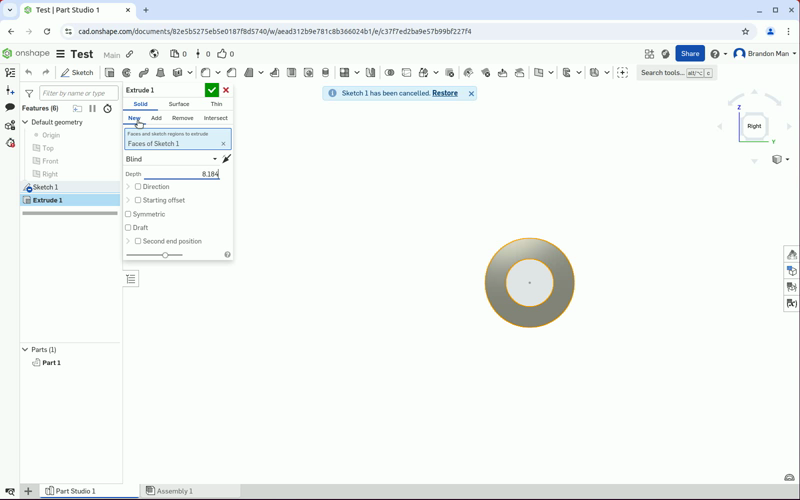
key(enter)
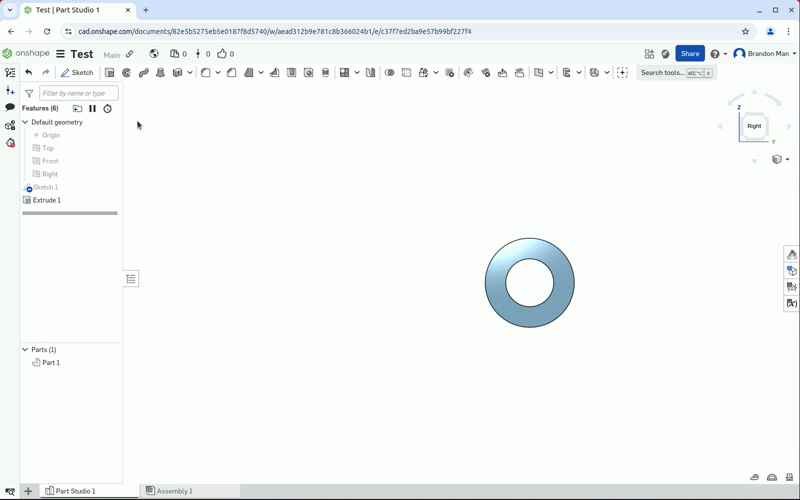
key(shift+h)
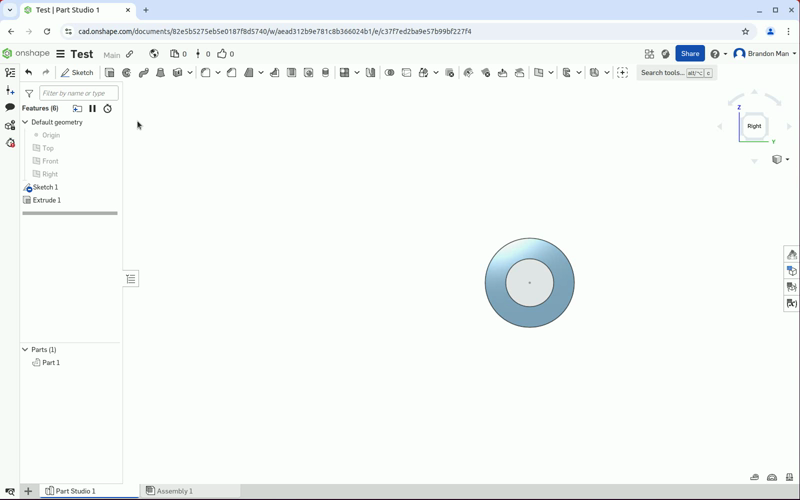
key(shift+h)
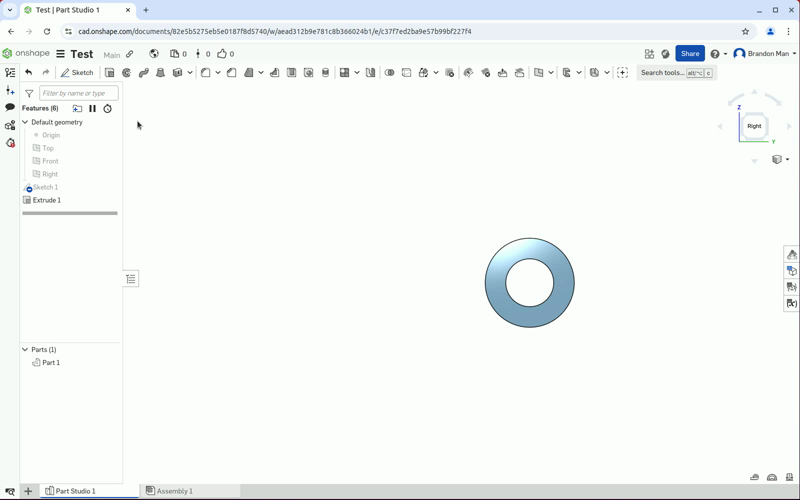
mouse_move(73, 189)
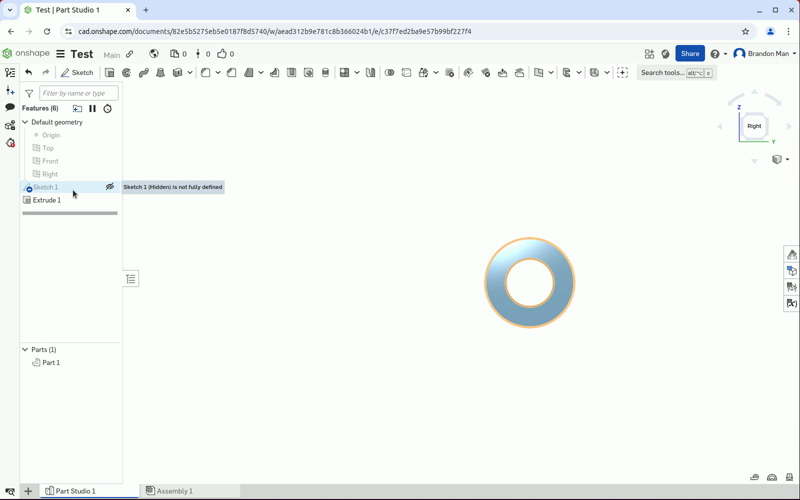
click(73, 189)
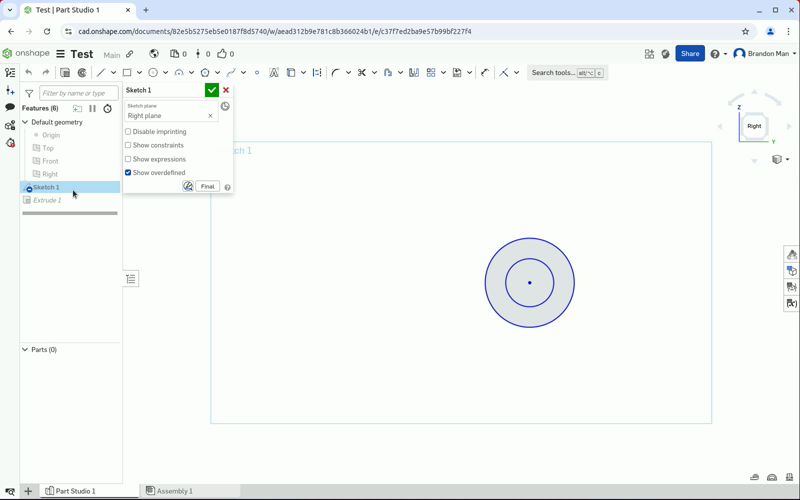
mouse_move(229, 92)
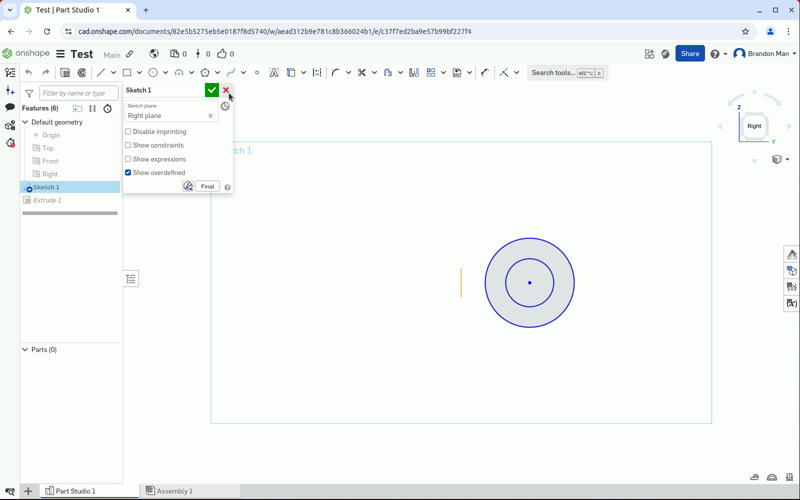
click(229, 92)
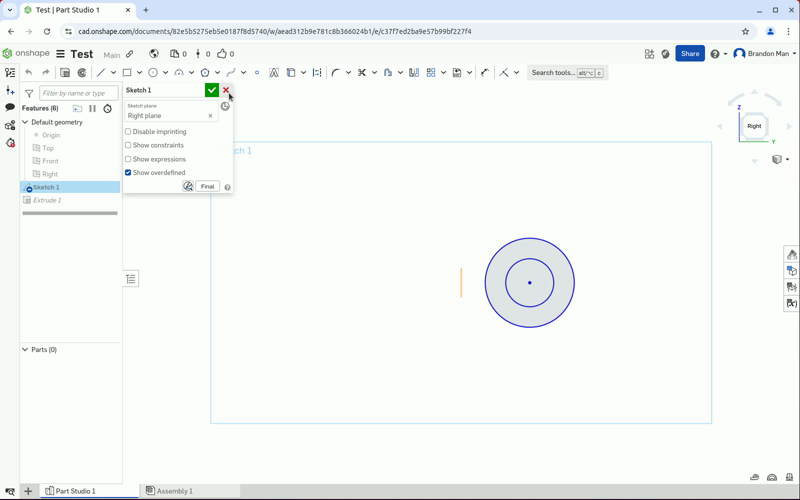
key(shift+s)
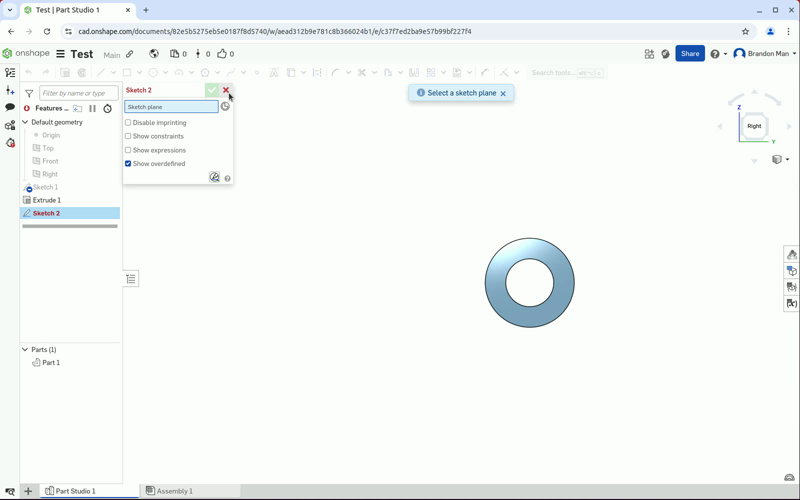
mouse_move(73, 176)
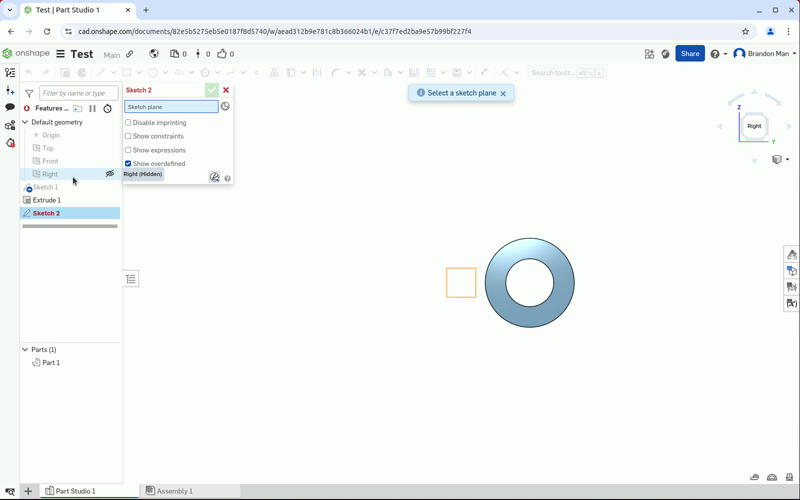
click(73, 176)
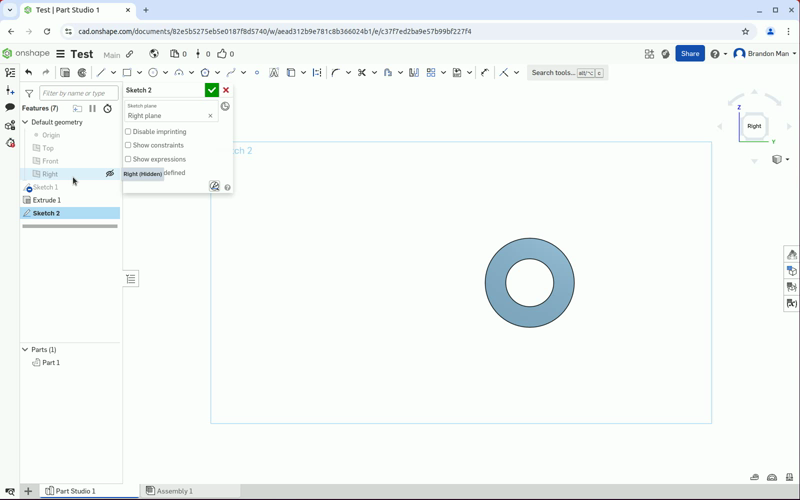
mouse_move(73, 352)
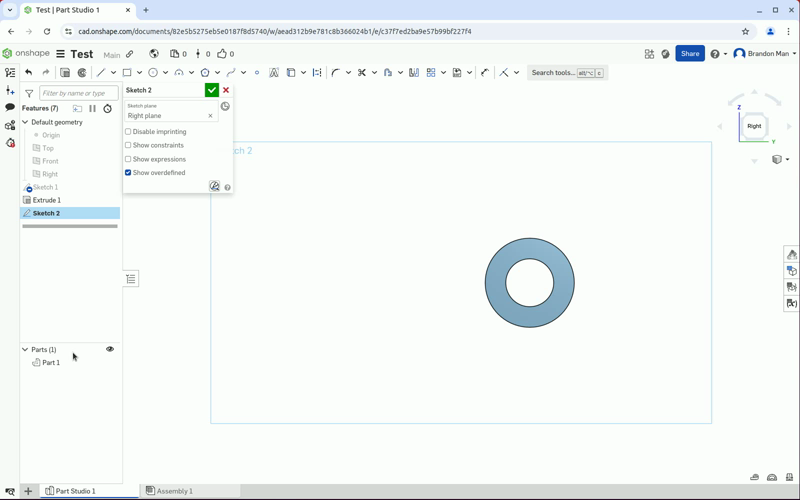
key(y)
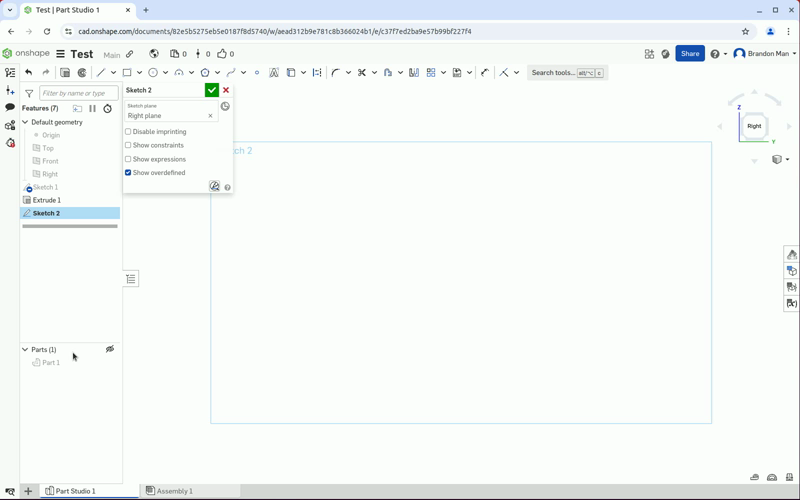
key(c)
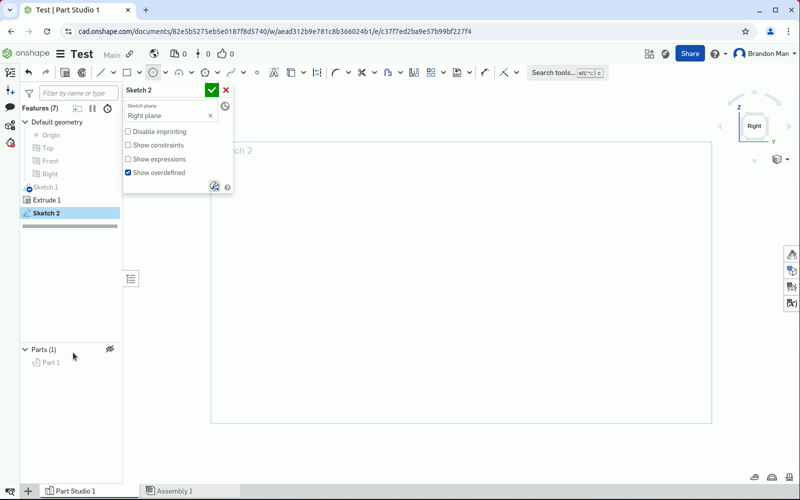
key_down(shift)
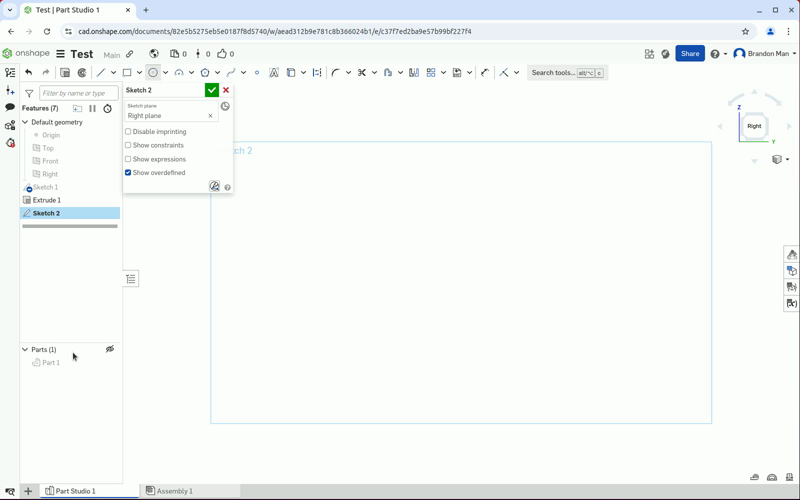
mouse_move(461, 222)
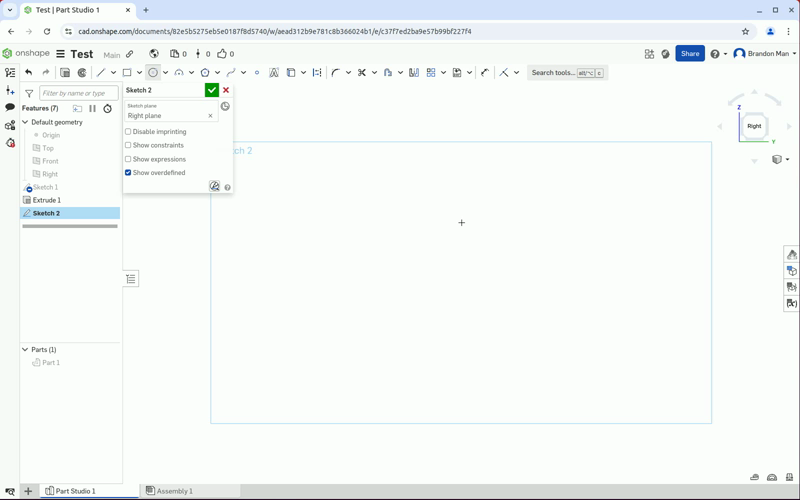
click(461, 222)
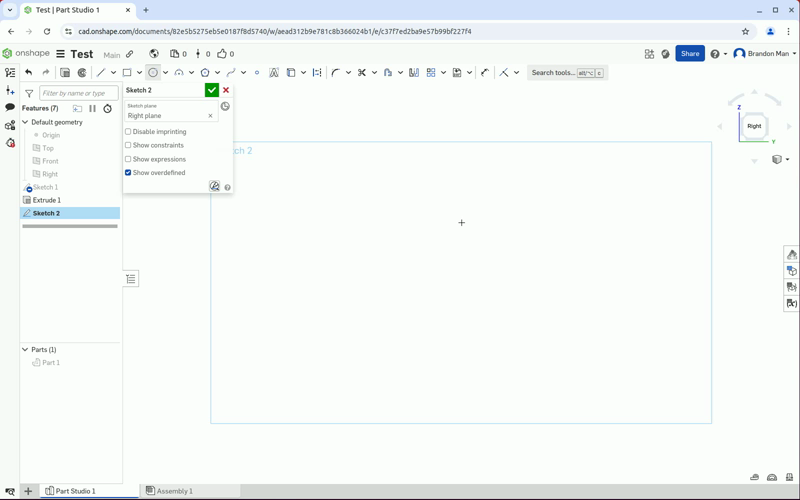
key_up(shift)
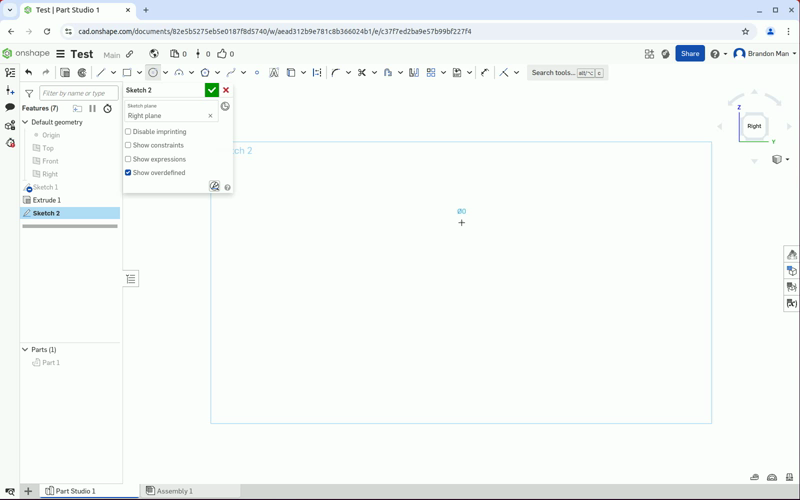
mouse_move(487, 222)
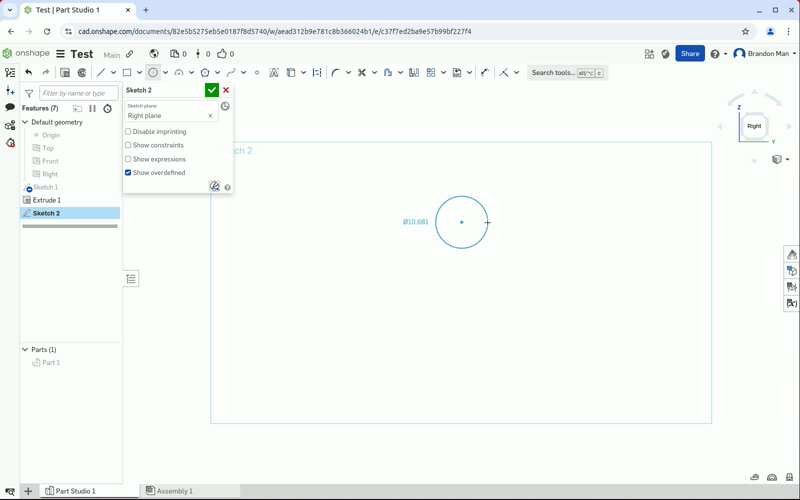
click(487, 222)
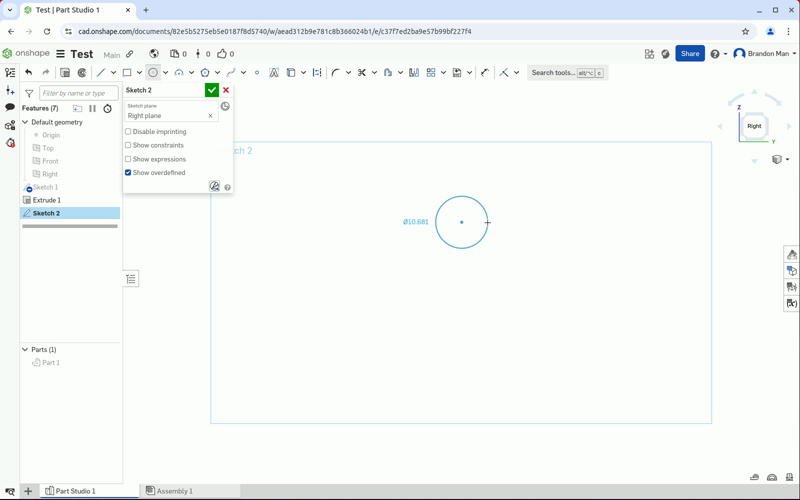
key(esc)
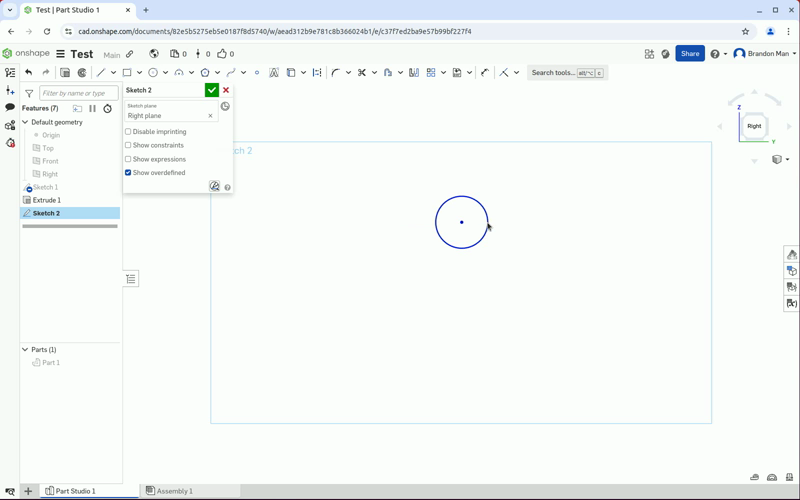
key(c)
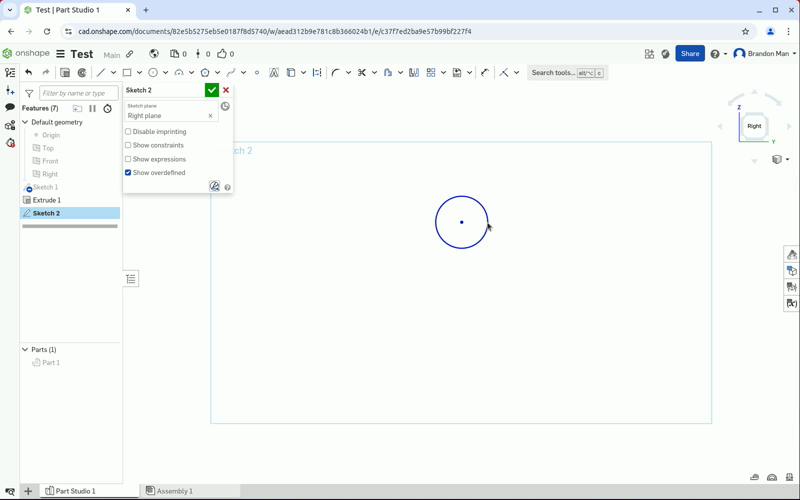
key_down(shift)
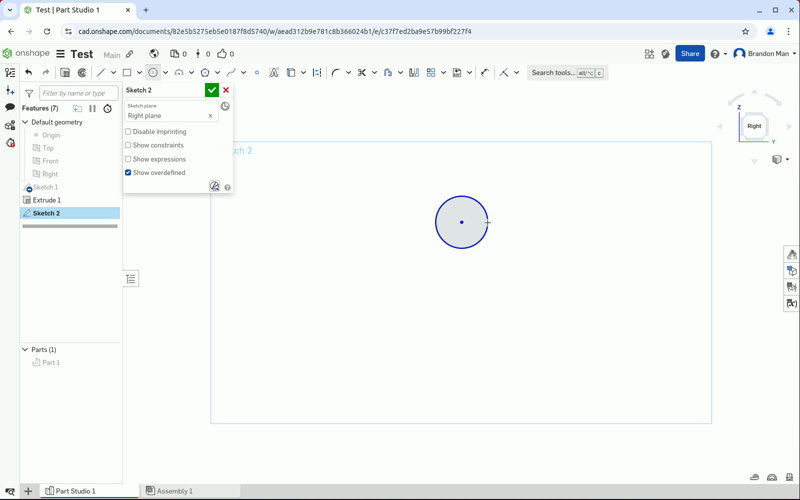
mouse_move(461, 222)
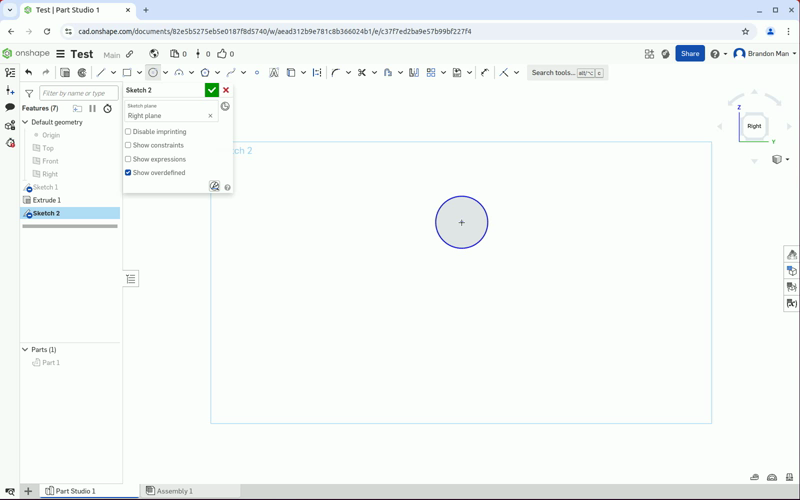
click(461, 222)
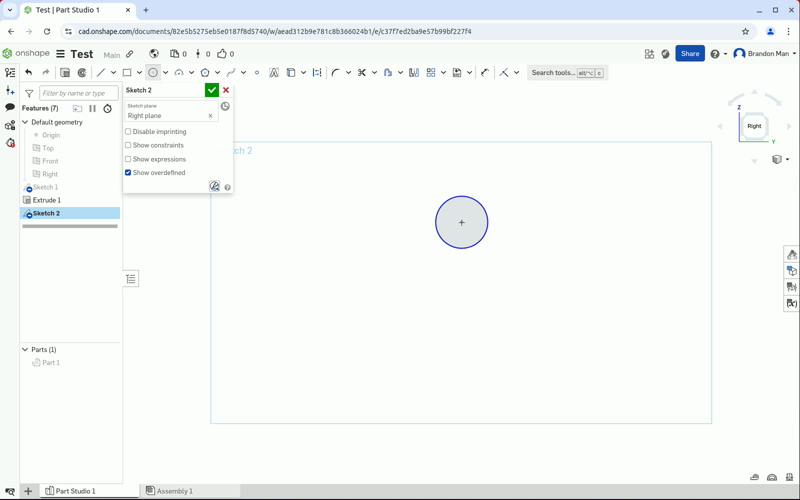
key_up(shift)
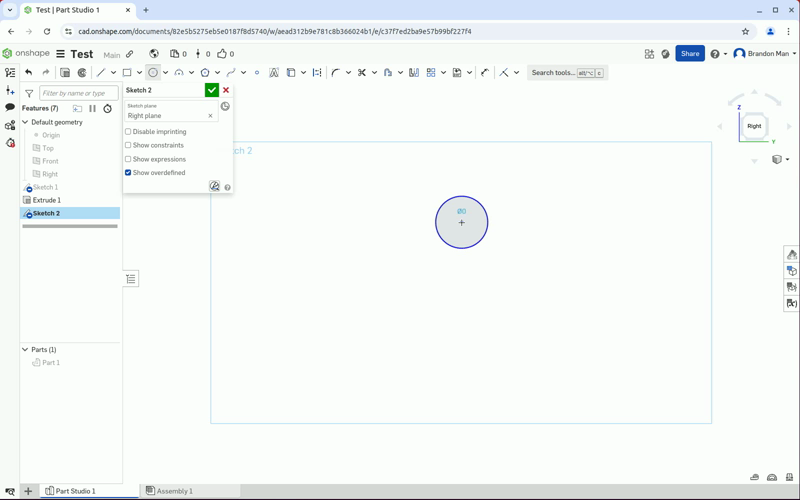
mouse_move(477, 222)
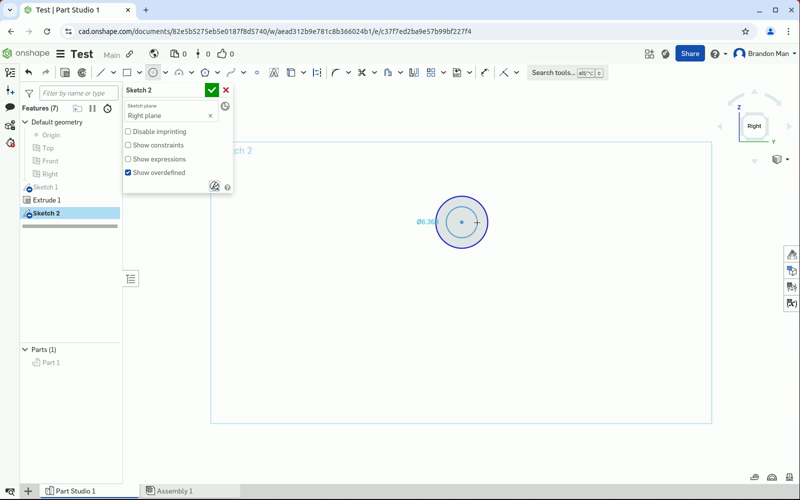
click(477, 222)
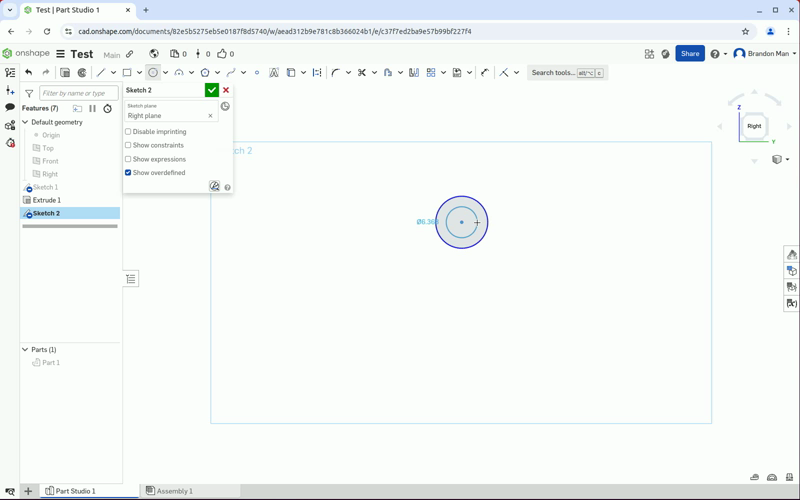
key(esc)
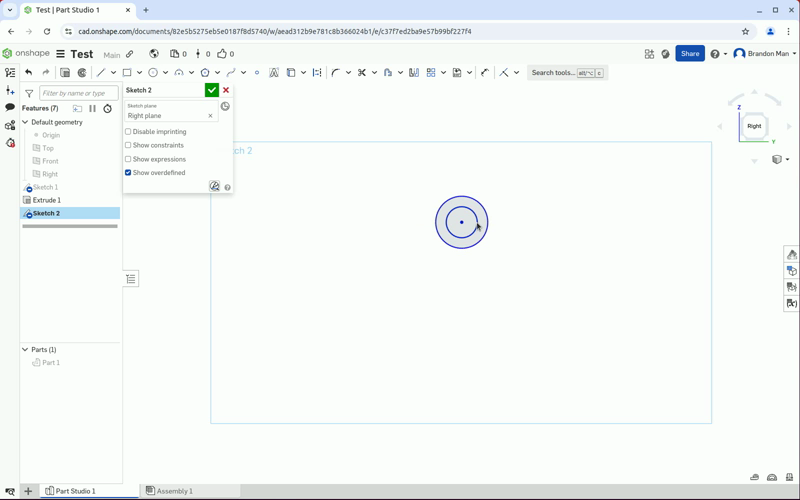
mouse_move(466, 239)
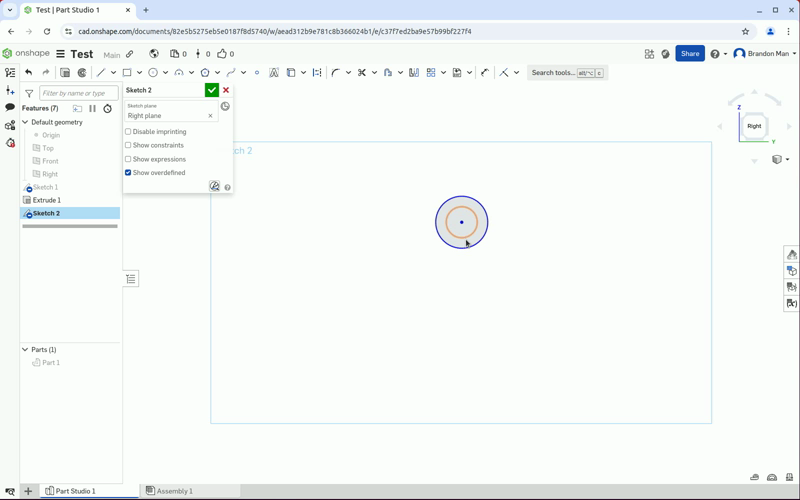
scroll(6)
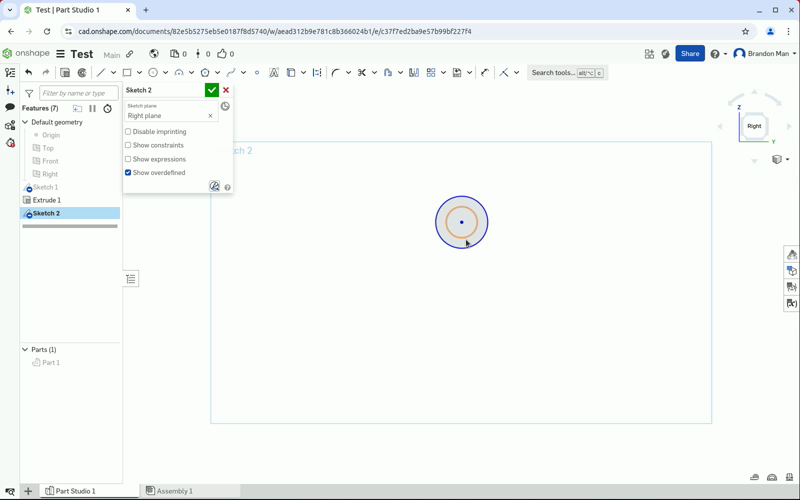
scroll(6)
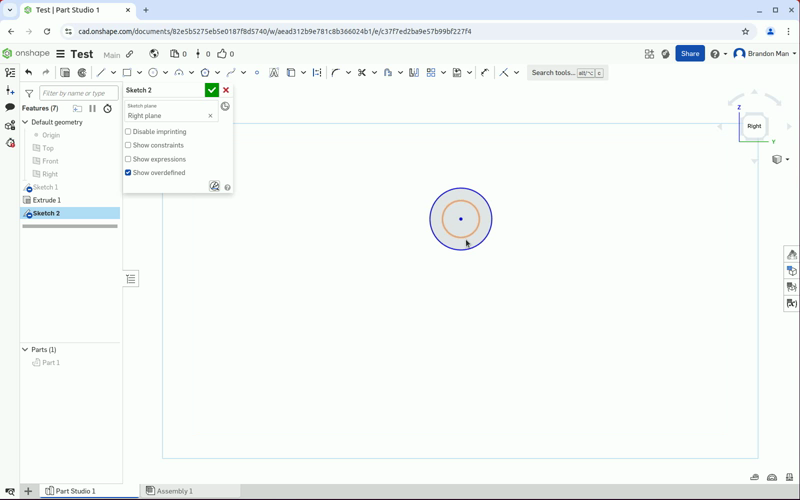
scroll(6)
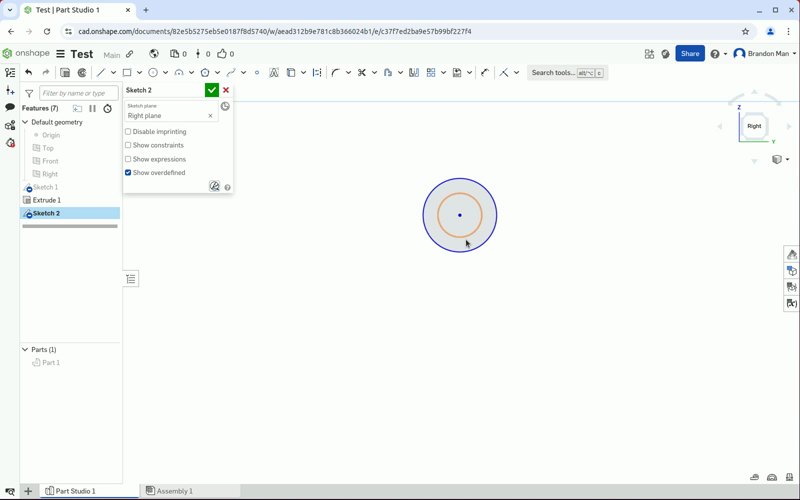
scroll(6)
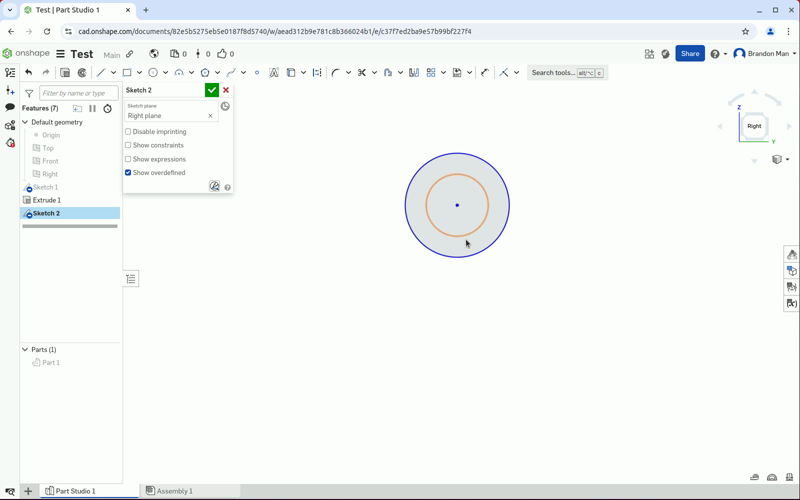
scroll(6)
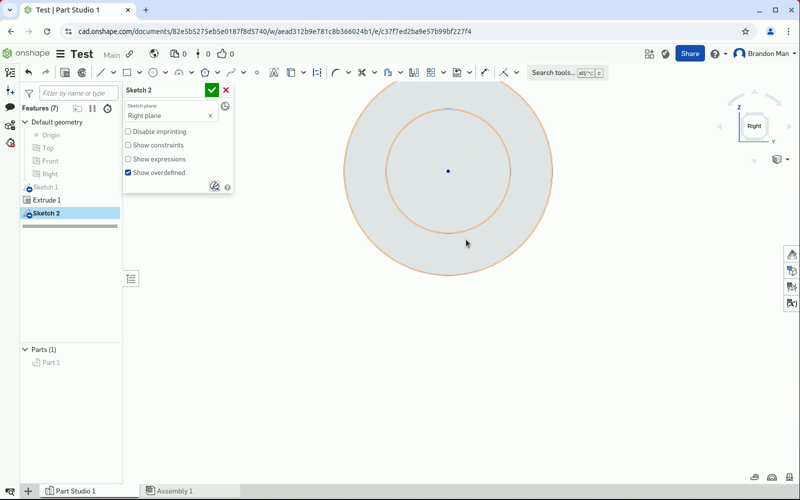
scroll(6)
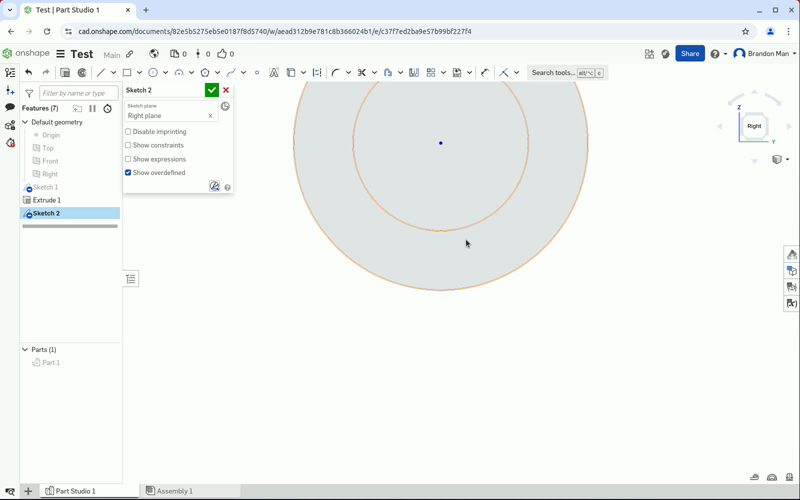
scroll(6)
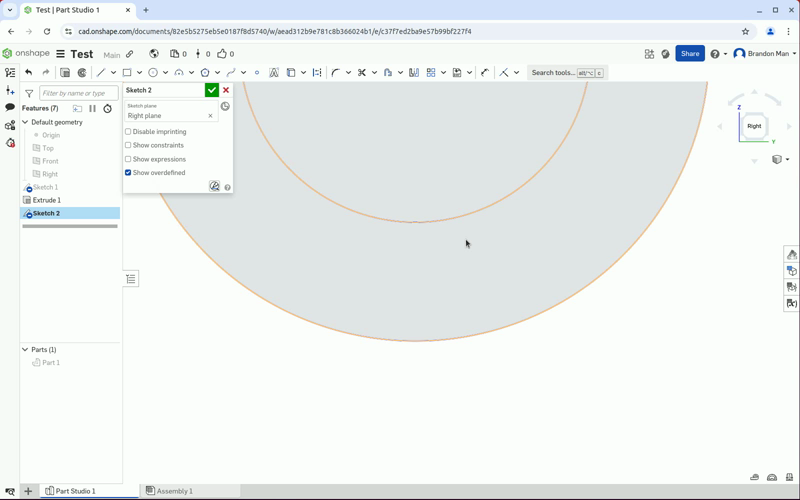
click(466, 239)
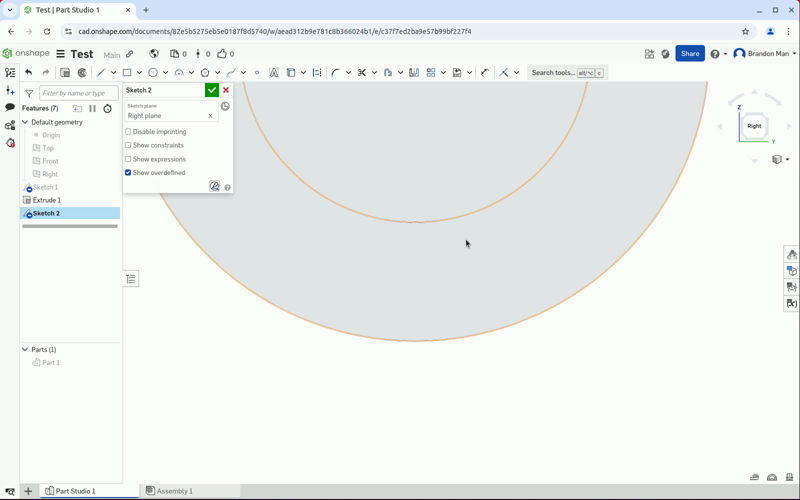
scroll(-6)
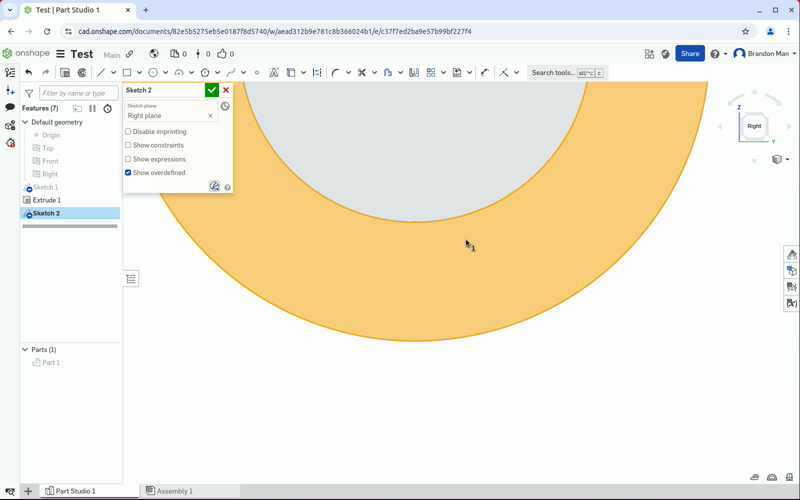
scroll(-6)
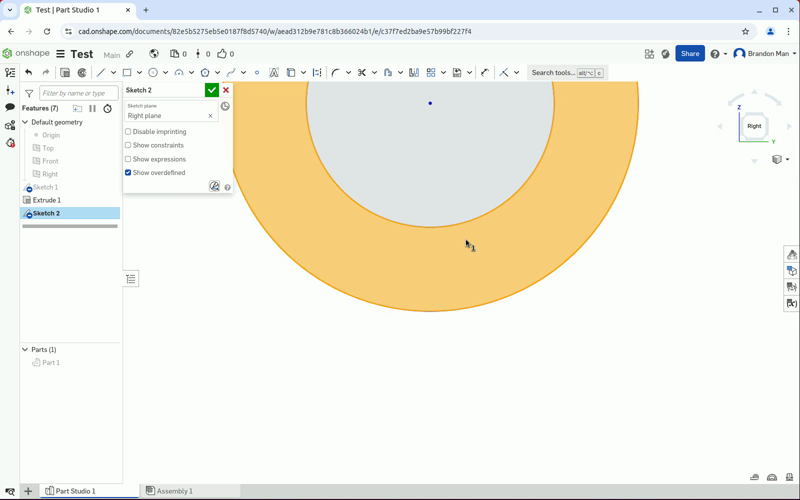
scroll(-6)
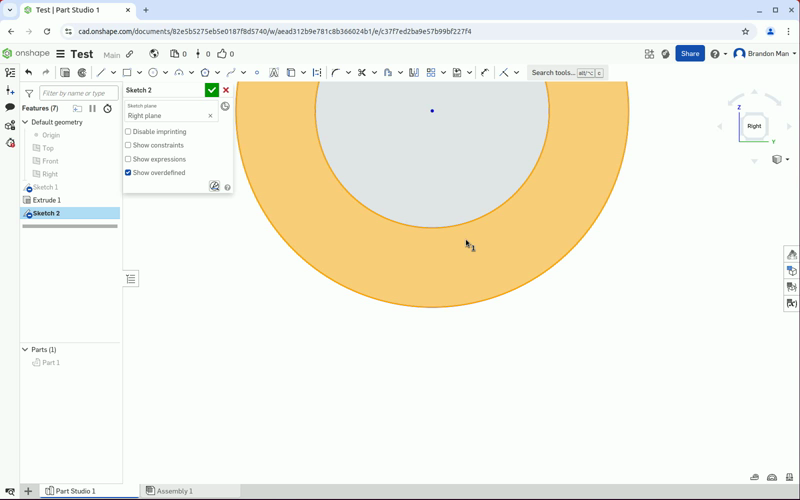
scroll(-6)
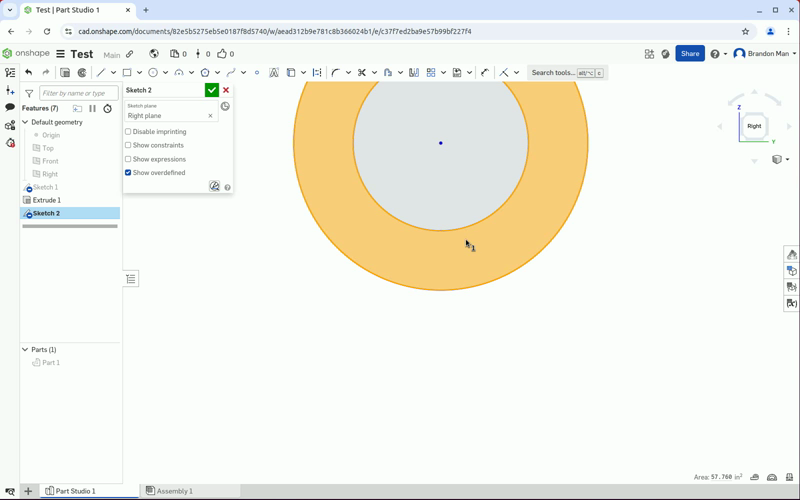
scroll(-6)
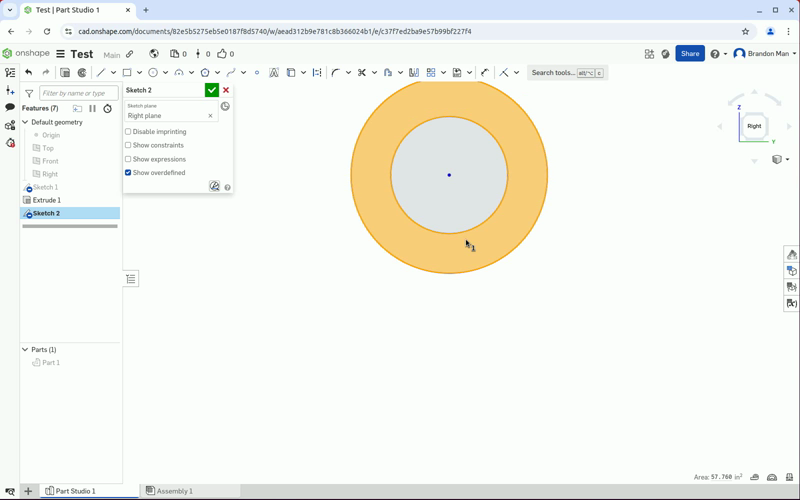
scroll(-6)
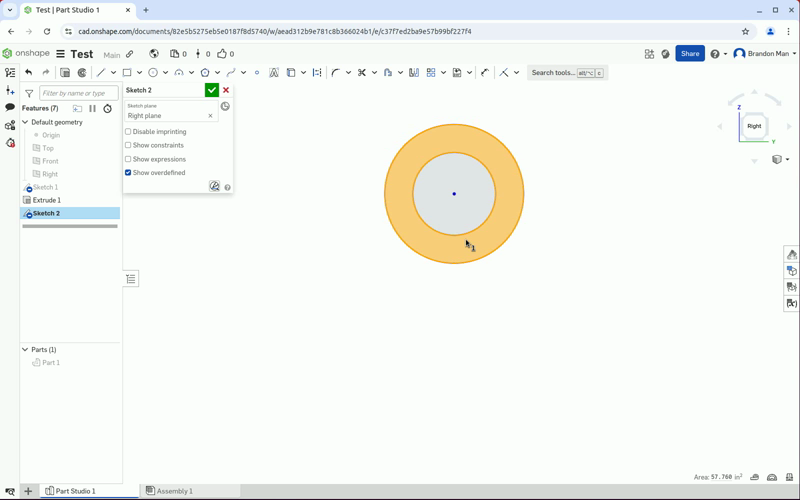
scroll(-6)
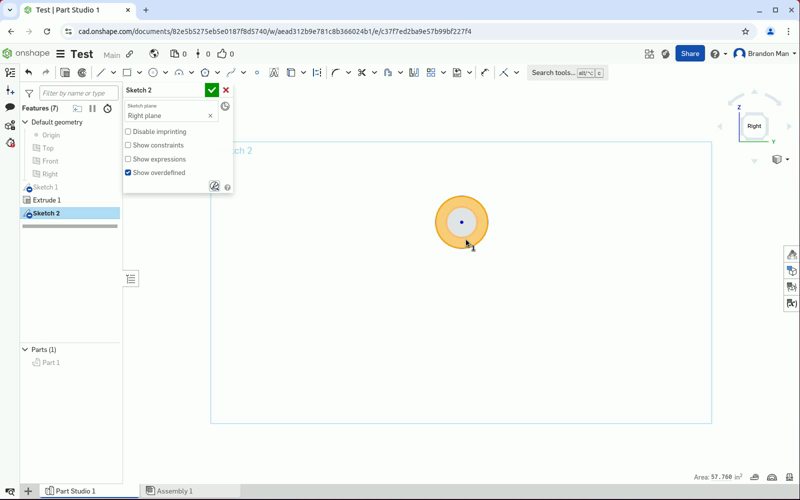
mouse_move(73, 352)
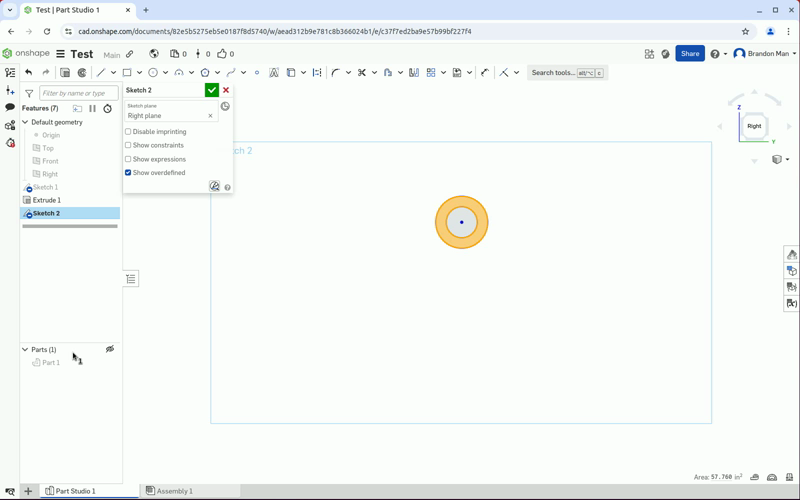
key(shift+y)
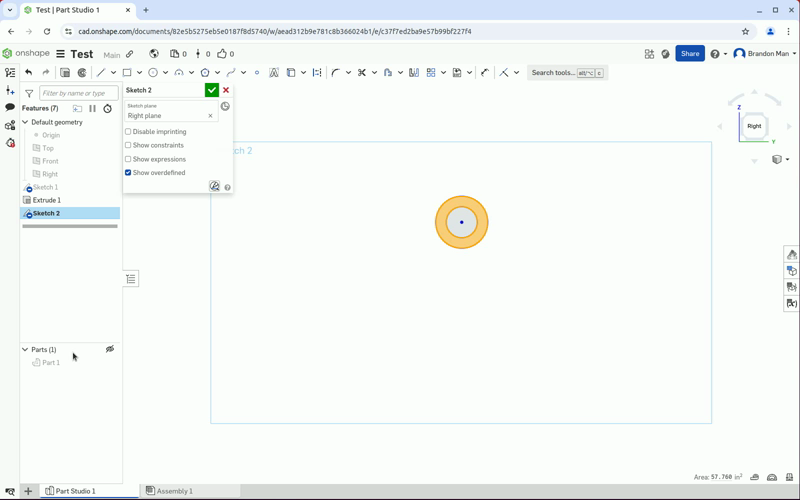
key(shift+e)
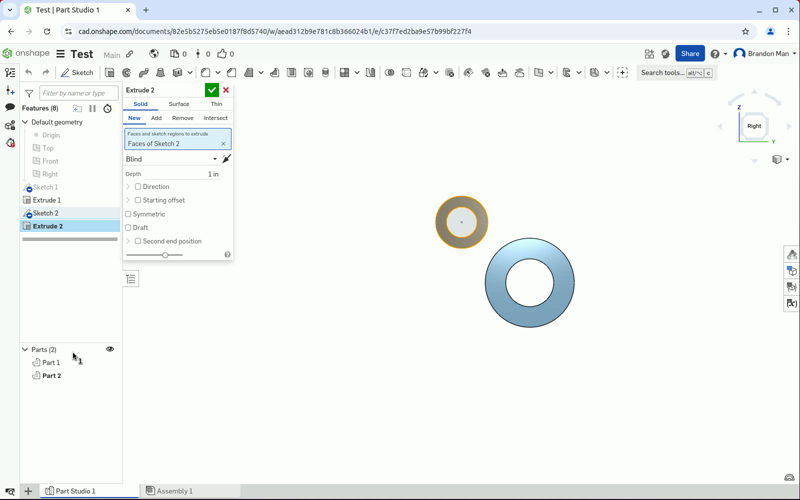
mouse_move(143, 106)
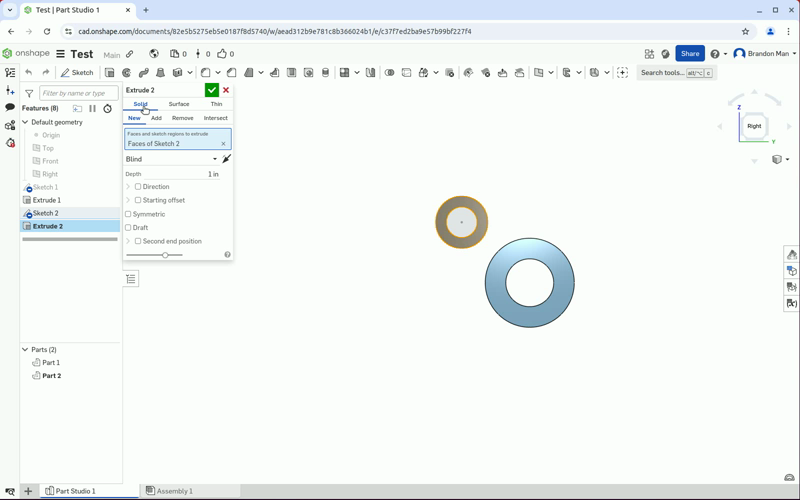
click(143, 106)
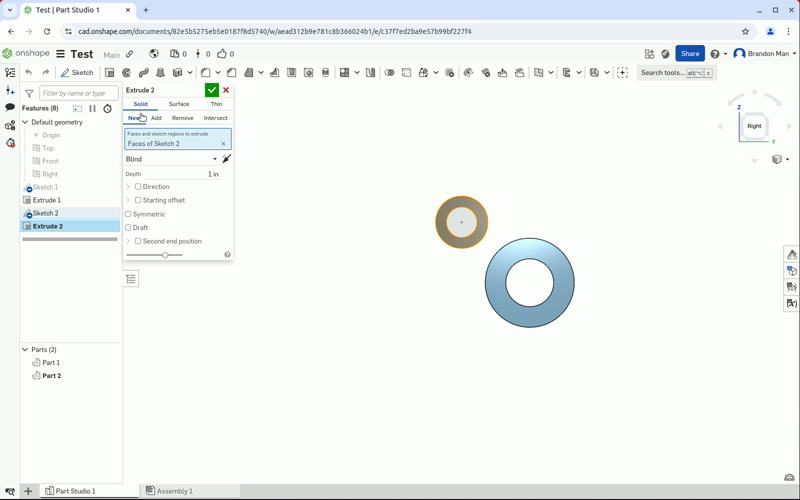
mouse_move(137, 120)
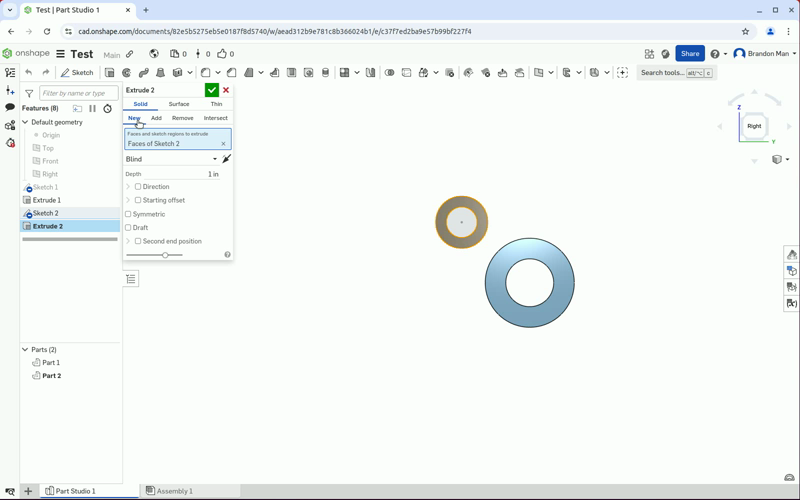
click(137, 120)
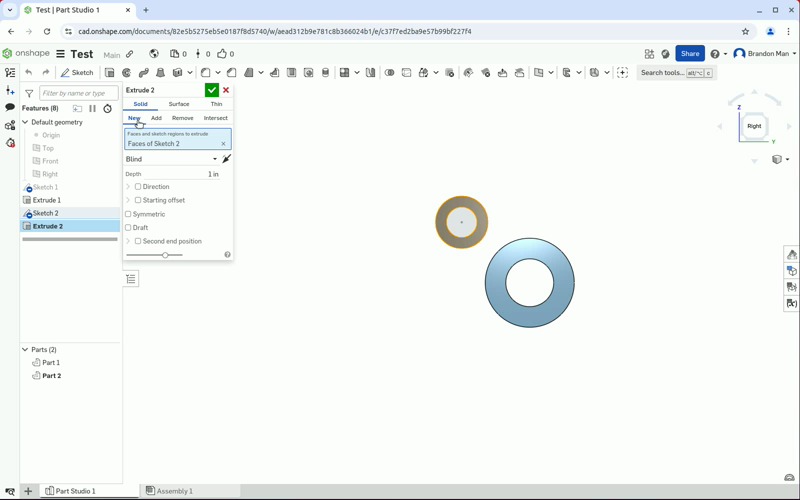
key(tab, 4)
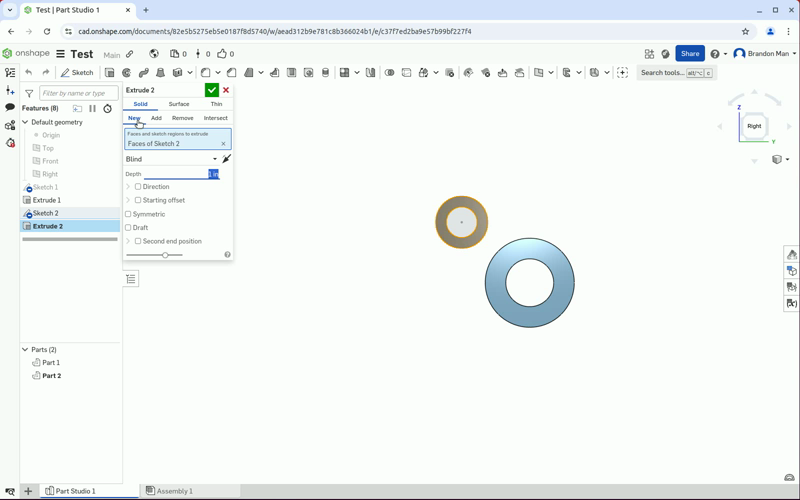
text(8.184)
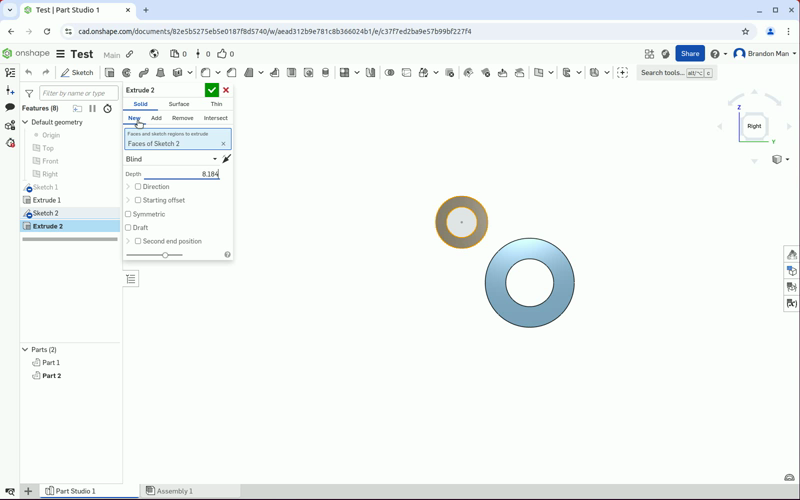
key(enter)
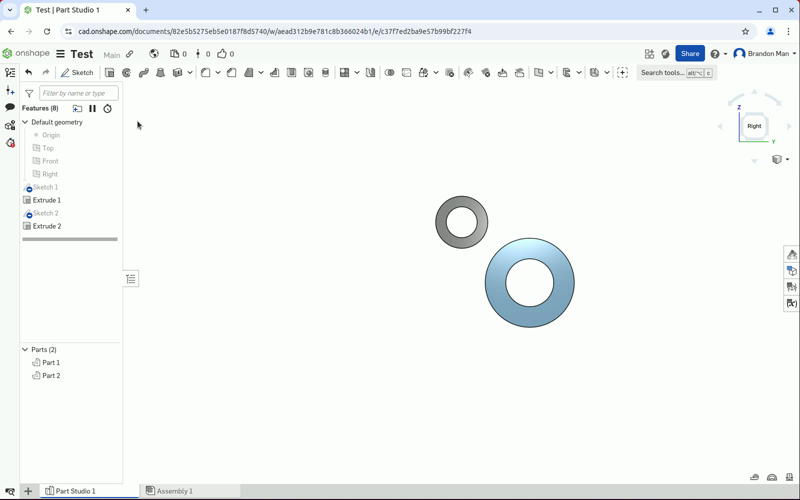
key(shift+h)
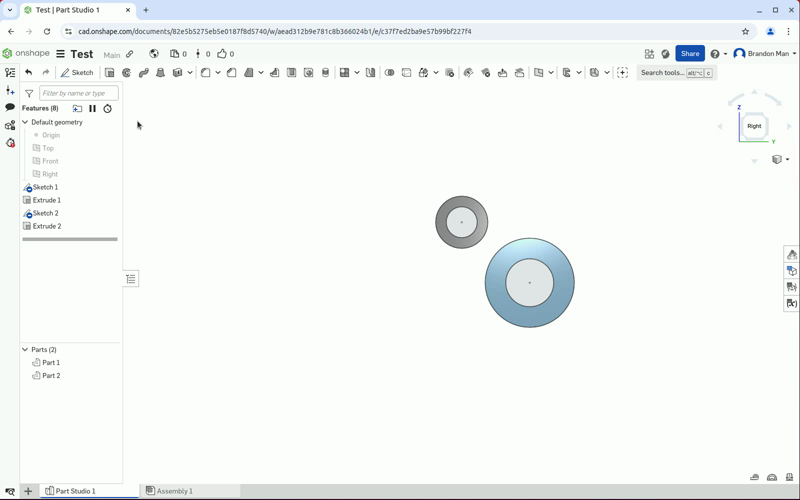
key(shift+h)
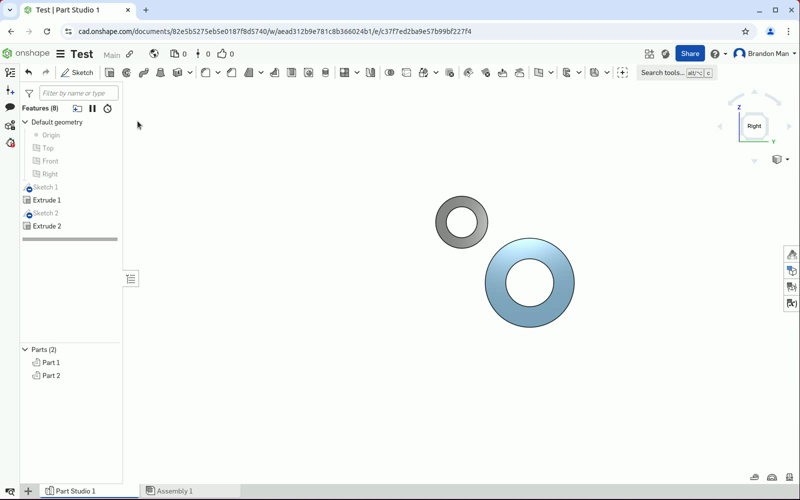
mouse_move(73, 189)
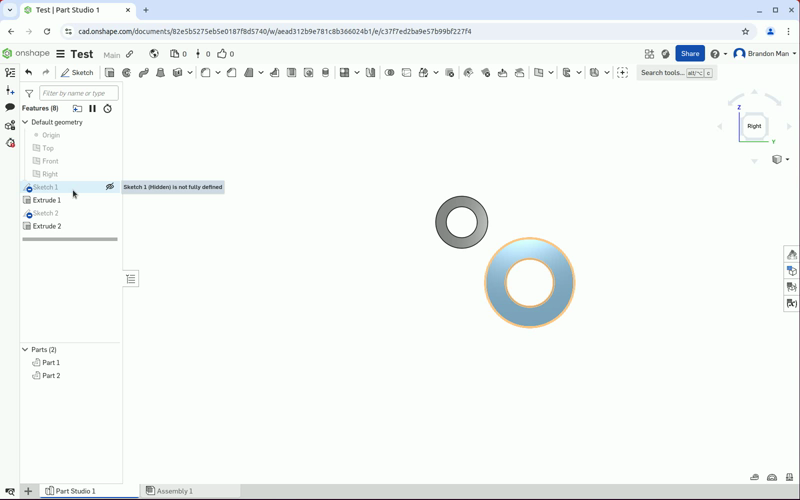
click(73, 189)
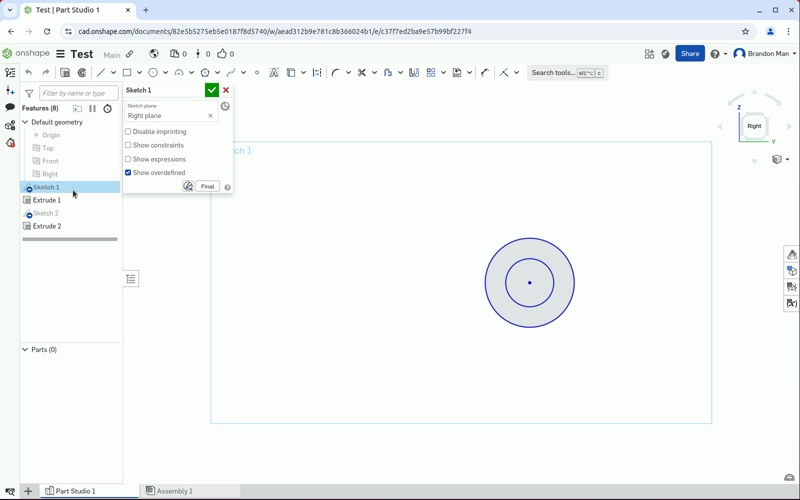
mouse_move(229, 92)
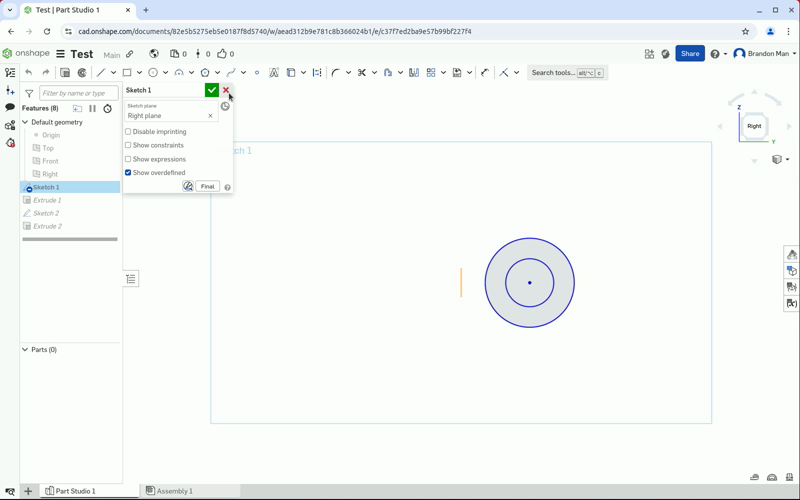
click(229, 92)
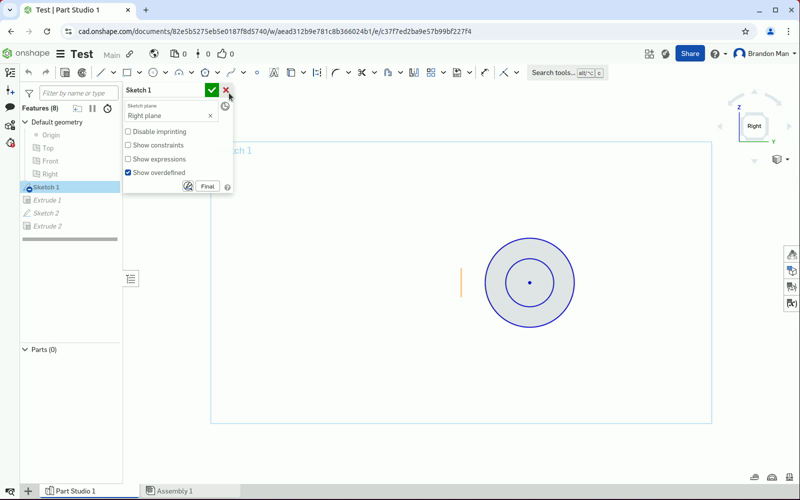
key(shift+s)
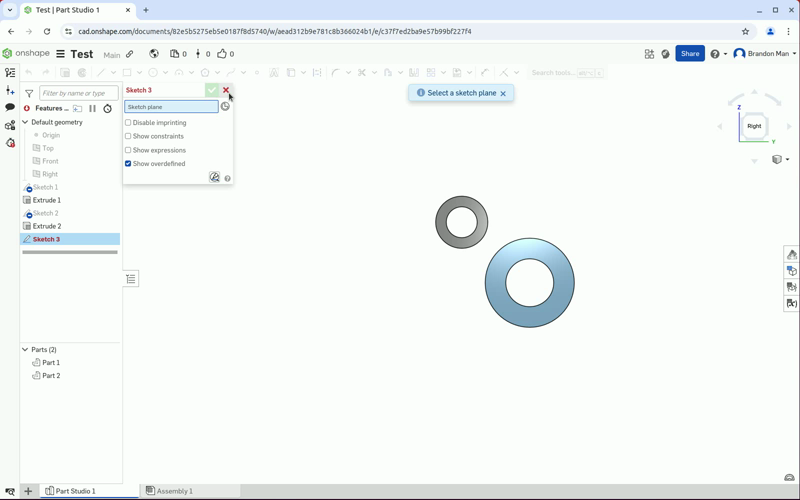
mouse_move(73, 176)
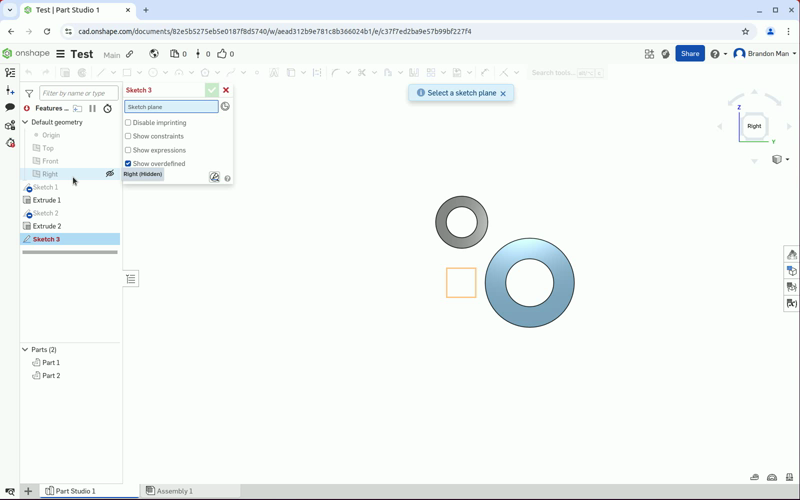
click(73, 176)
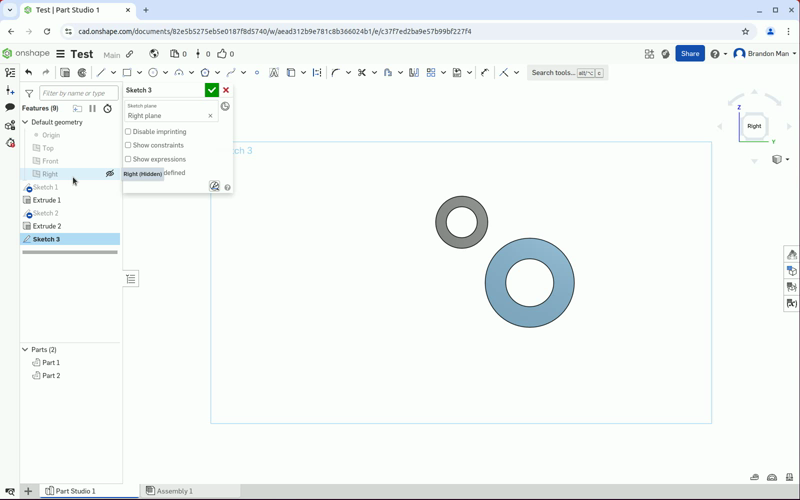
mouse_move(73, 352)
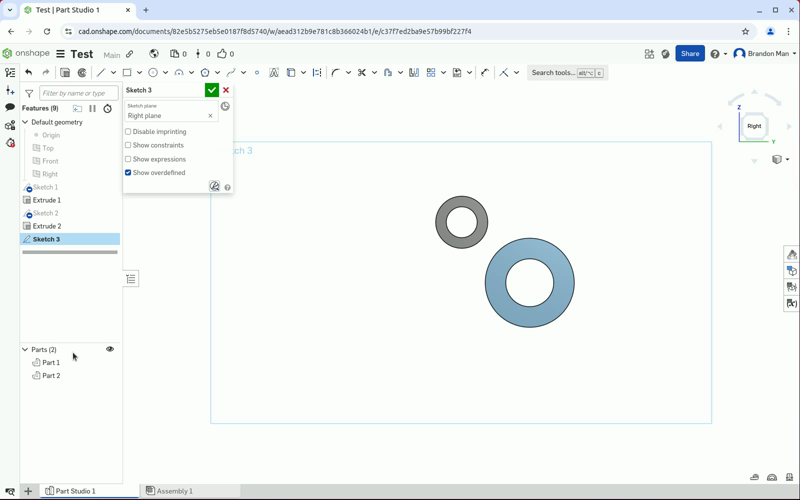
key(y)
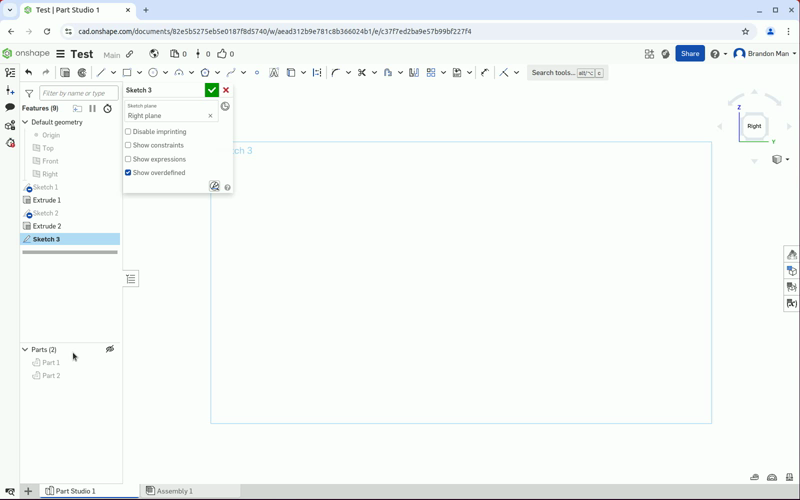
key(c)
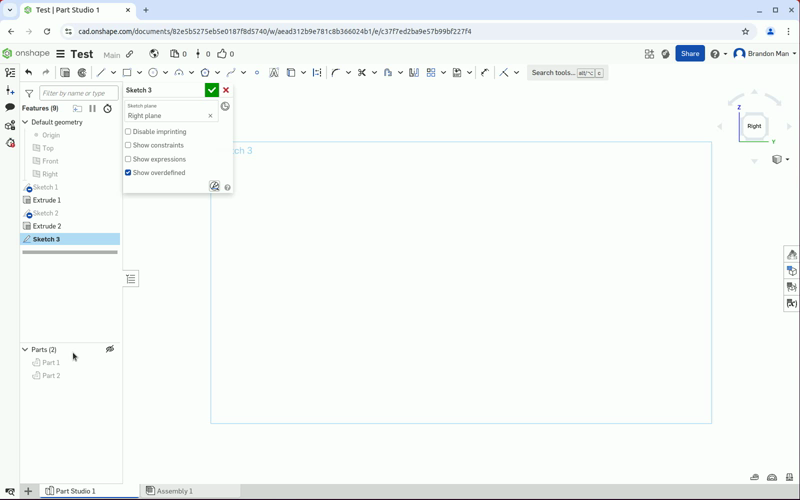
key_down(shift)
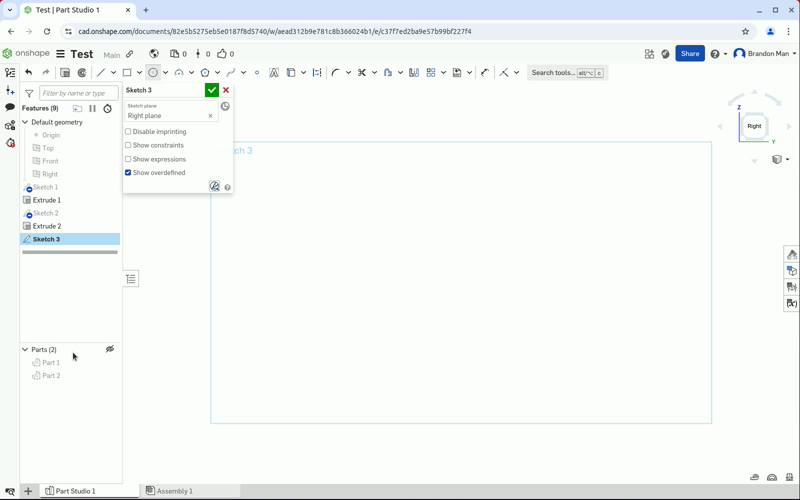
mouse_move(392, 282)
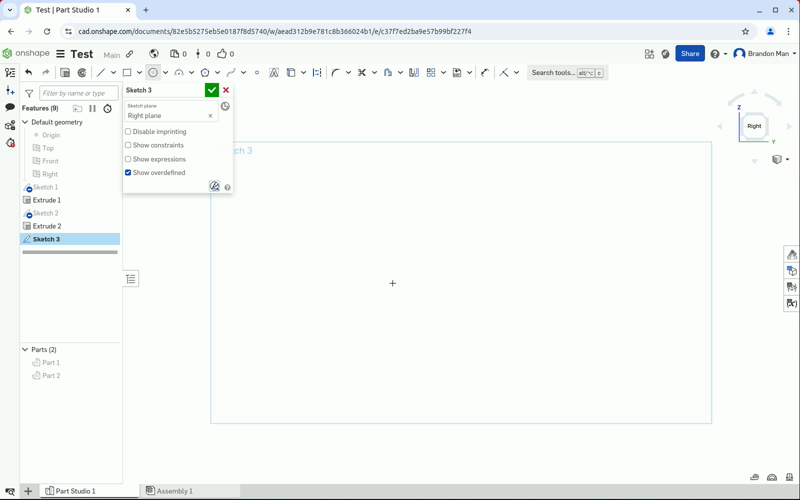
click(392, 282)
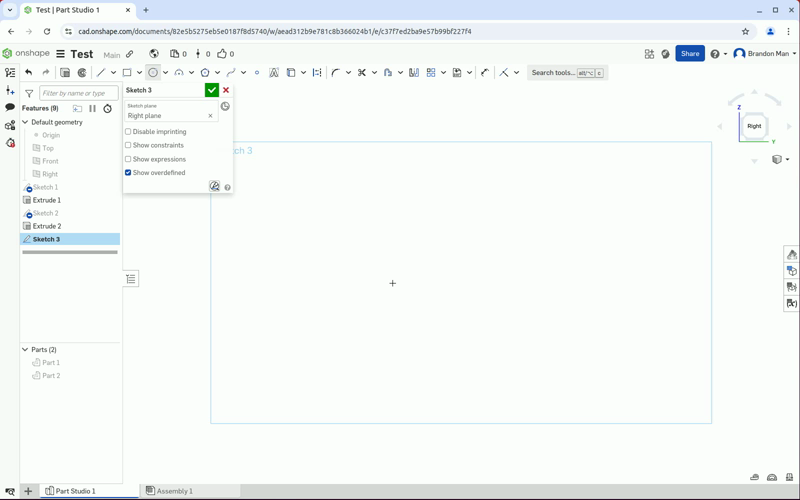
key_up(shift)
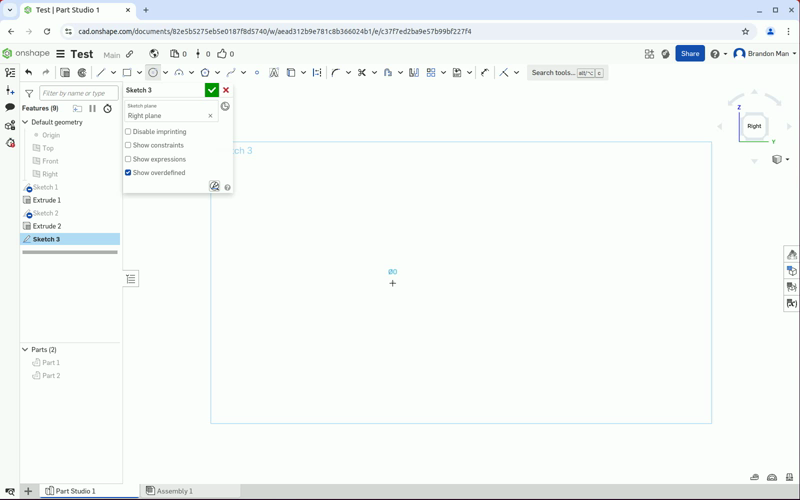
mouse_move(437, 282)
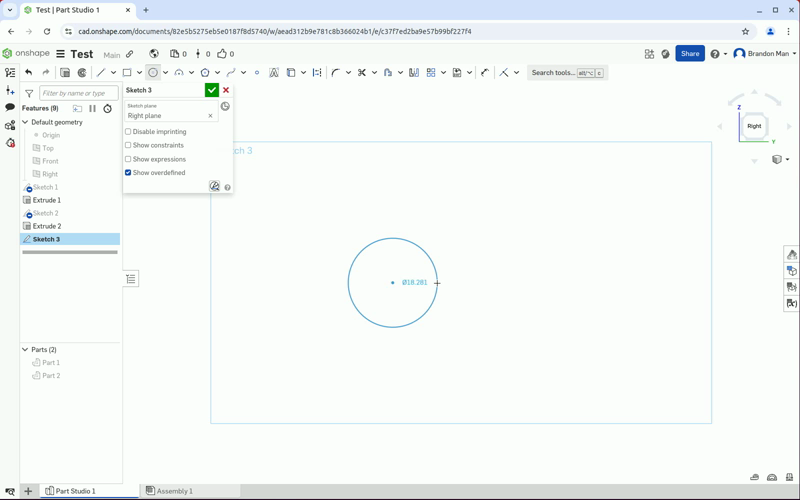
click(437, 282)
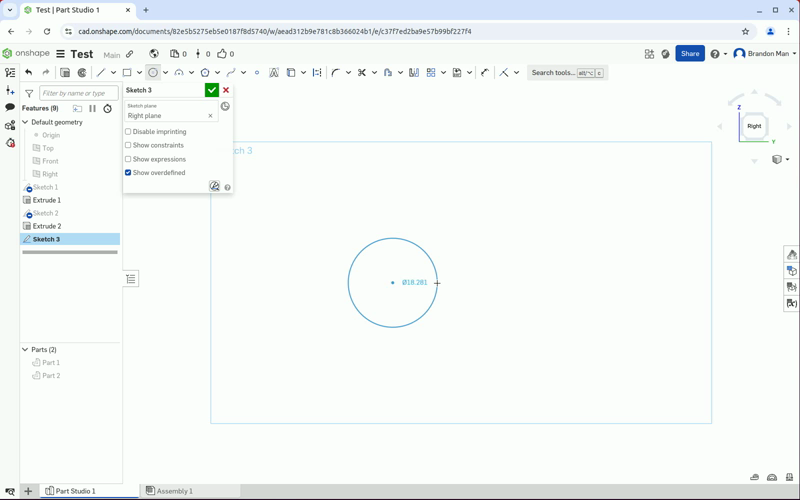
key(esc)
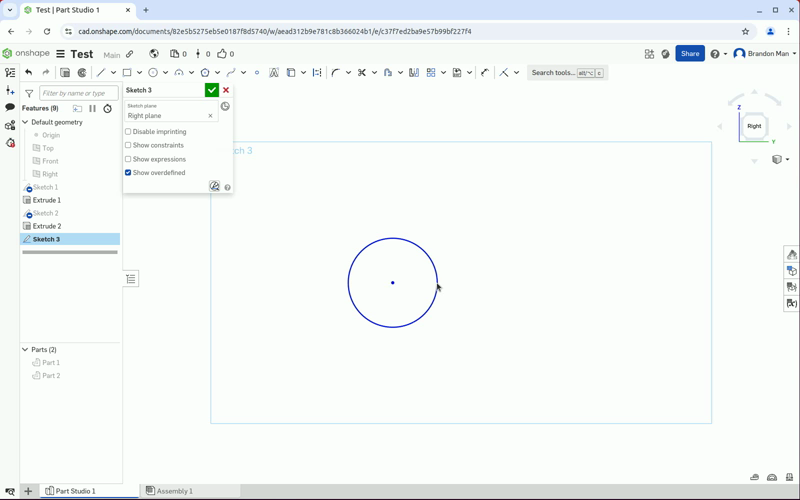
key(c)
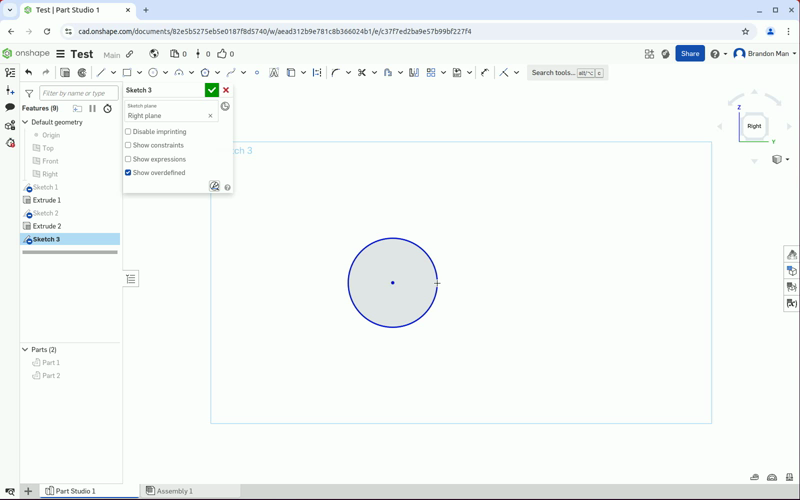
key_down(shift)
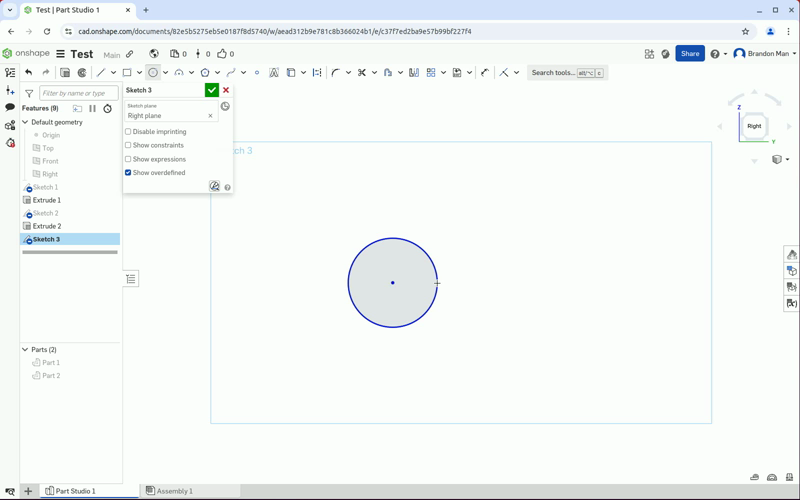
mouse_move(392, 282)
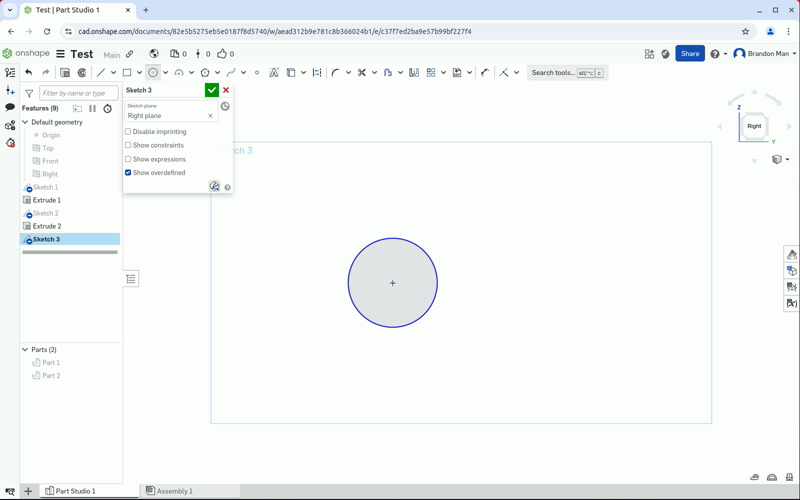
click(392, 282)
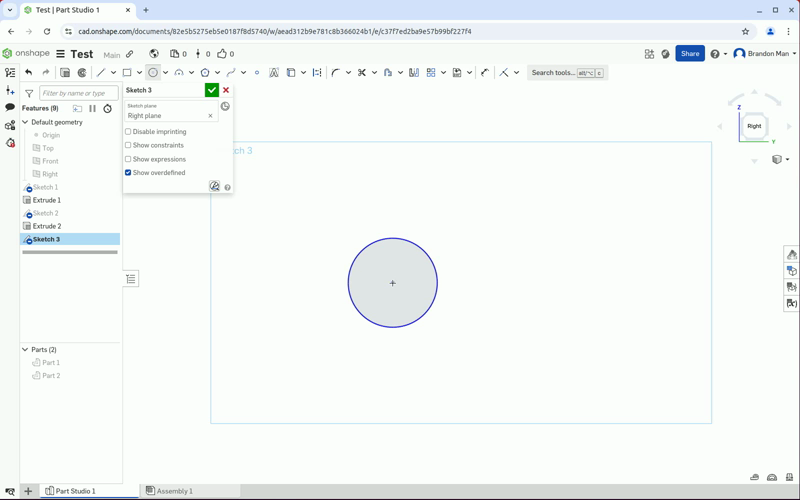
key_up(shift)
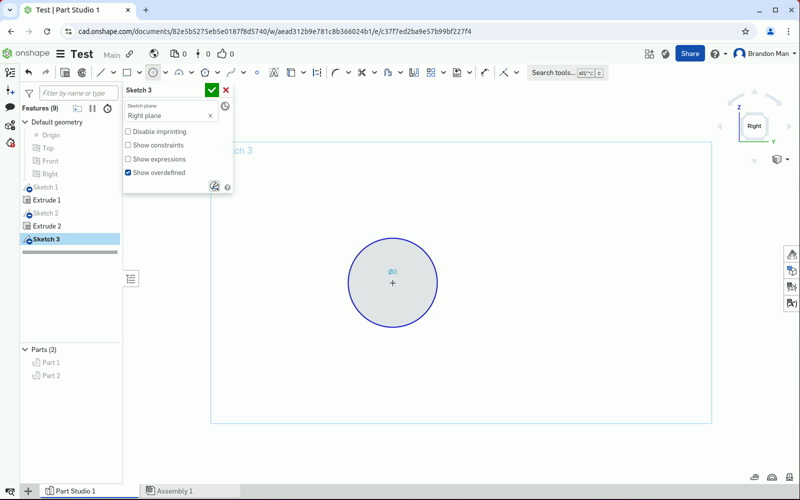
mouse_move(416, 282)
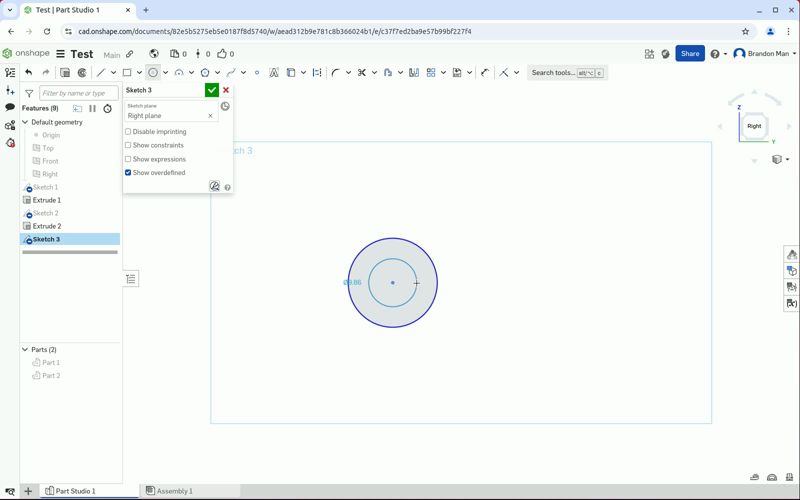
click(416, 282)
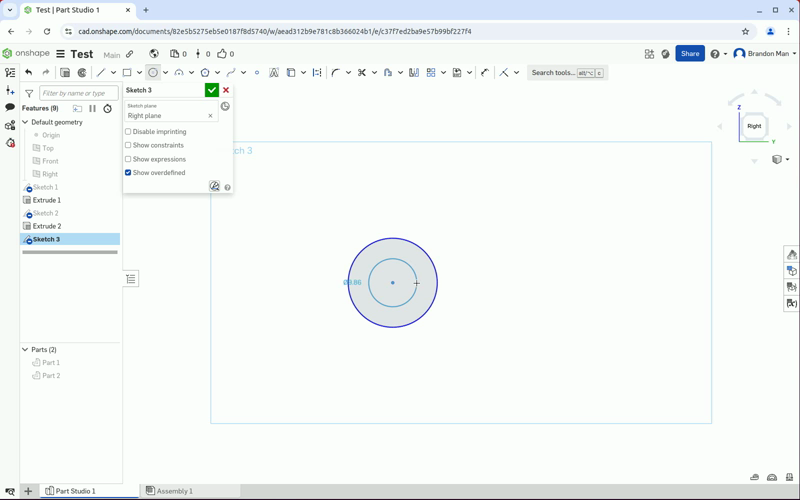
key(esc)
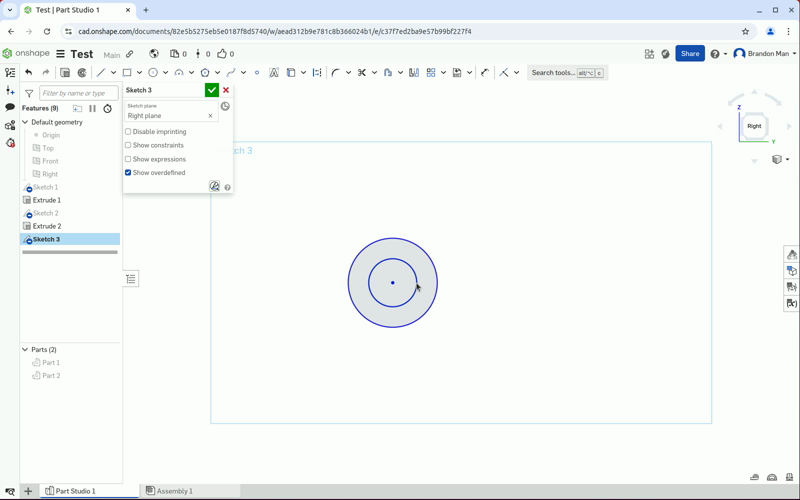
mouse_move(431, 296)
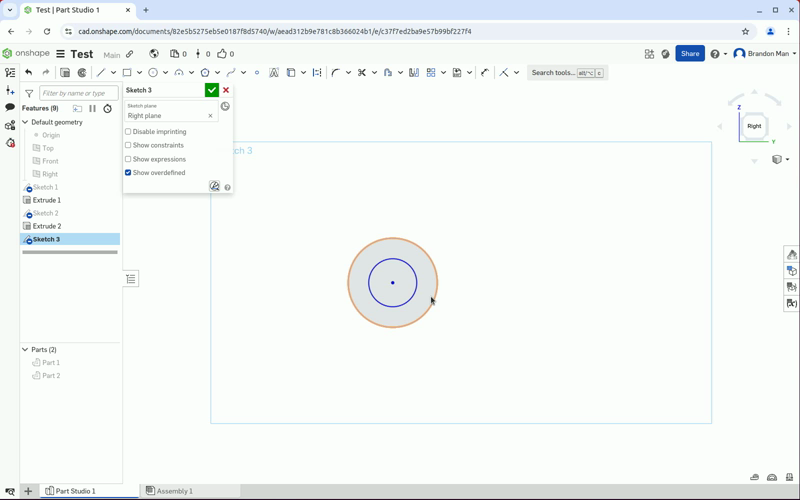
click(431, 296)
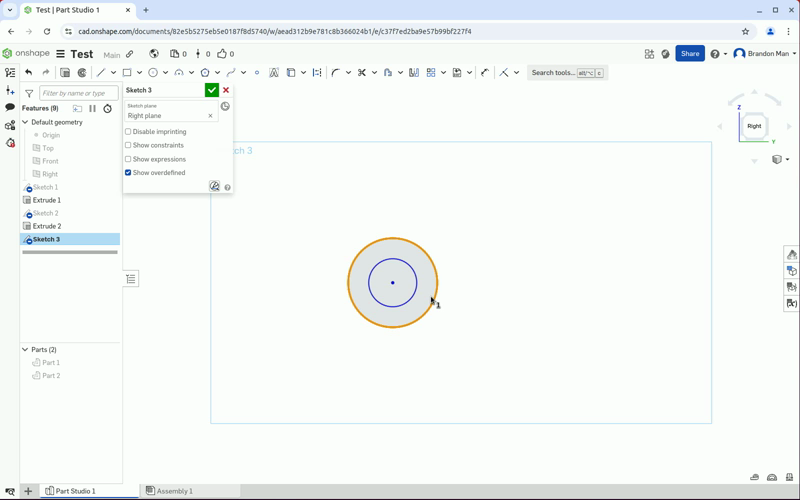
mouse_move(73, 352)
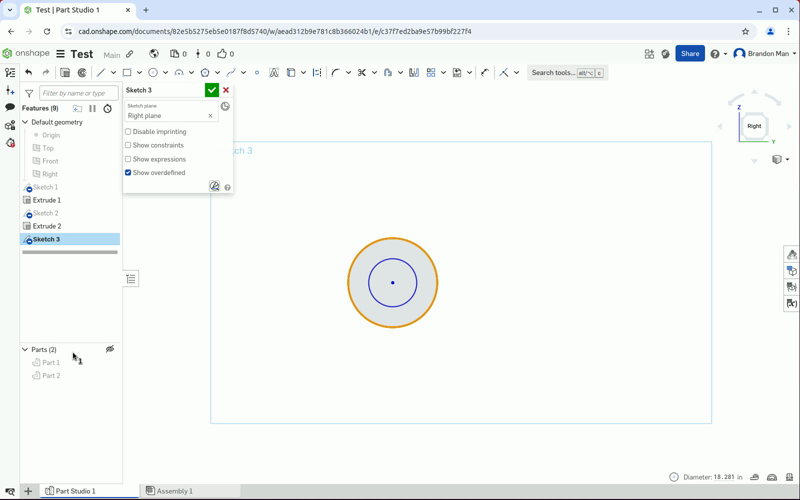
key(shift+y)
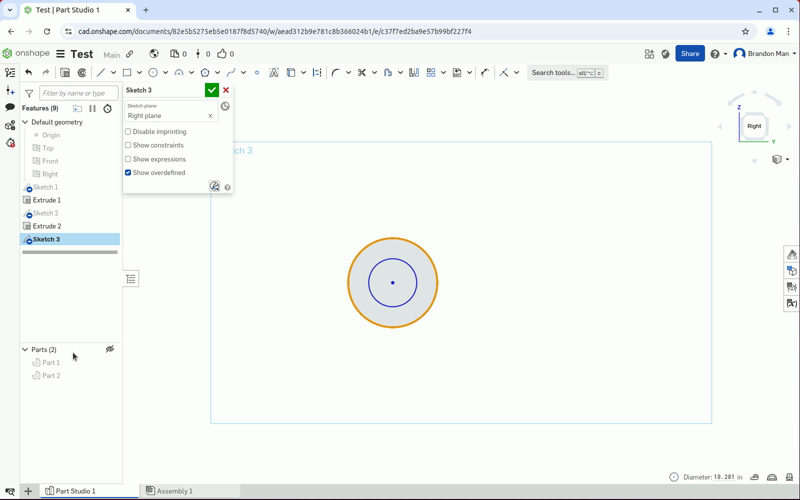
key(shift+e)
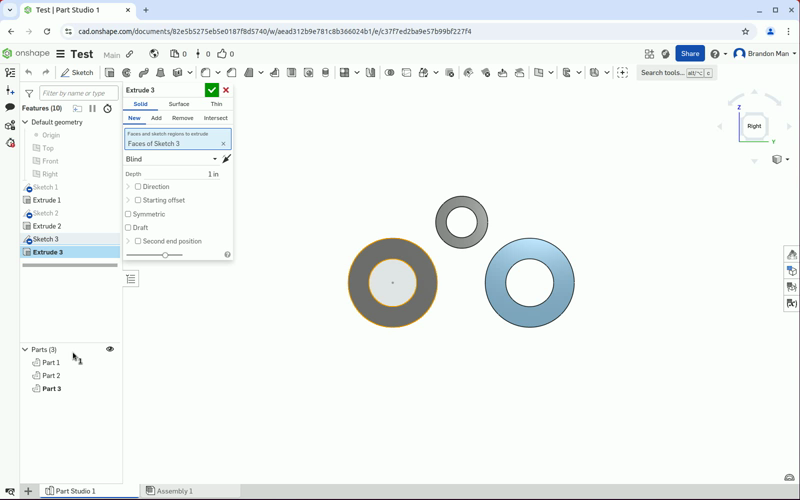
mouse_move(143, 106)
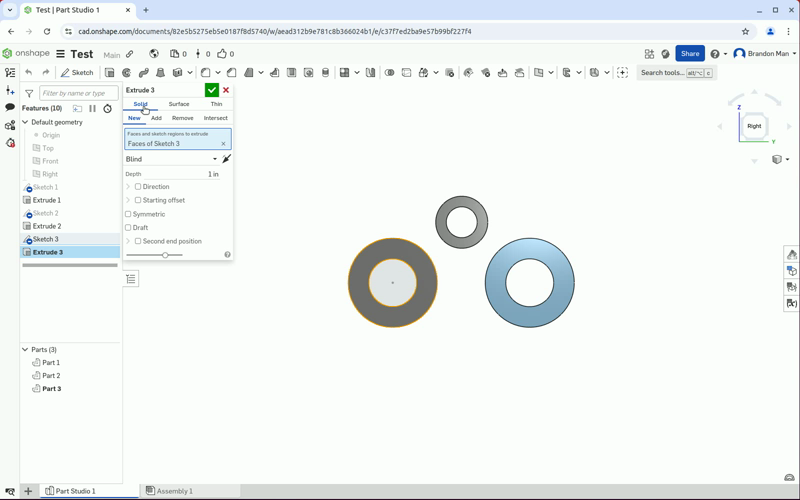
click(143, 106)
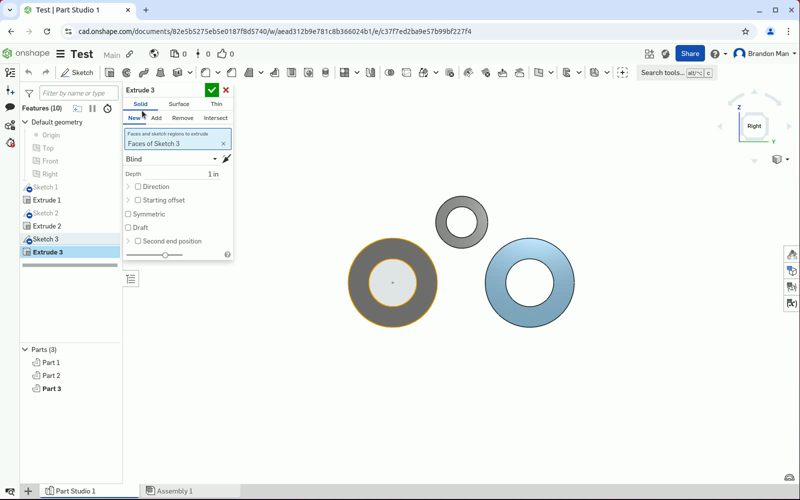
mouse_move(137, 120)
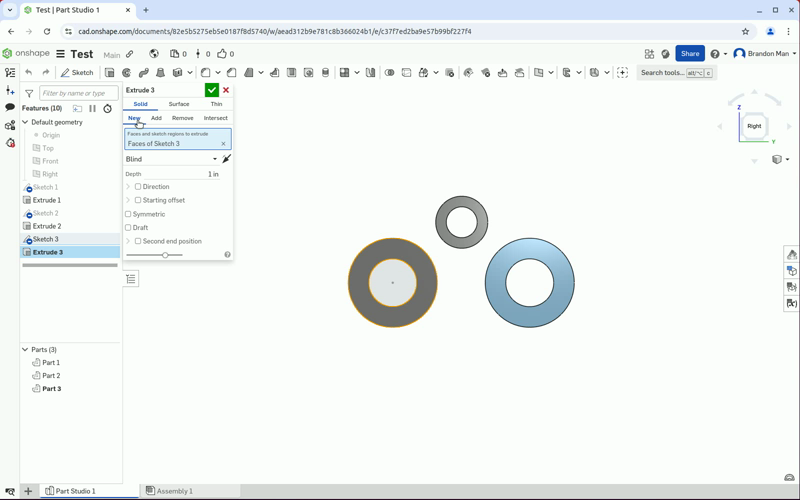
click(137, 120)
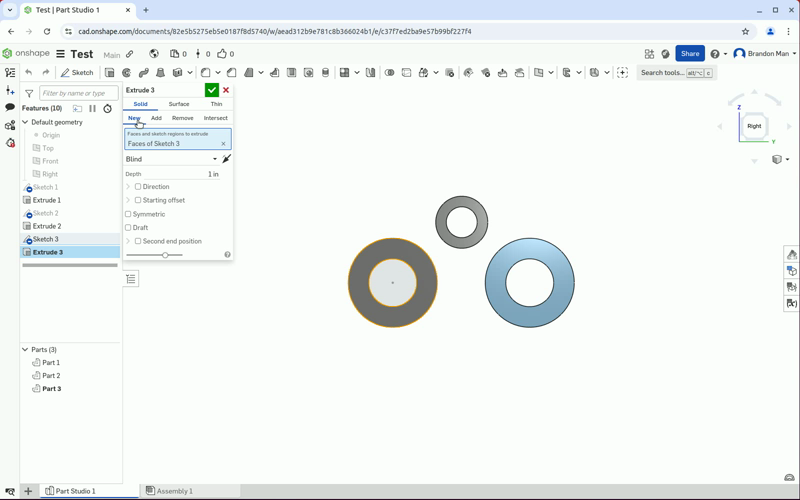
key(tab, 4)
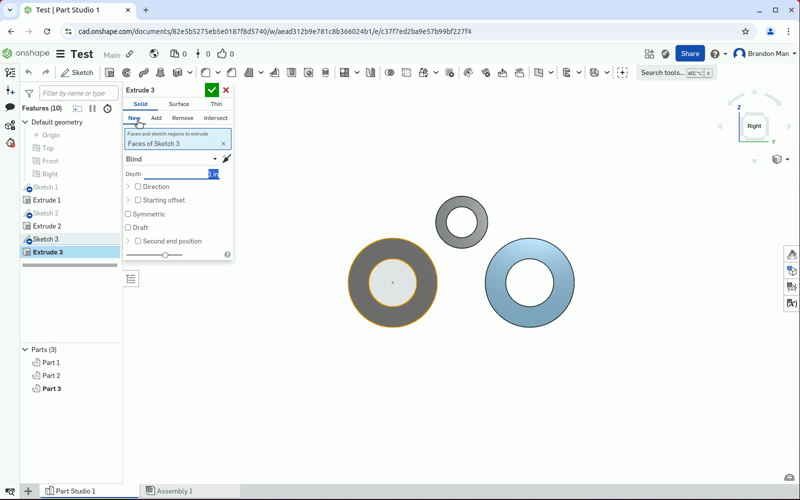
text(8.184)
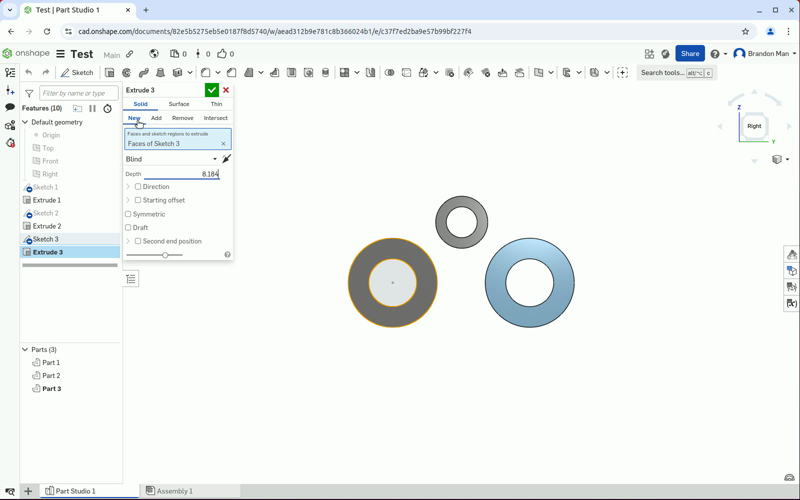
key(enter)
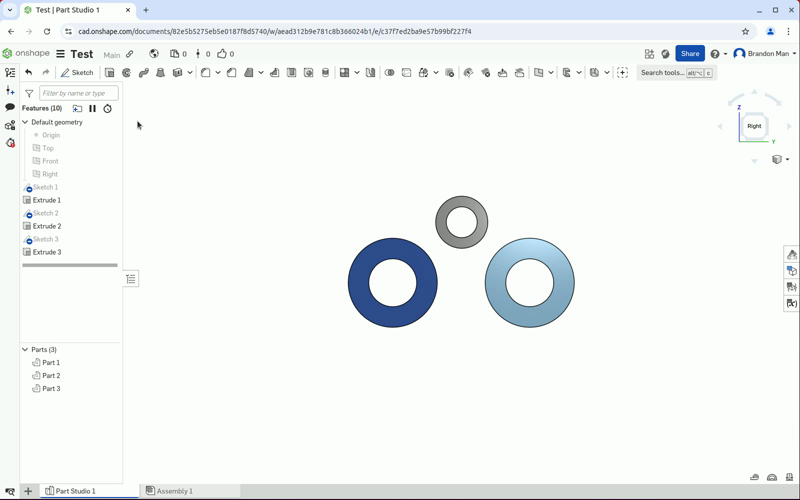
key(shift+h)
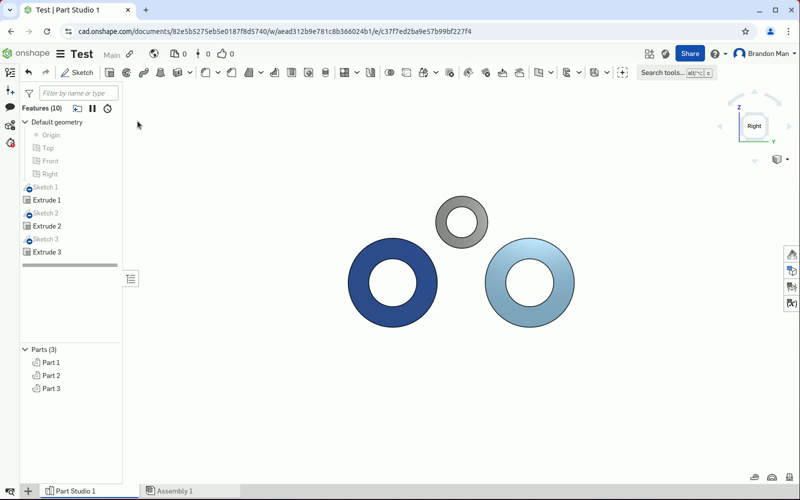
key(shift+h)
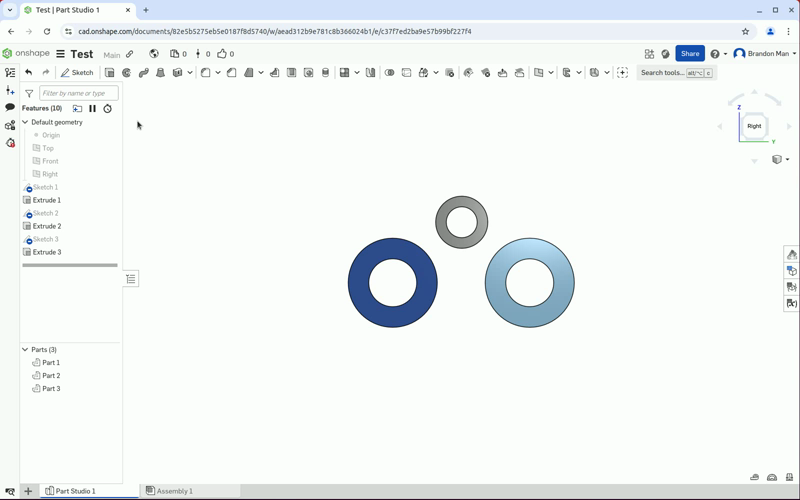
mouse_move(73, 189)
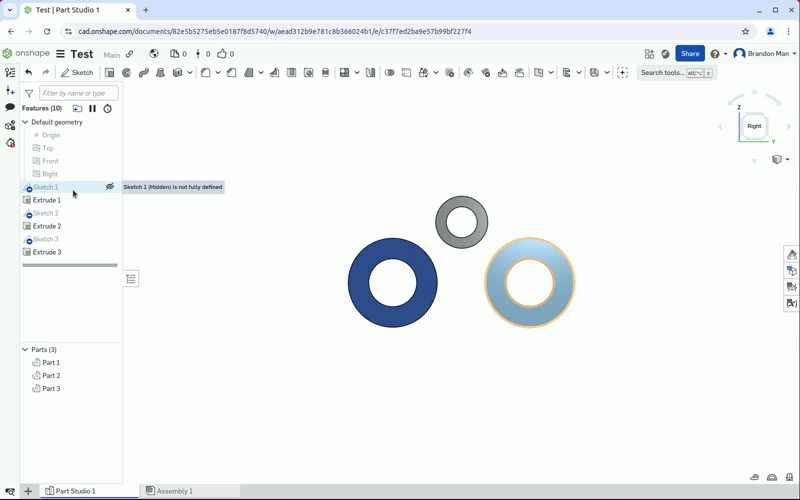
click(73, 189)
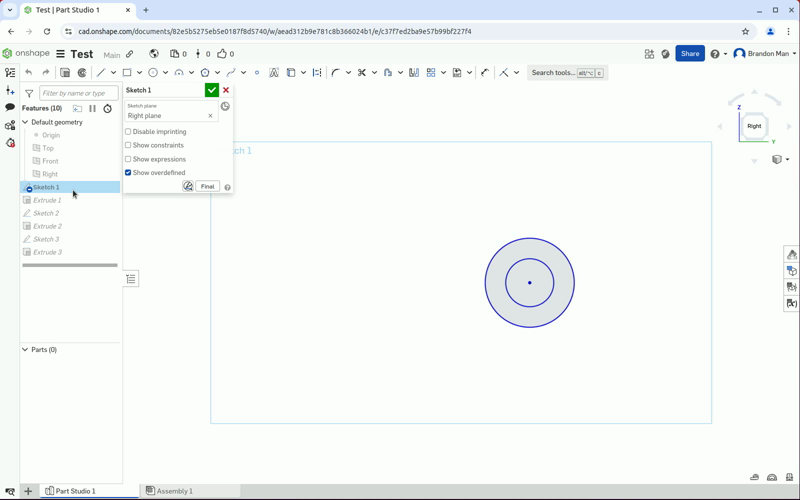
mouse_move(229, 92)
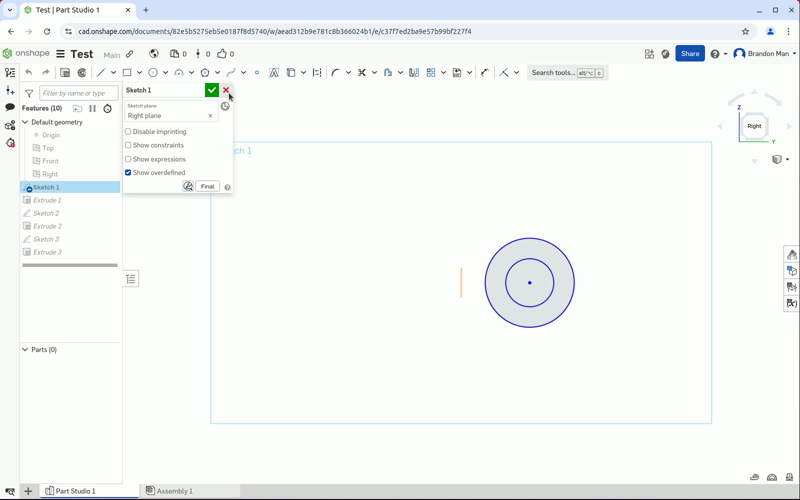
click(229, 92)
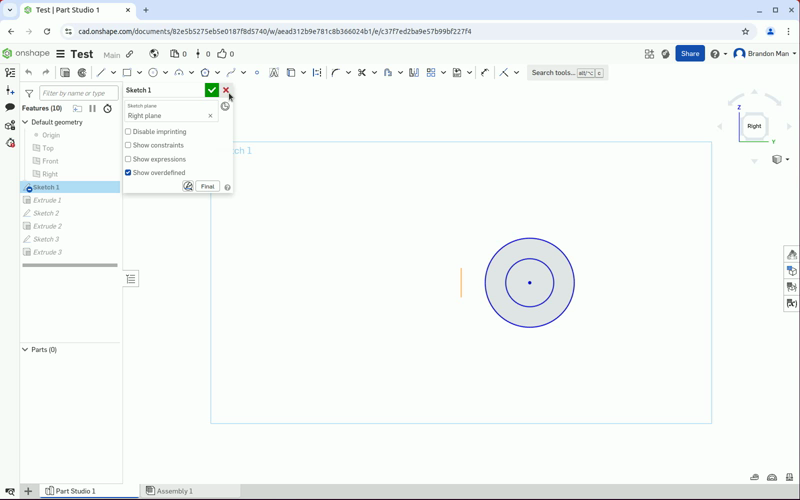
key(shift+s)
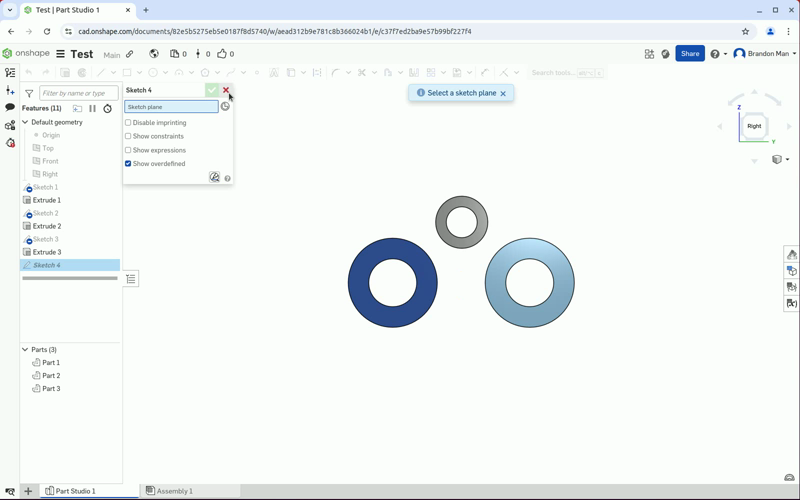
mouse_move(73, 176)
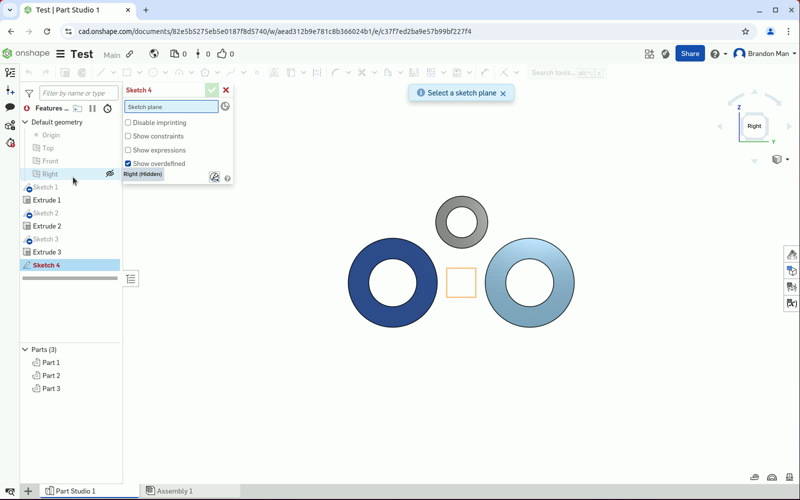
click(73, 176)
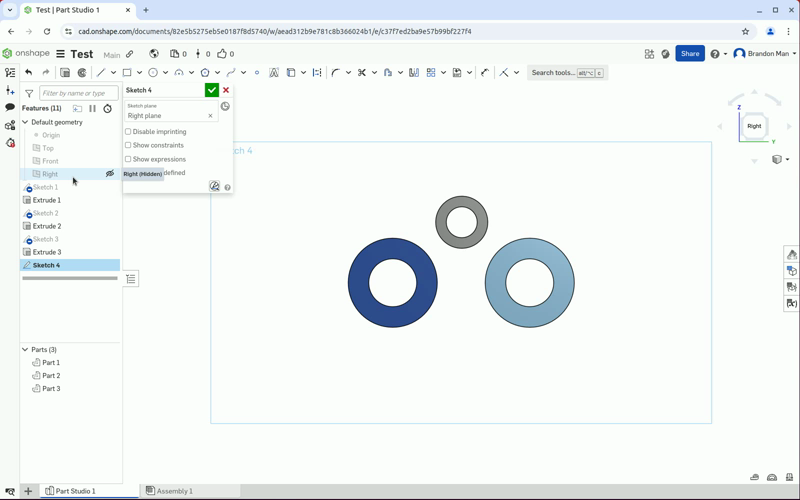
mouse_move(73, 352)
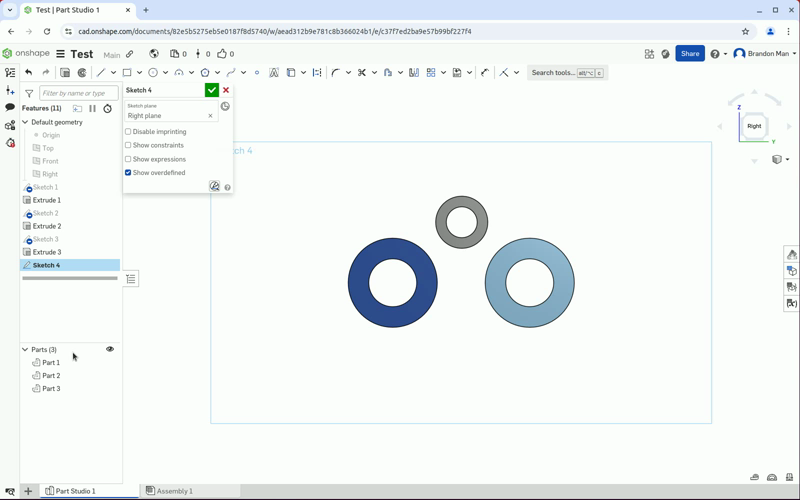
key(y)
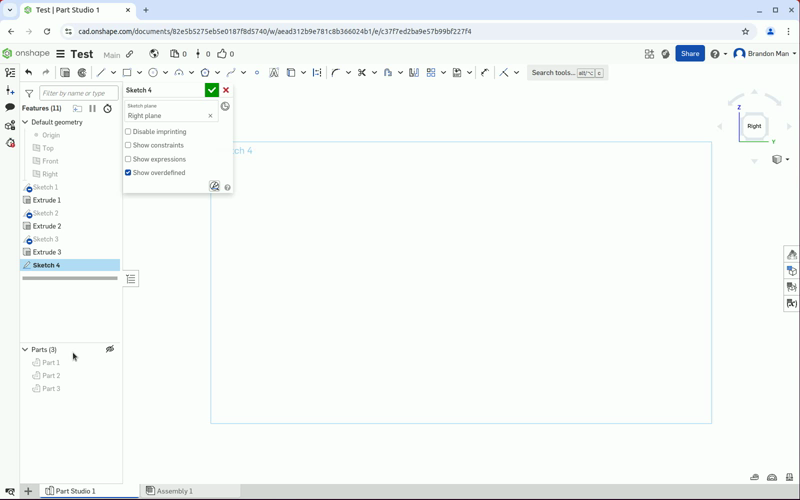
key(a)
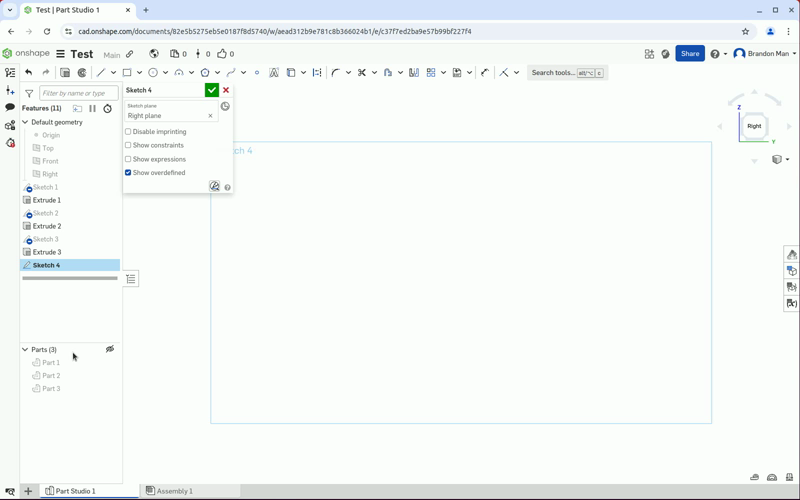
key_down(shift)
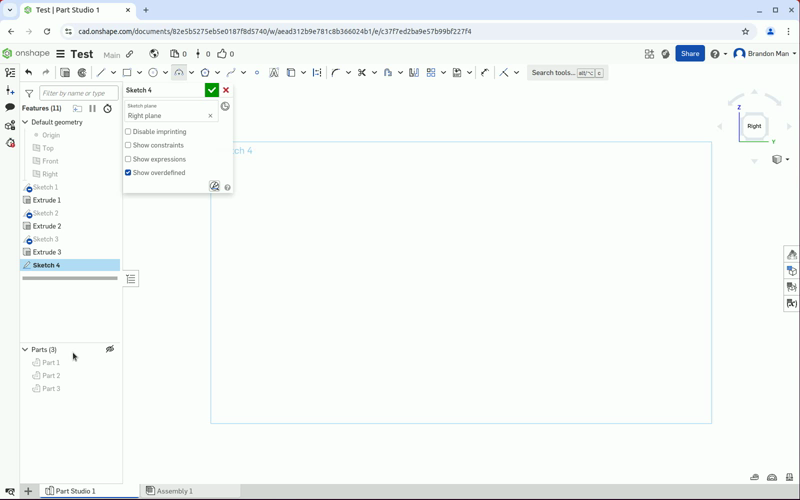
mouse_move(370, 245)
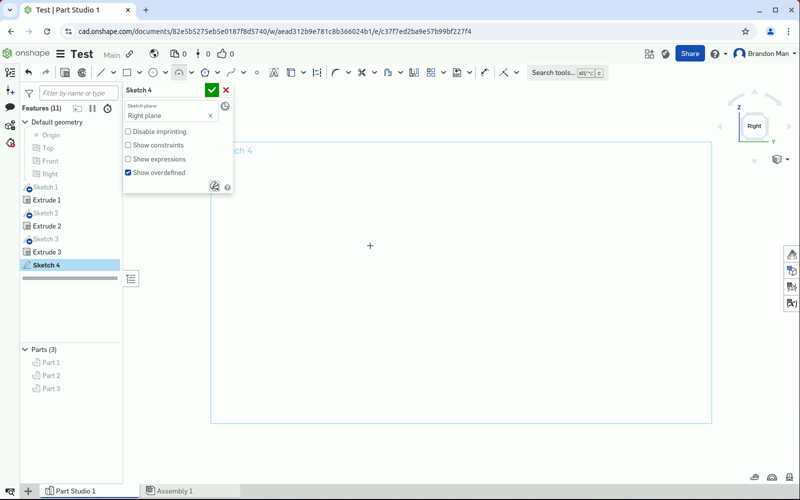
click(370, 245)
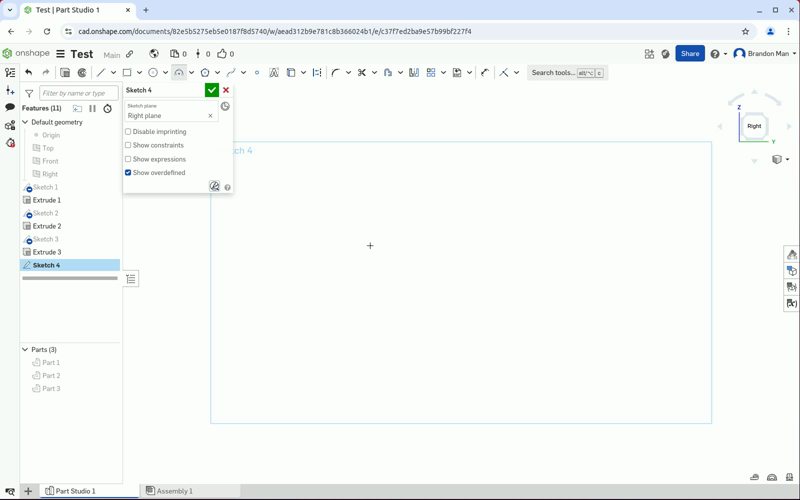
key_up(shift)
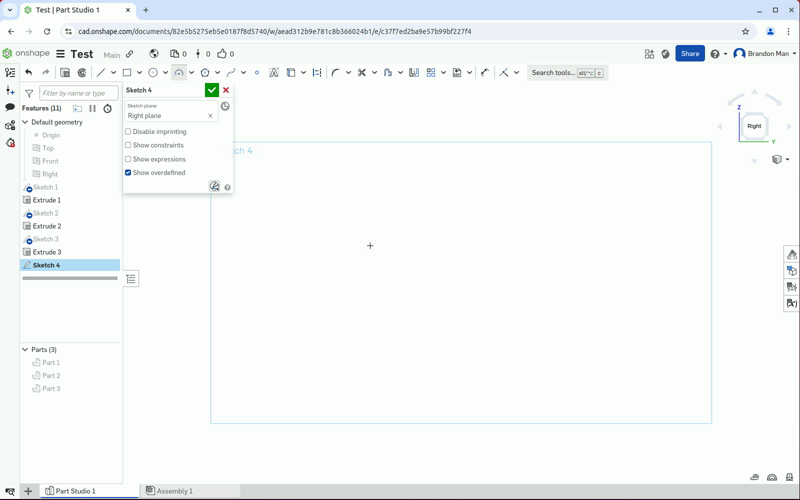
key_down(shift)
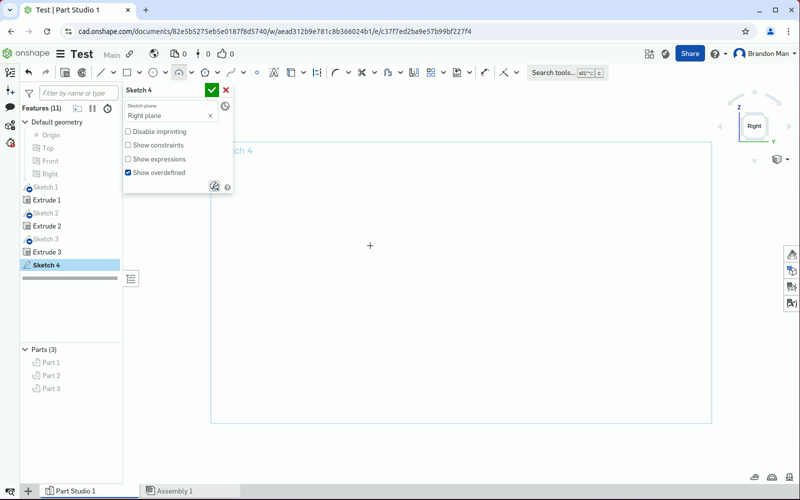
mouse_move(427, 309)
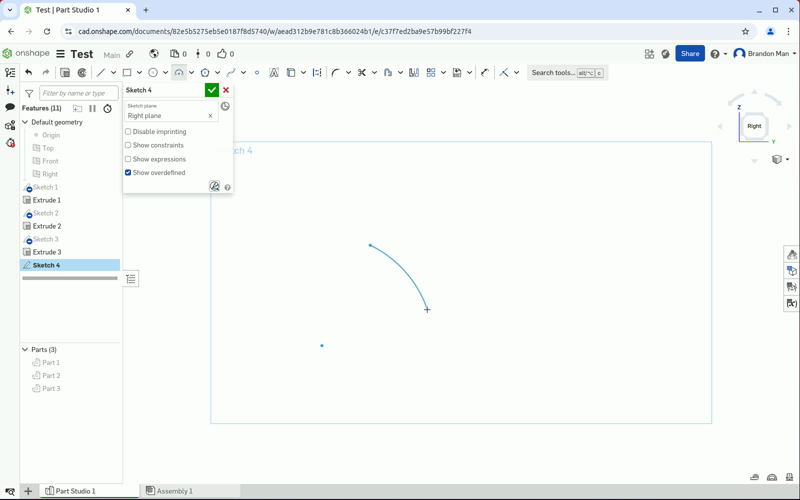
click(427, 309)
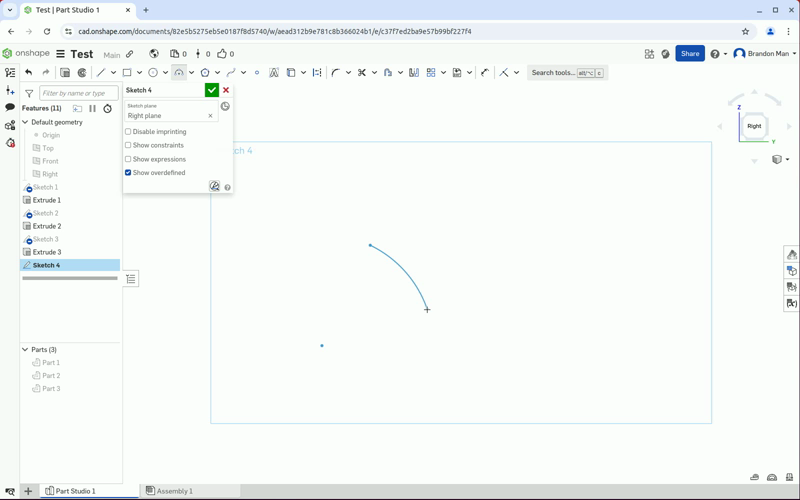
mouse_move(424, 254)
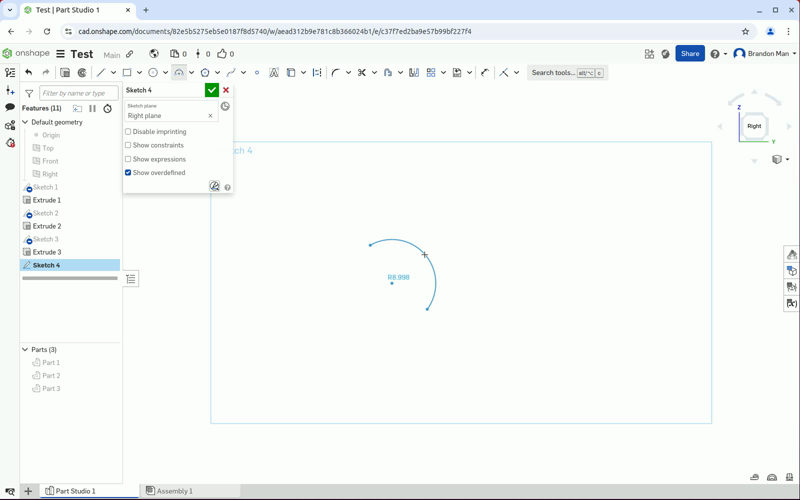
click(424, 254)
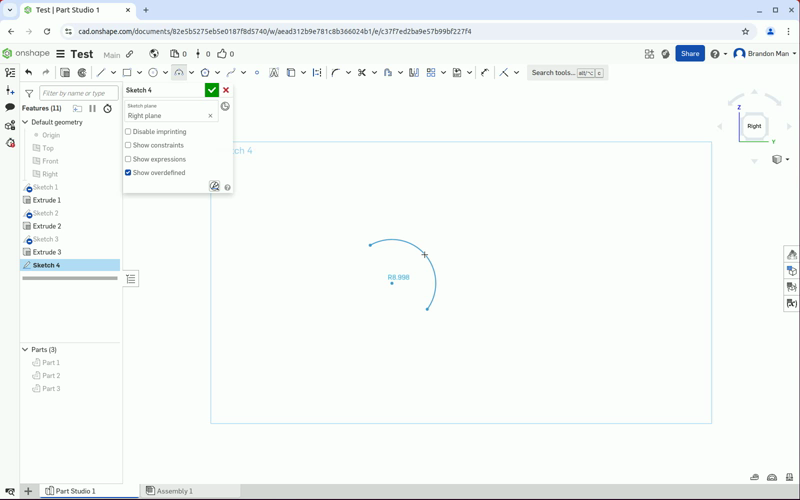
key_up(shift)
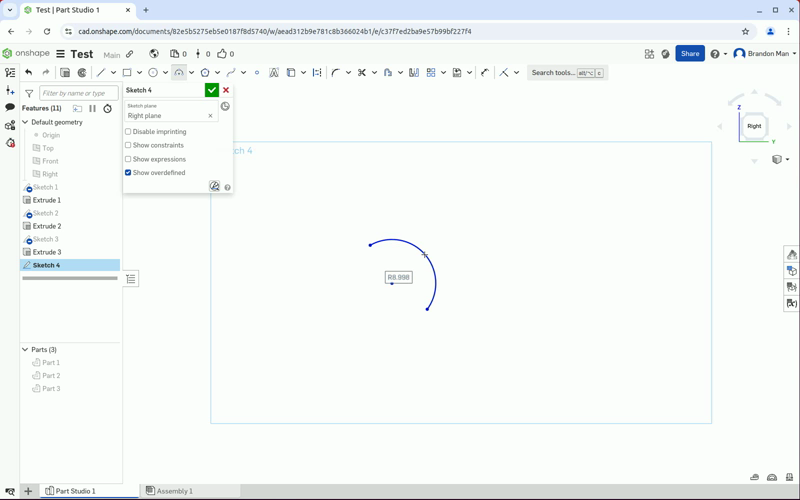
key(esc)
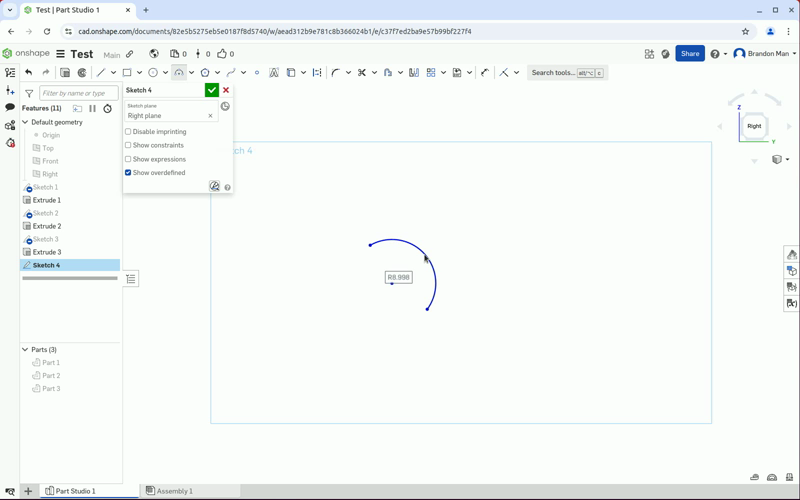
key(l)
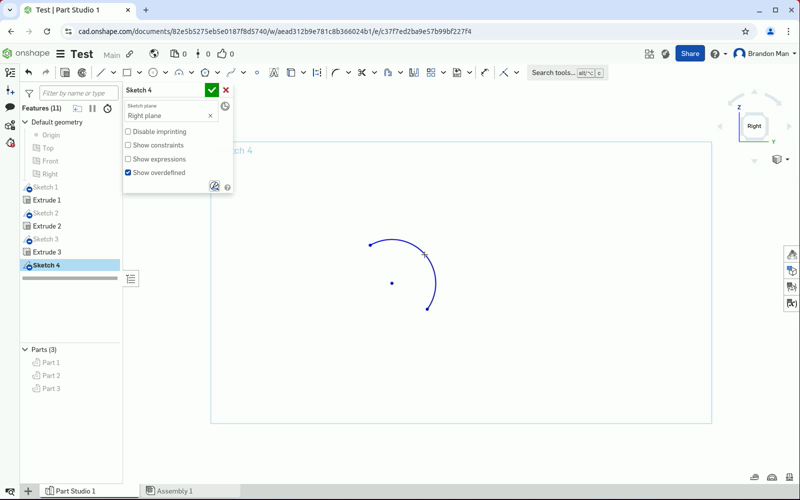
mouse_move(427, 309)
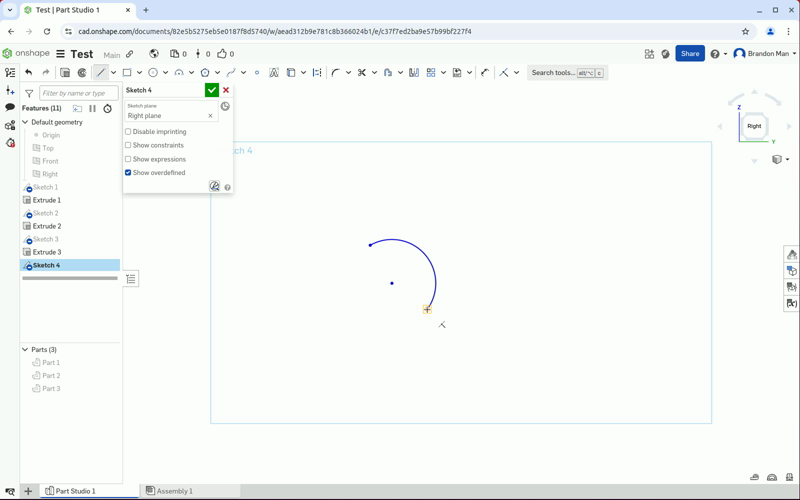
click(427, 309)
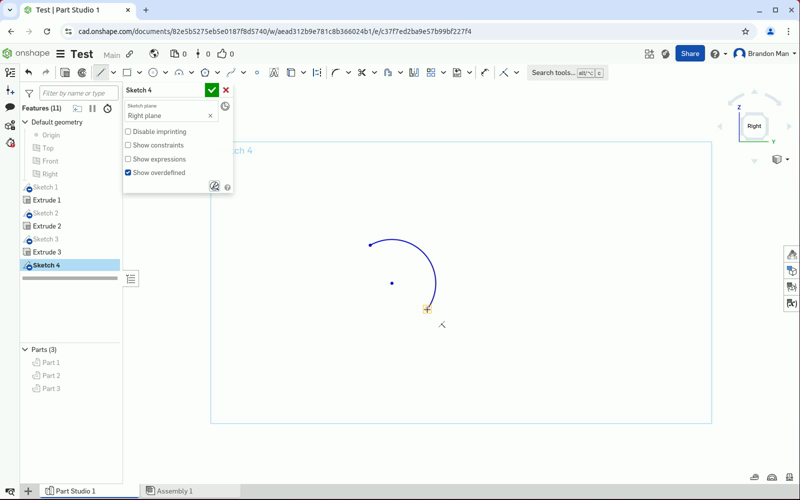
key_down(shift)
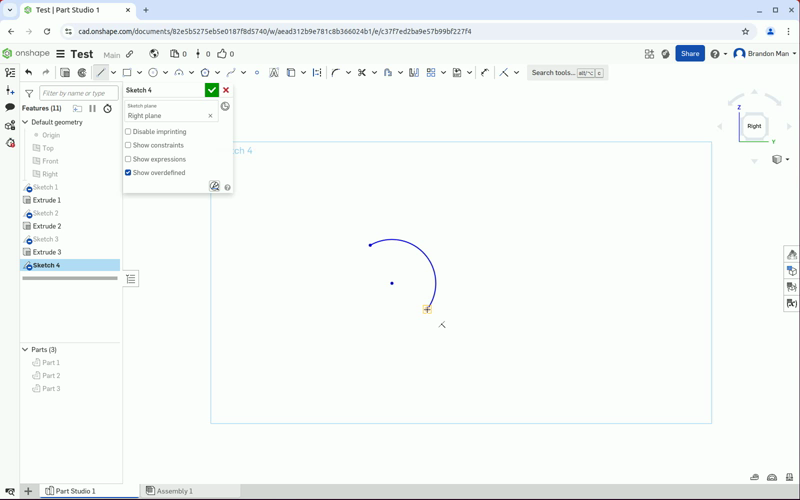
mouse_move(480, 238)
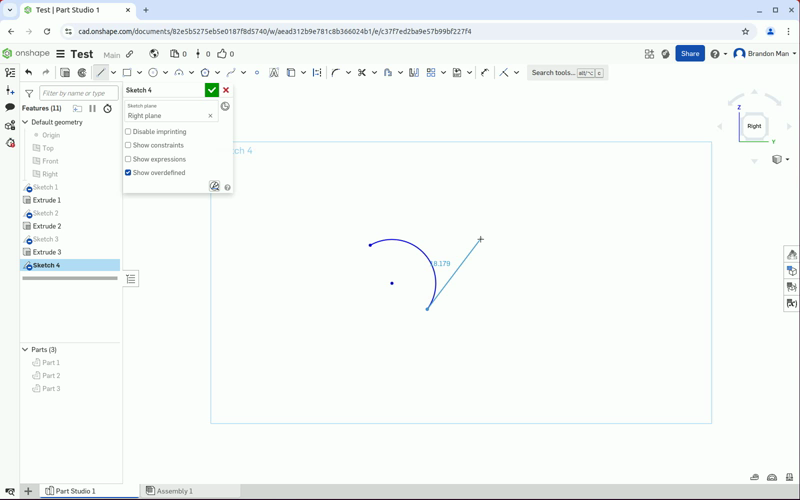
click(480, 238)
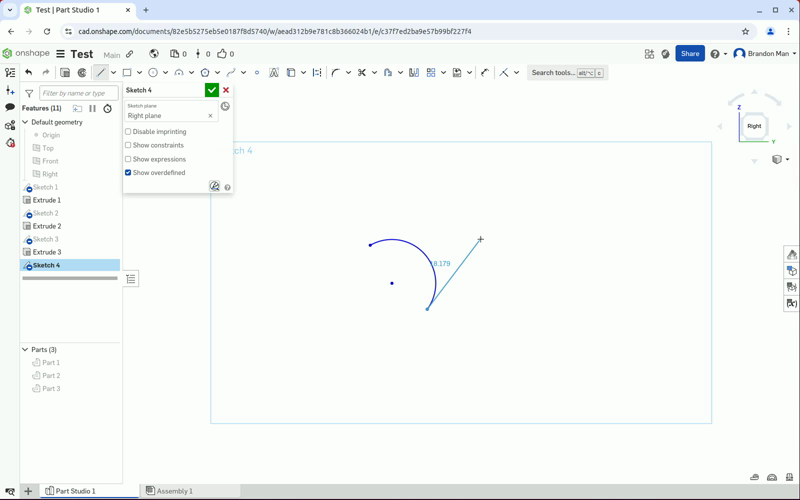
key_up(shift)
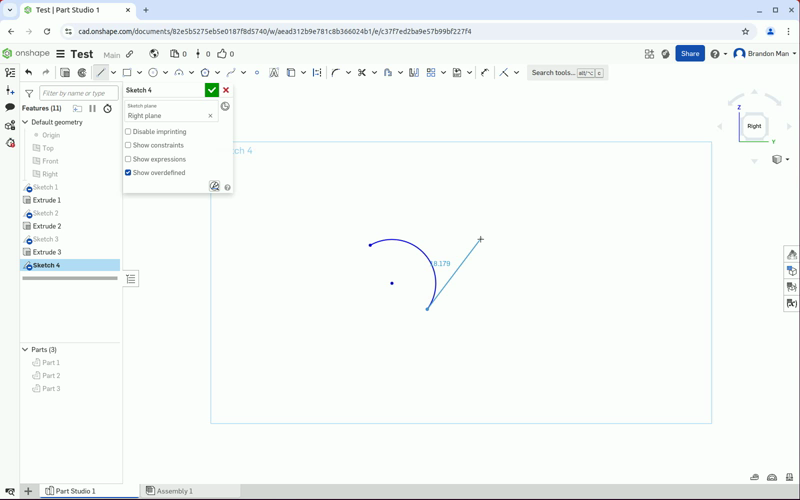
key(esc)
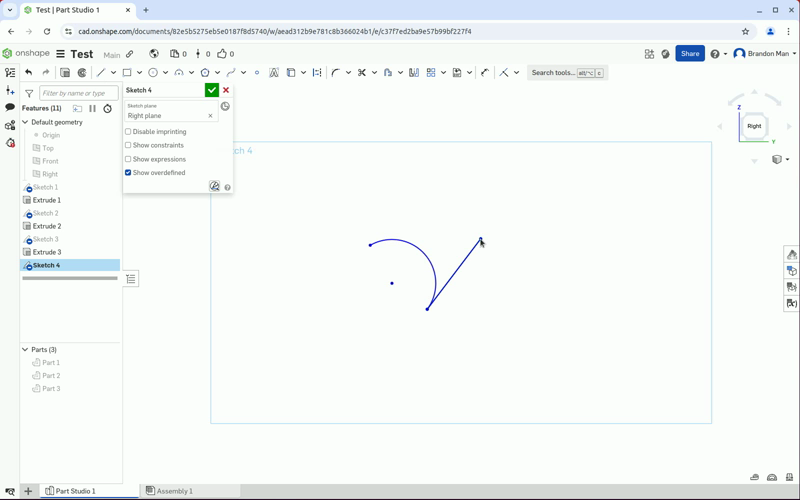
key(a)
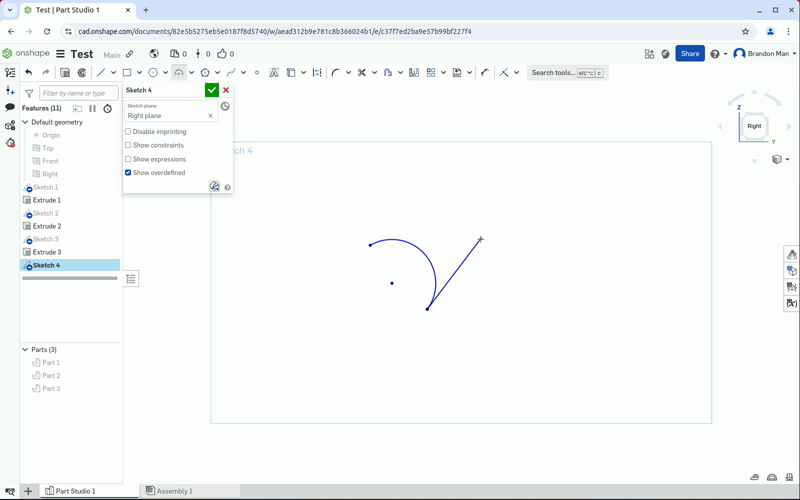
mouse_move(480, 238)
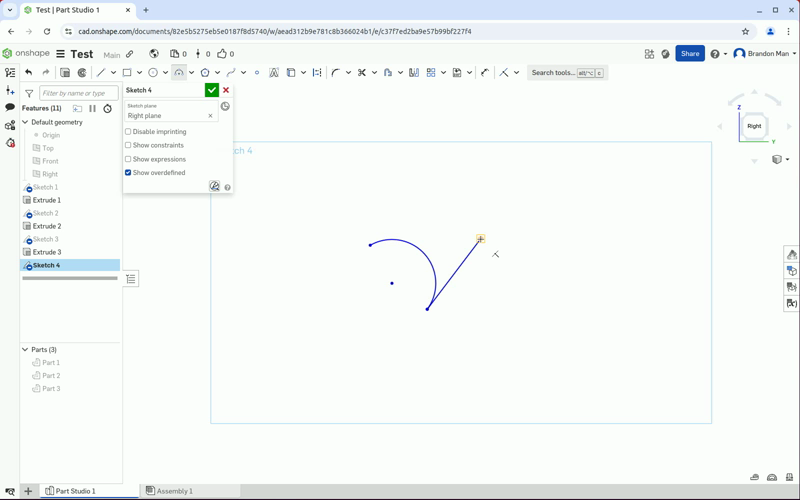
click(480, 238)
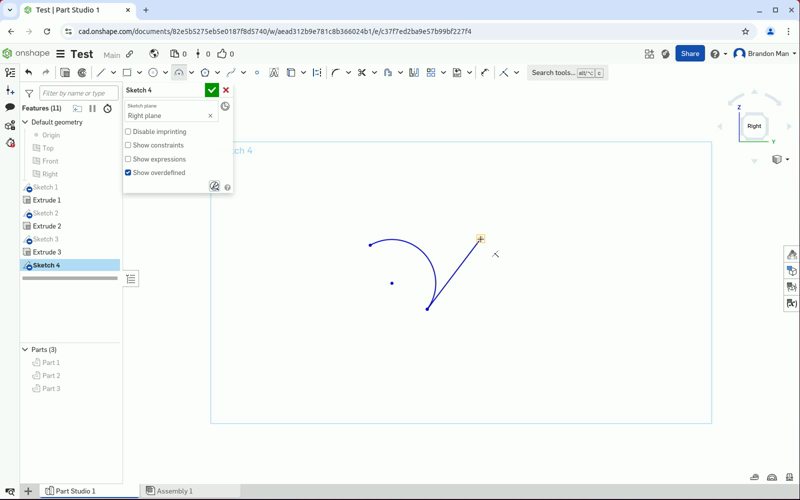
key_down(shift)
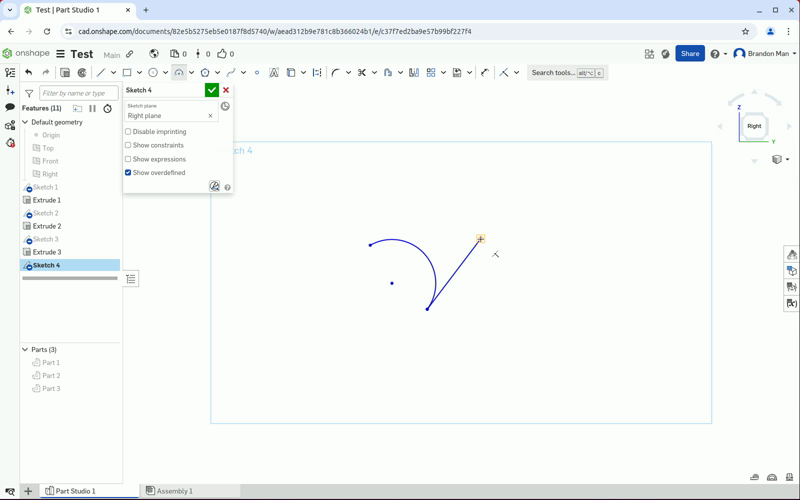
mouse_move(448, 201)
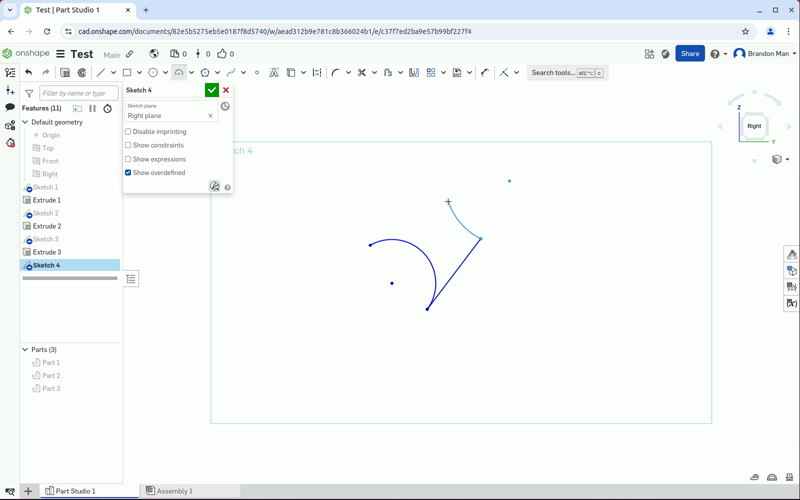
click(448, 201)
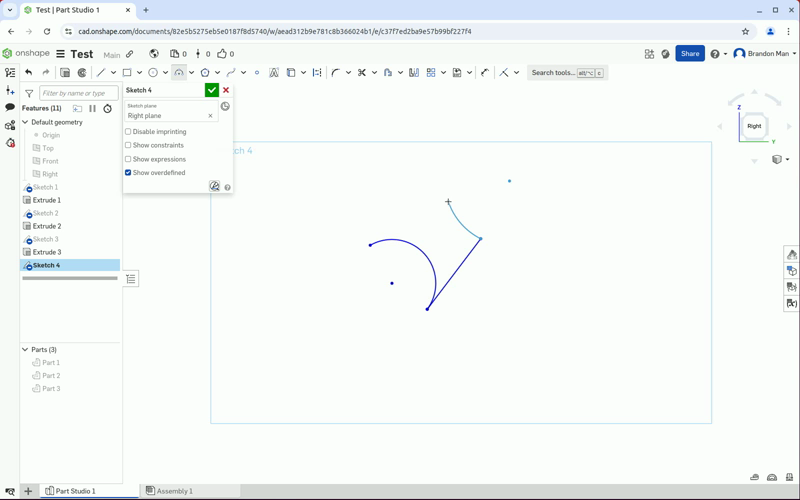
mouse_move(441, 240)
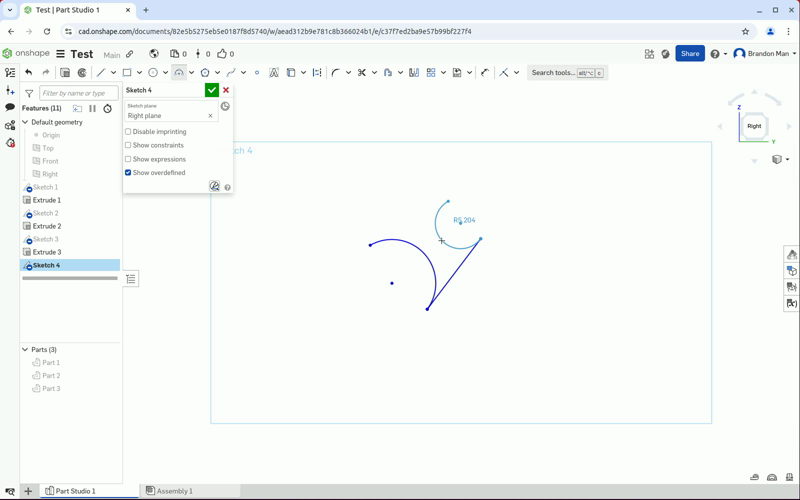
click(441, 240)
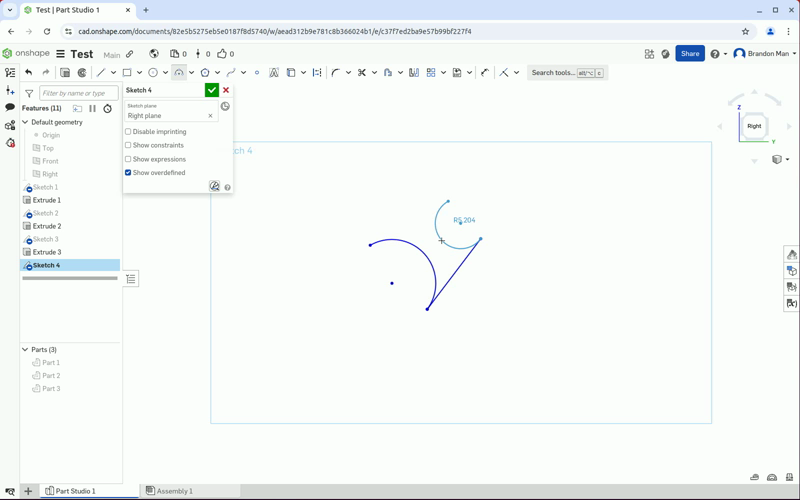
key_up(shift)
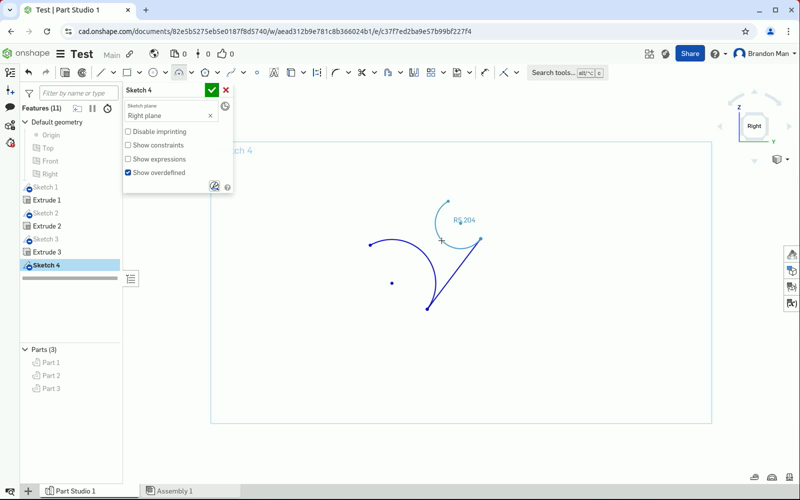
key(esc)
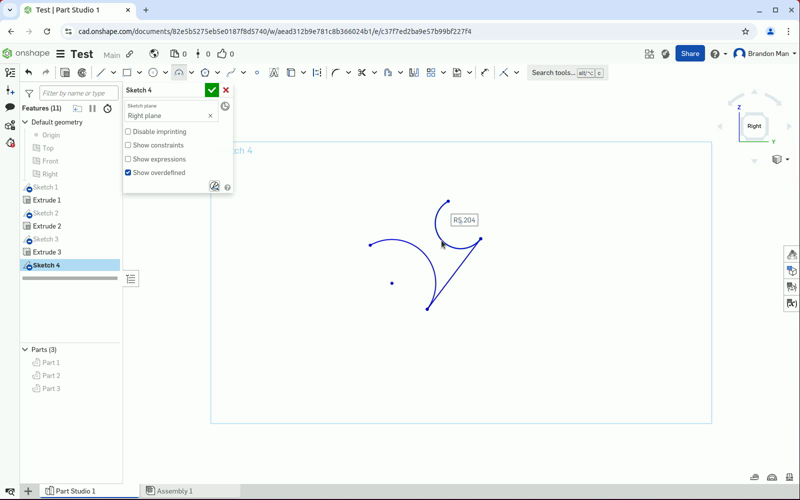
key(l)
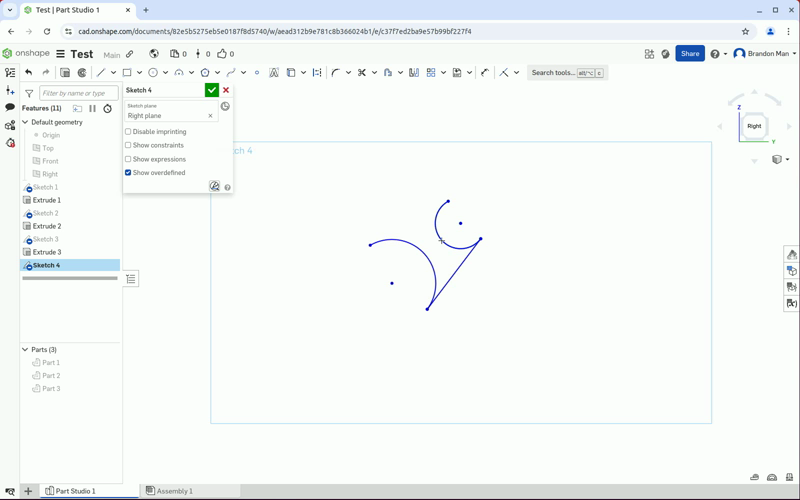
mouse_move(448, 201)
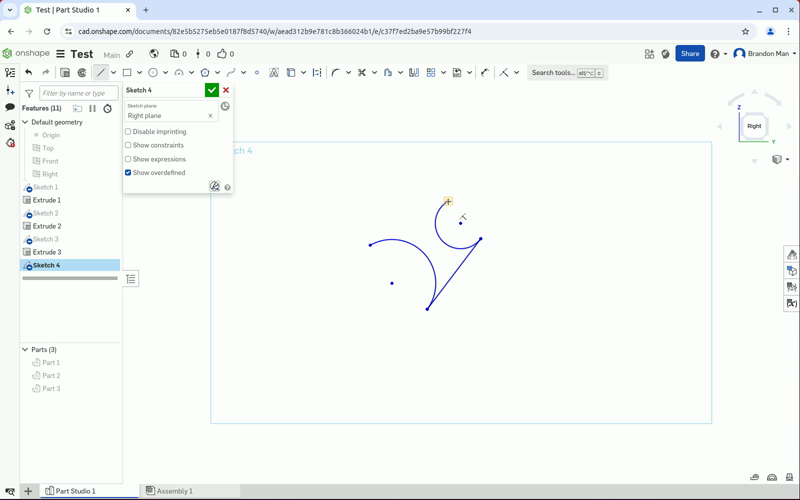
click(448, 201)
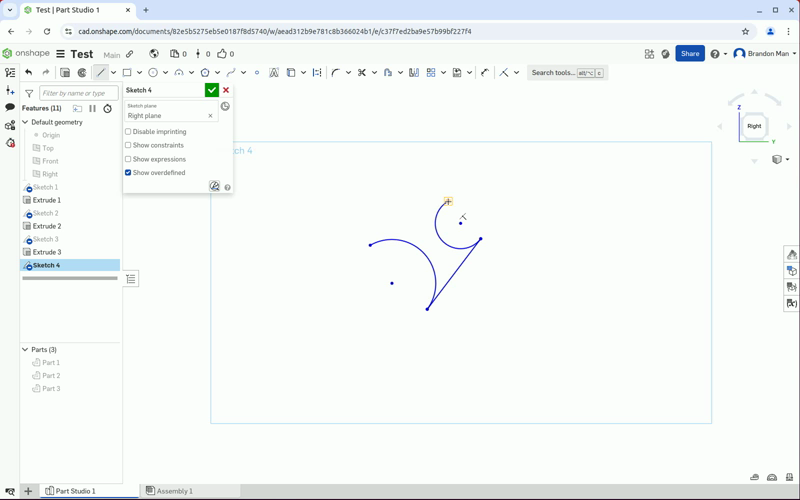
key_down(shift)
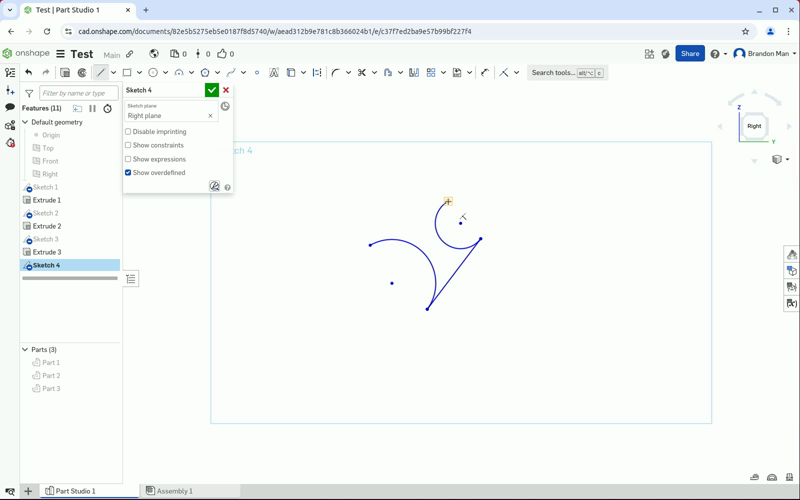
mouse_move(370, 245)
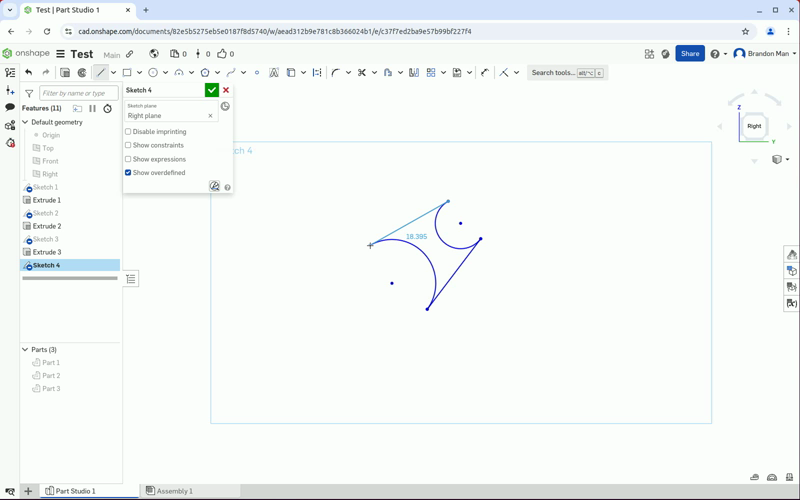
key_up(shift)
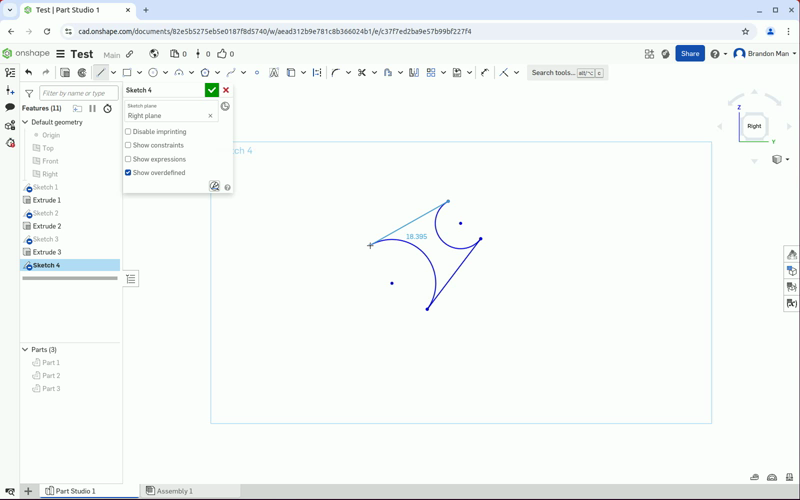
click(370, 245)
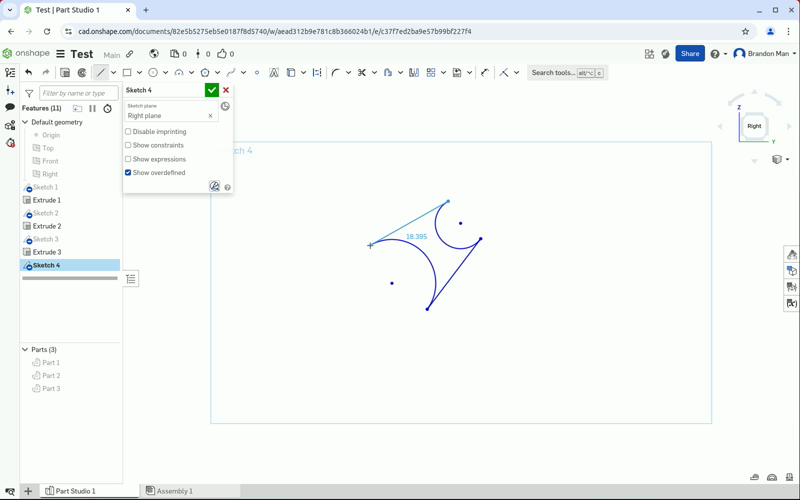
key(esc)
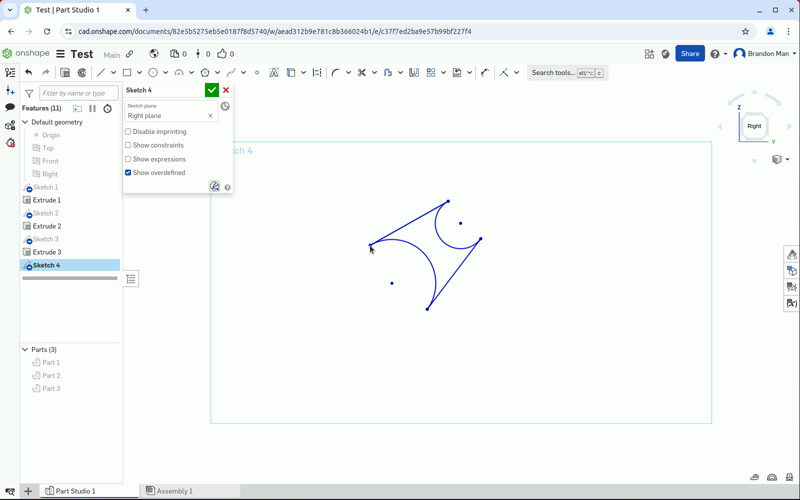
mouse_move(451, 270)
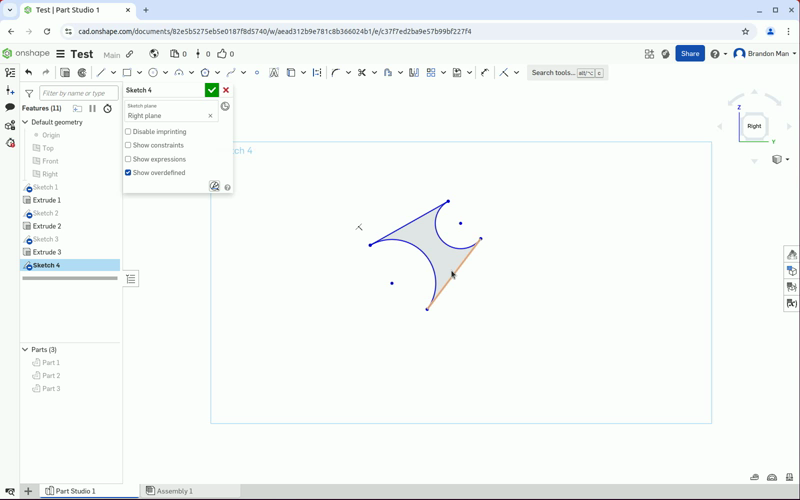
click(451, 270)
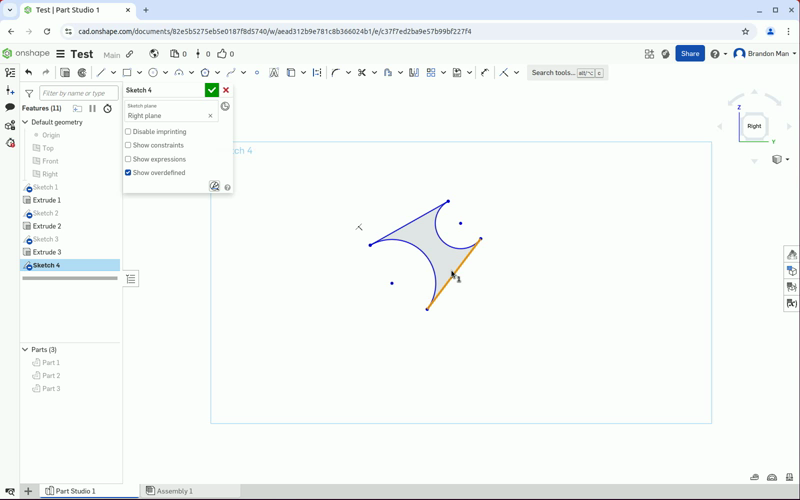
mouse_move(73, 352)
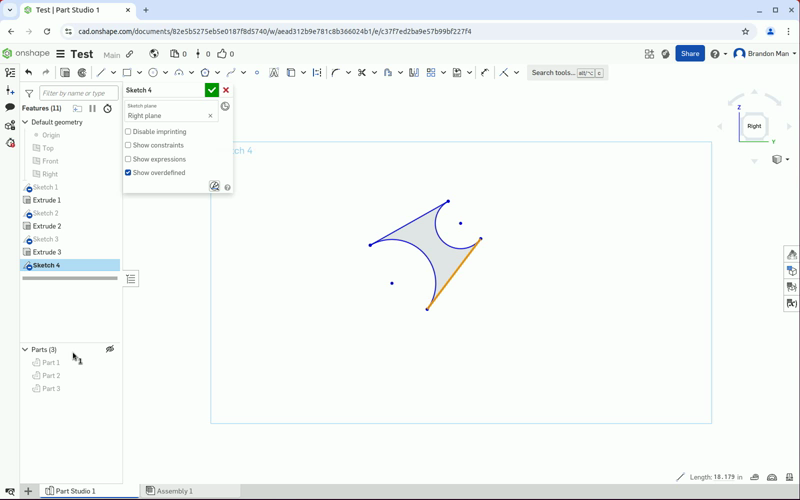
key(shift+y)
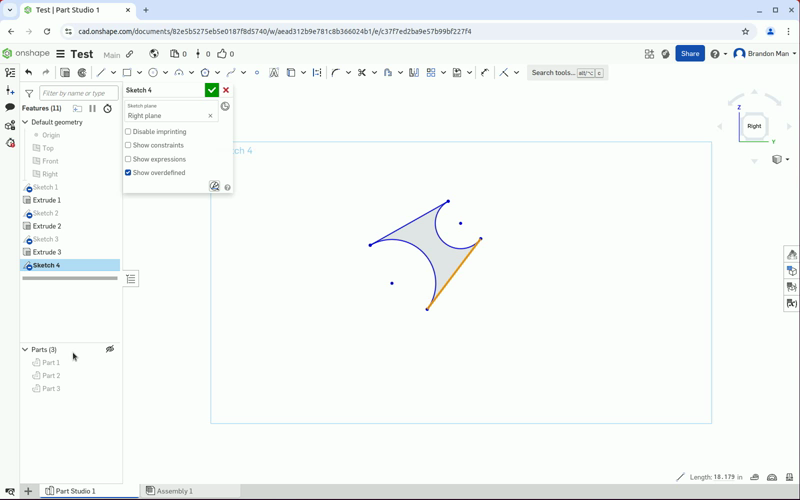
key(shift+e)
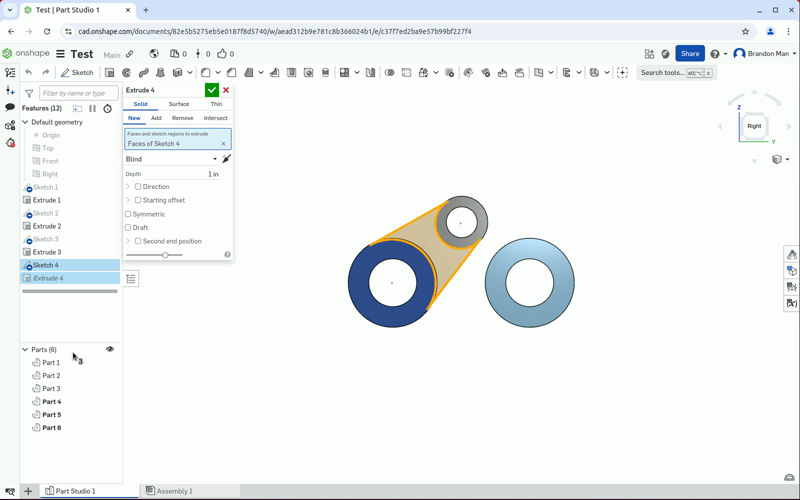
mouse_move(143, 106)
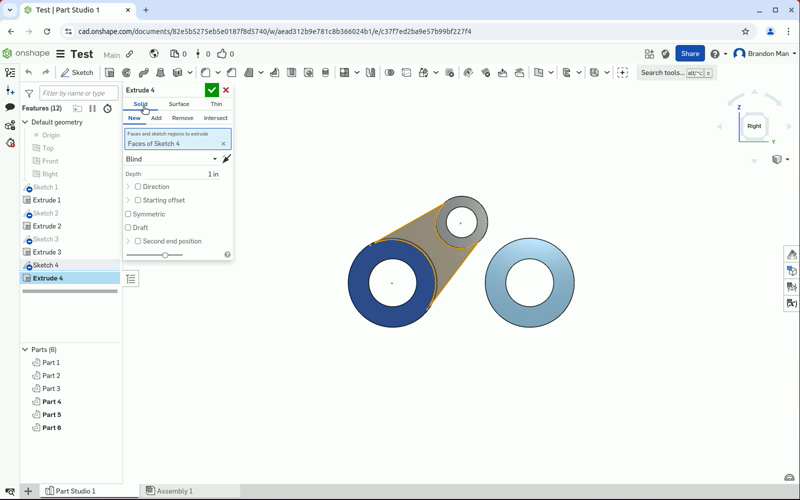
click(143, 106)
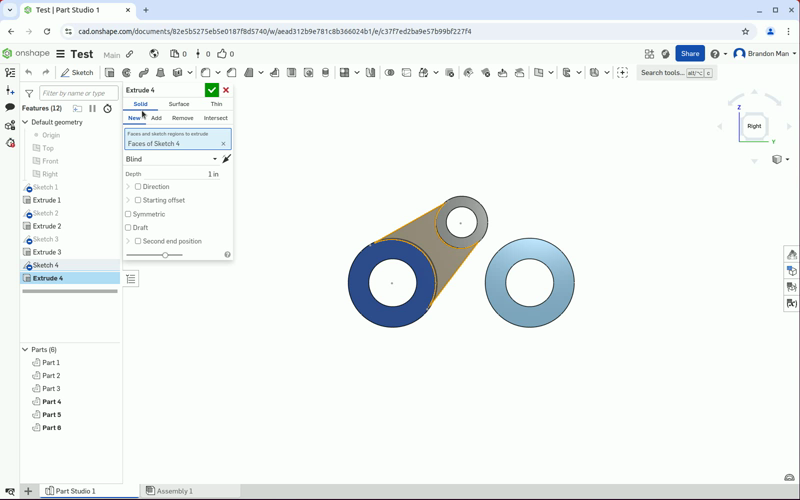
mouse_move(137, 120)
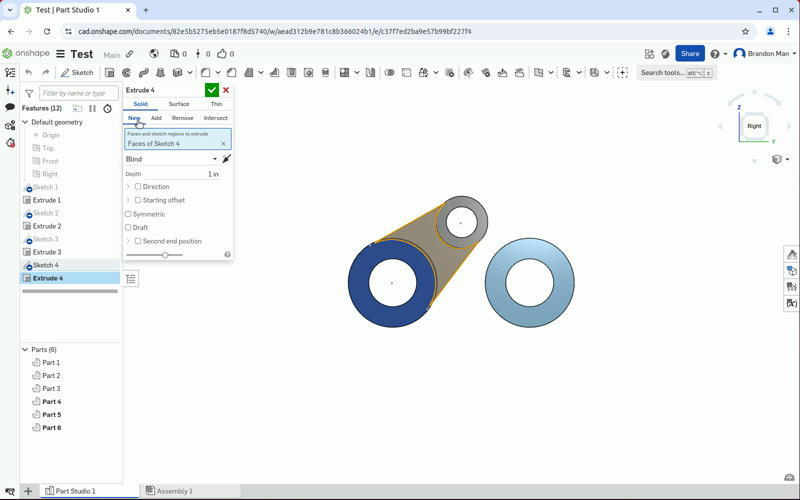
click(137, 120)
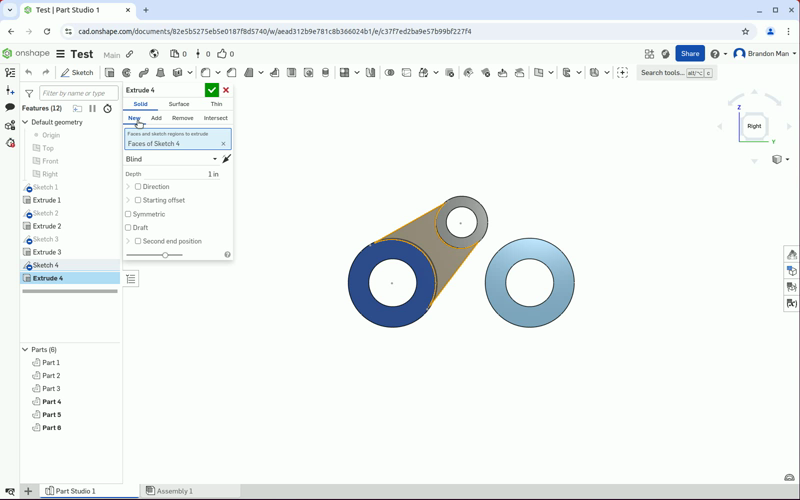
key(tab, 4)
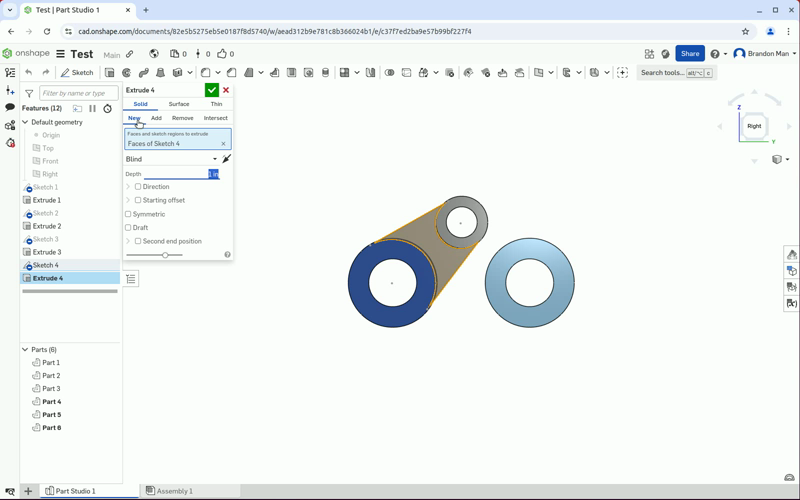
text(8.184)
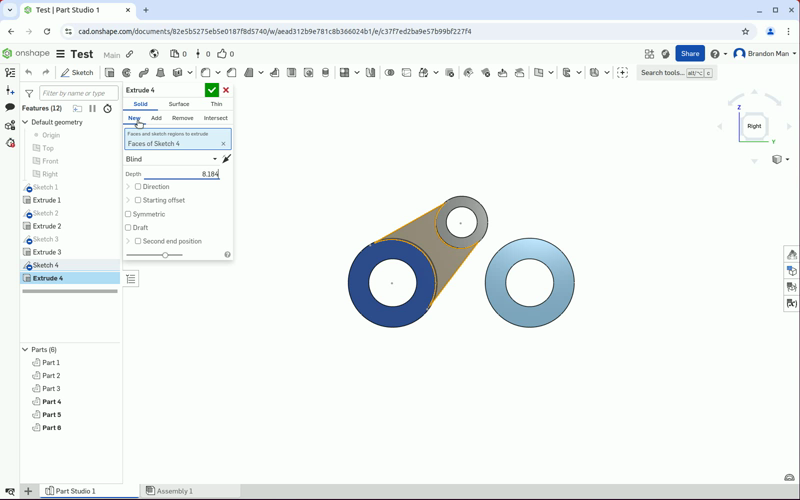
key(enter)
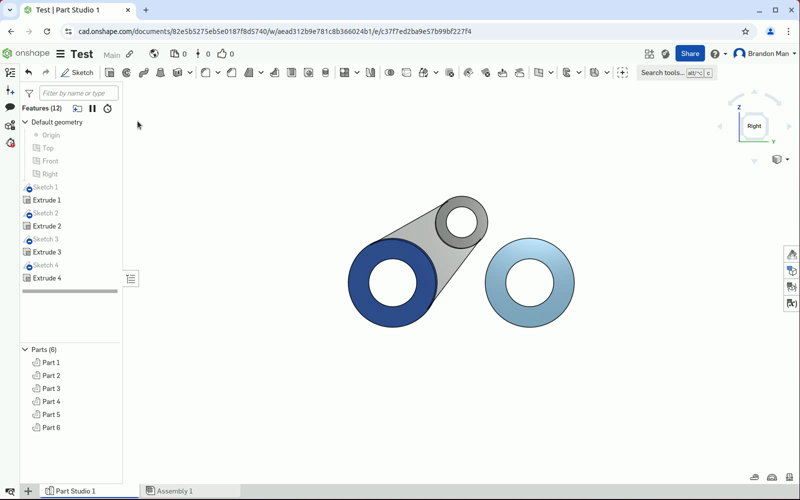
key(shift+h)
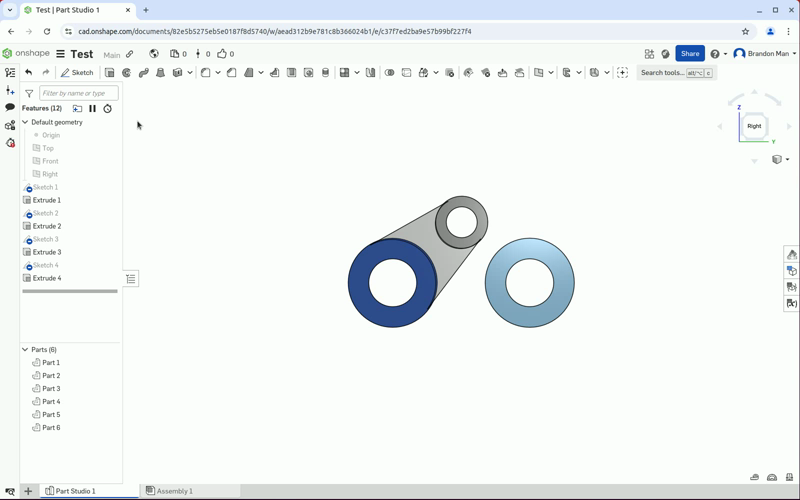
key(shift+h)
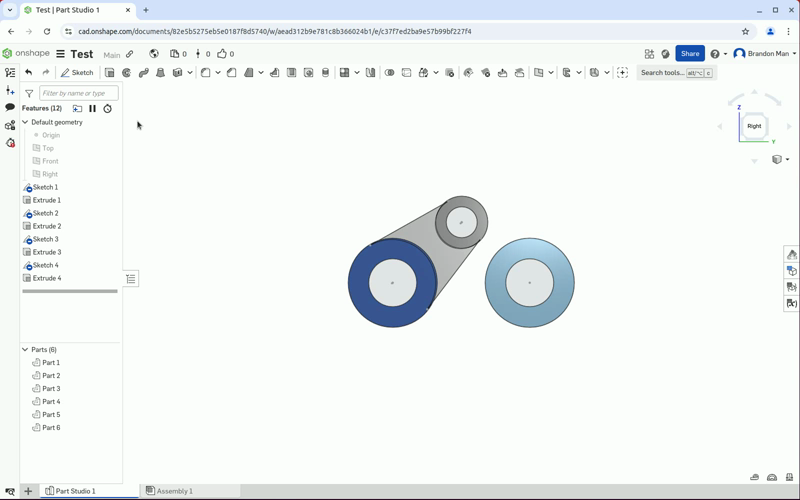
key(shift+7)
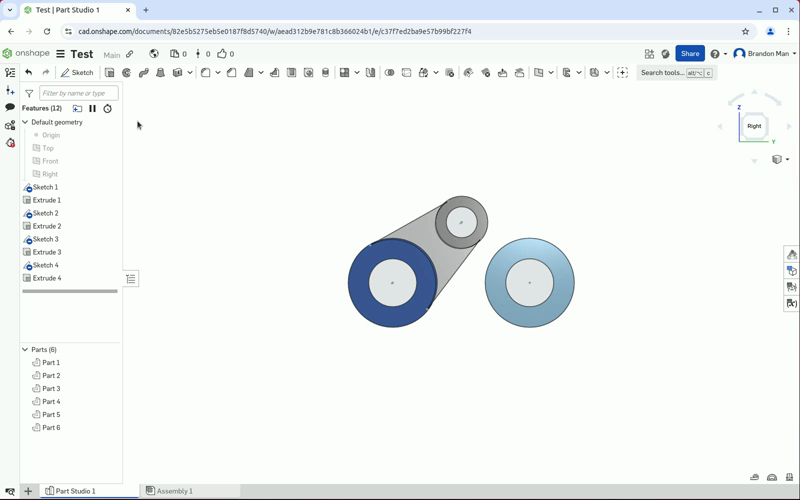
key(right, 2)
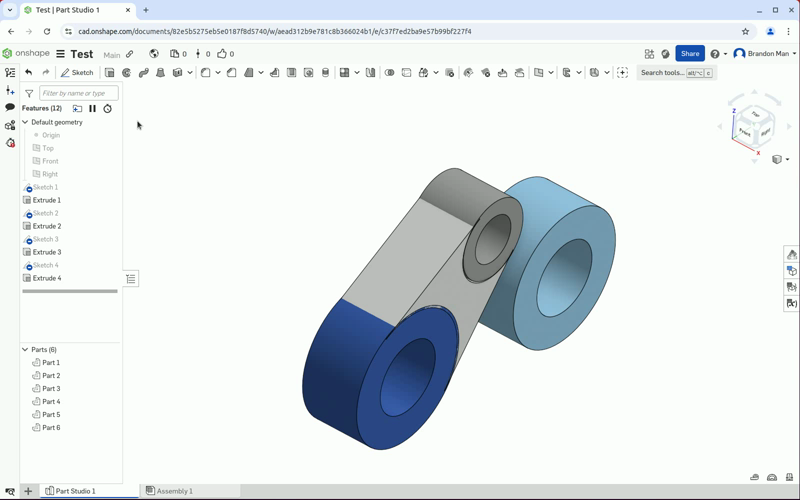
key(down, 2)
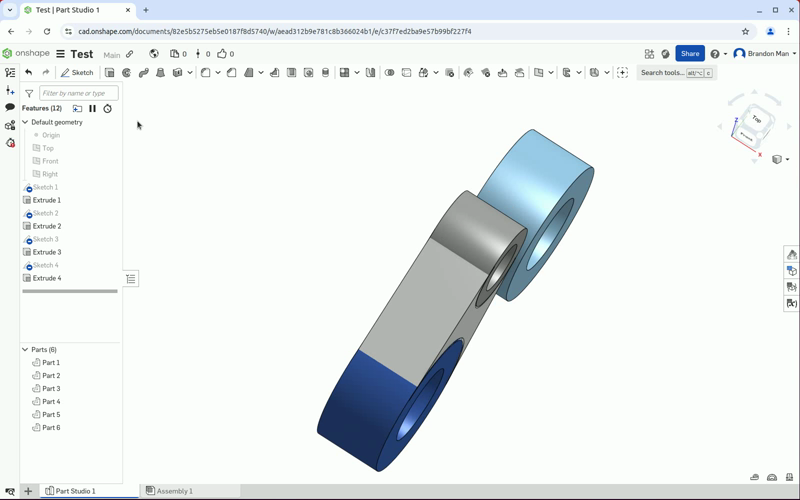
key(up, 2)
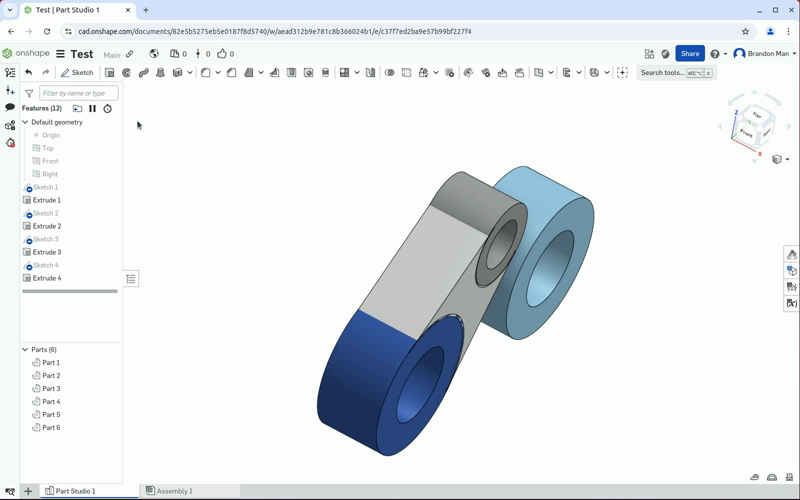
key(left, 2)
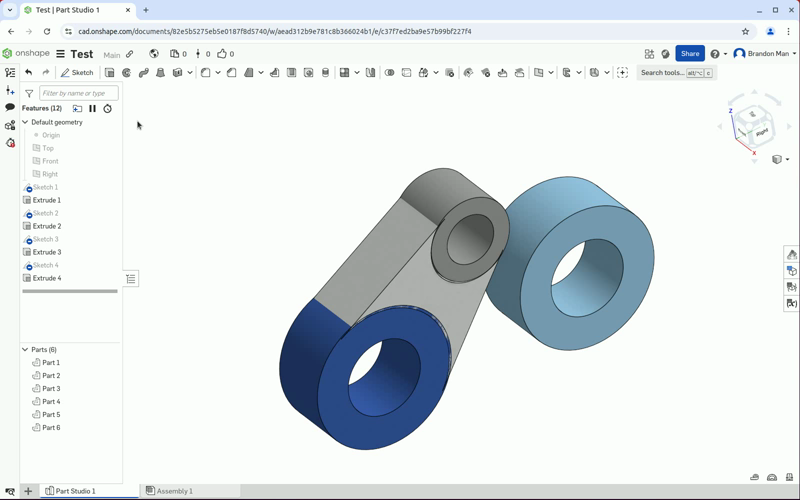
mouse_move(73, 189)
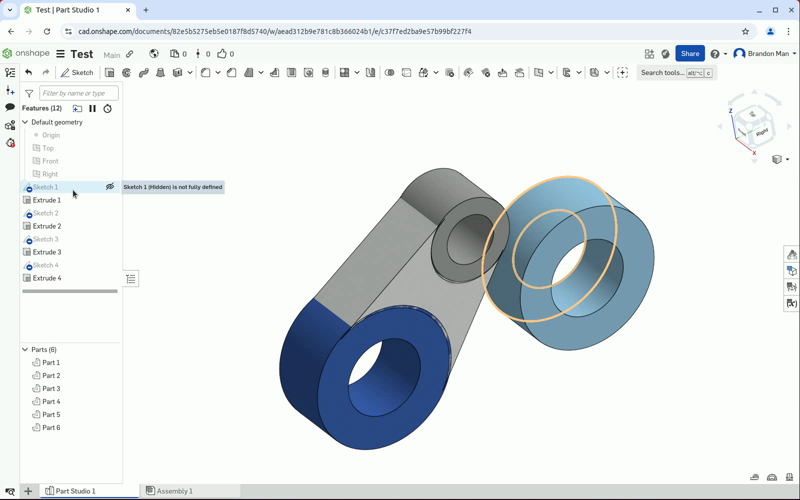
click(73, 189)